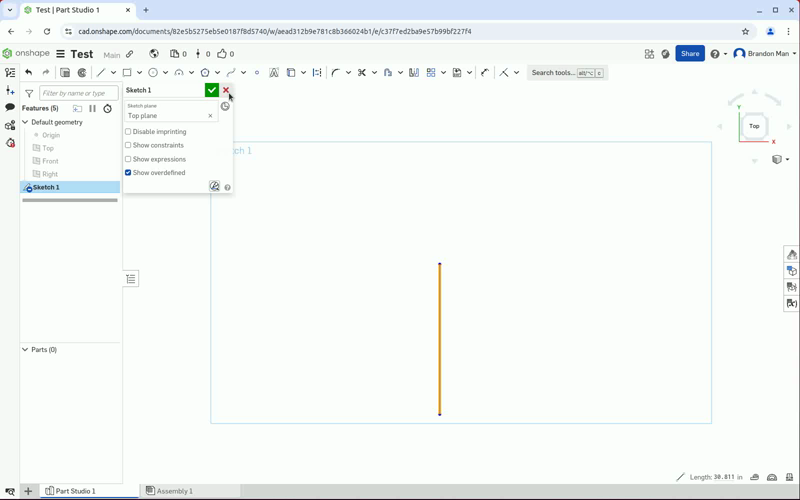
key(shift+h)
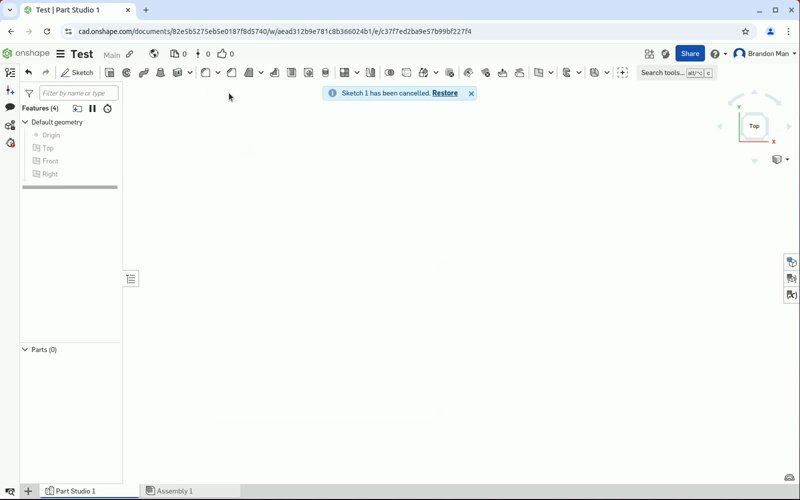
mouse_move(73, 352)
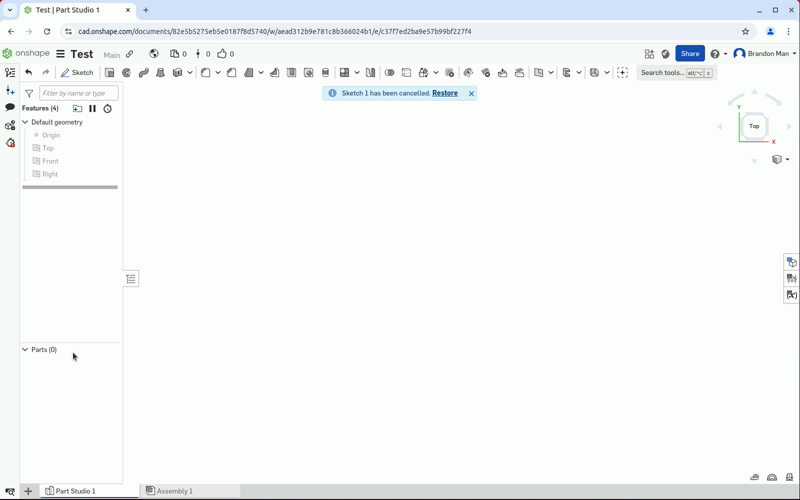
key(y)
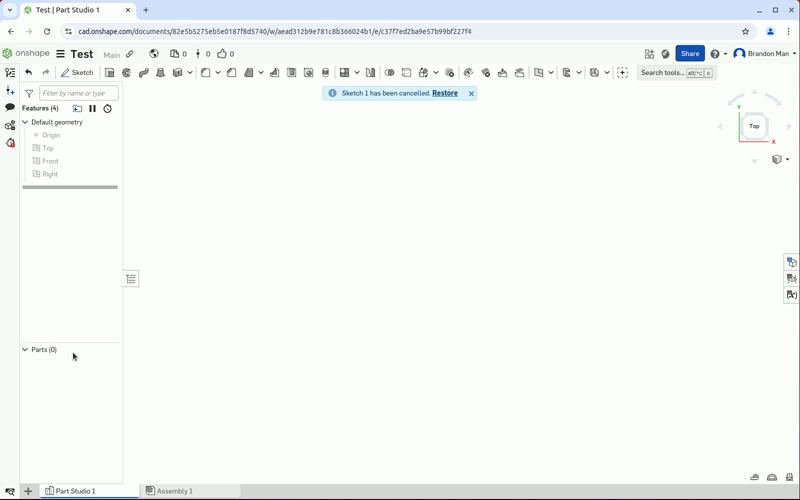
key(shift+p)
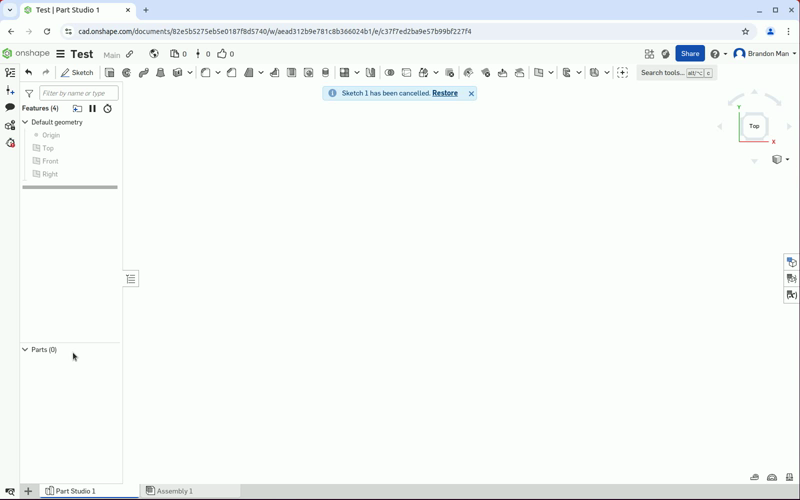
key(space)
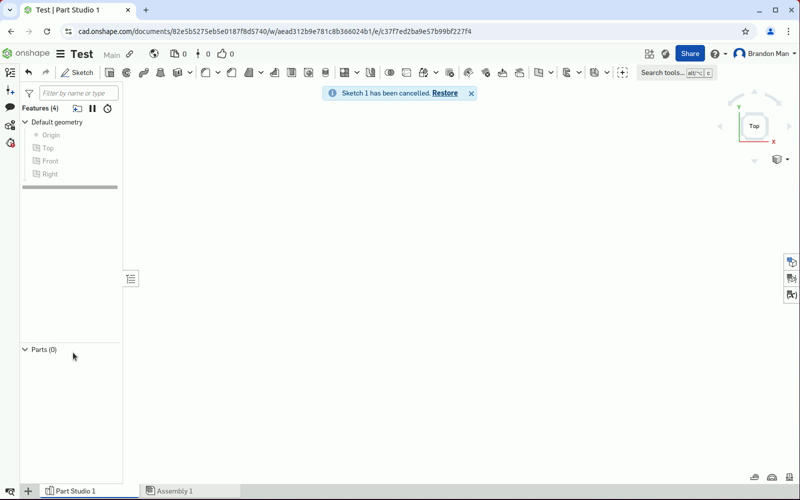
key_down(shift)
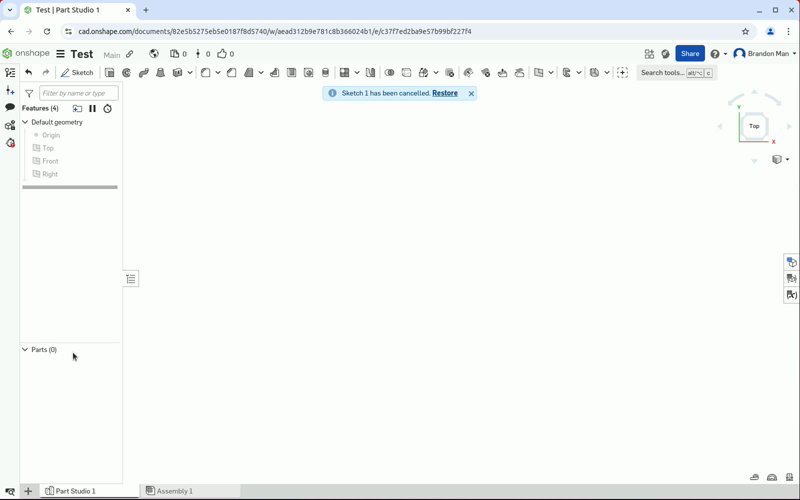
key(up)
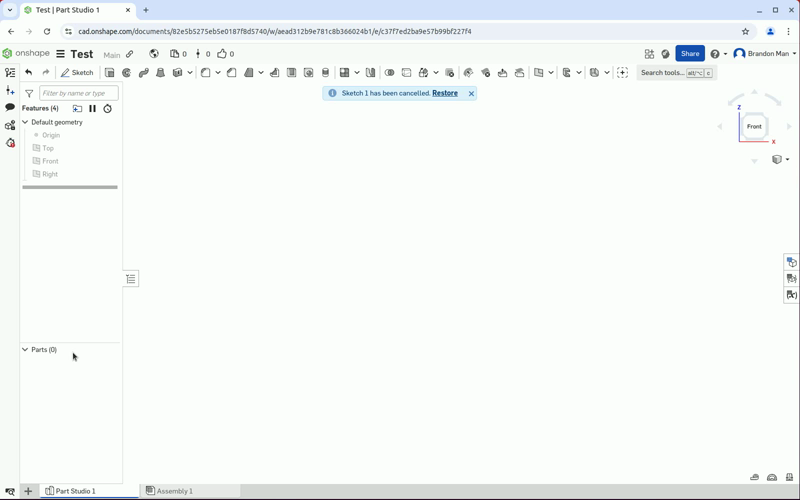
key_up(shift)
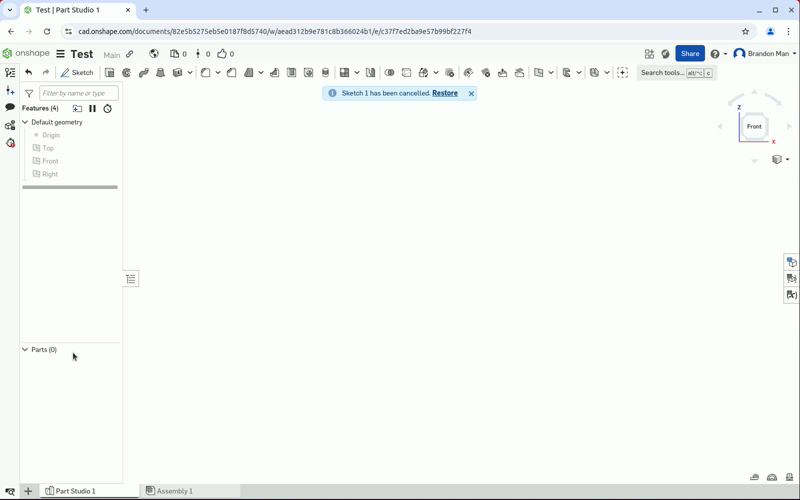
mouse_move(73, 352)
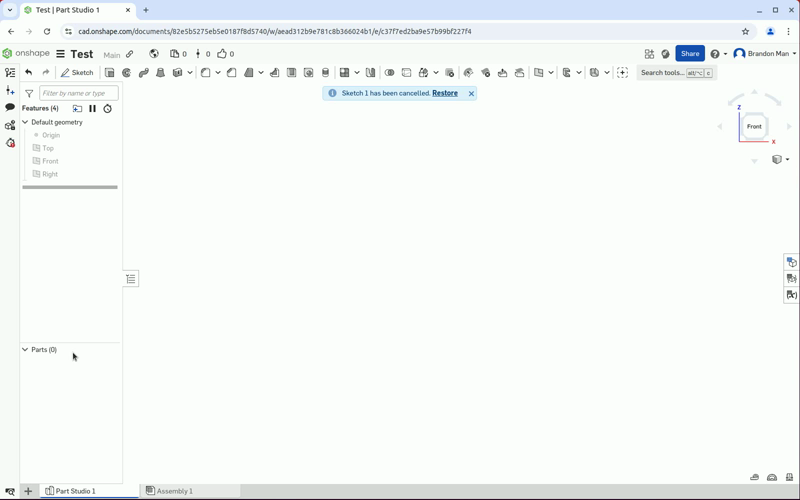
key(shift+y)
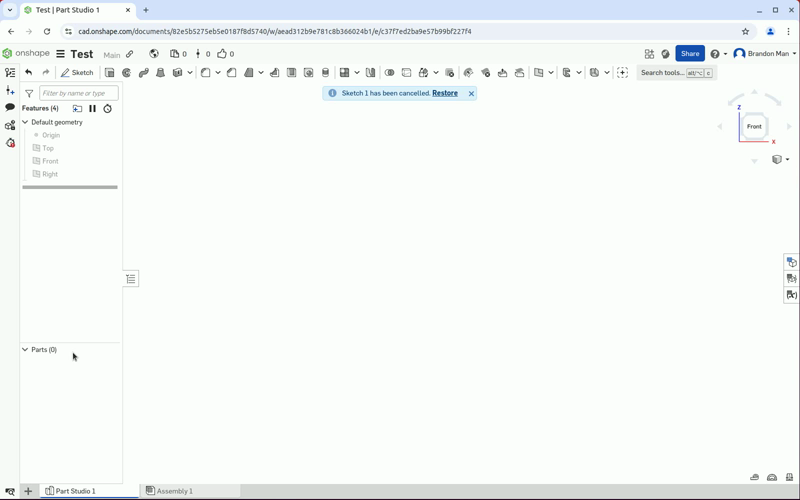
key(shift+s)
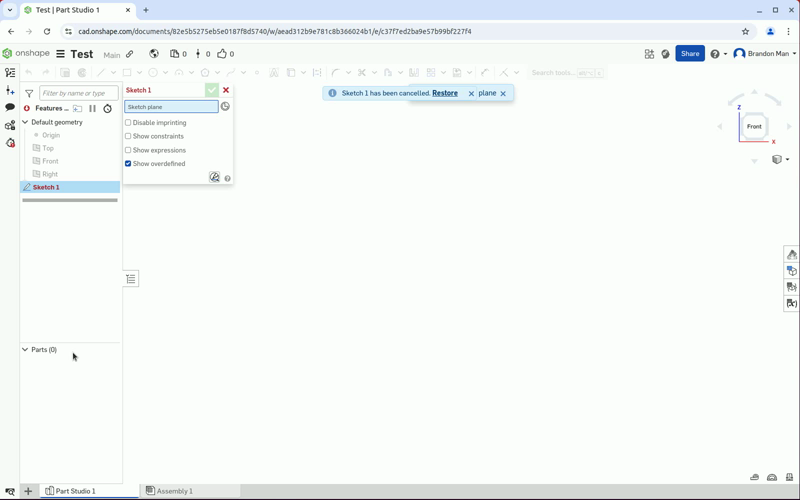
mouse_move(73, 163)
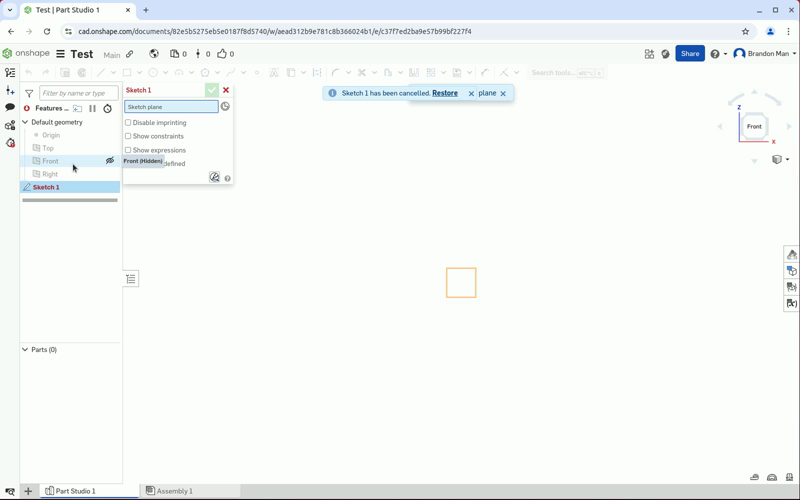
click(73, 163)
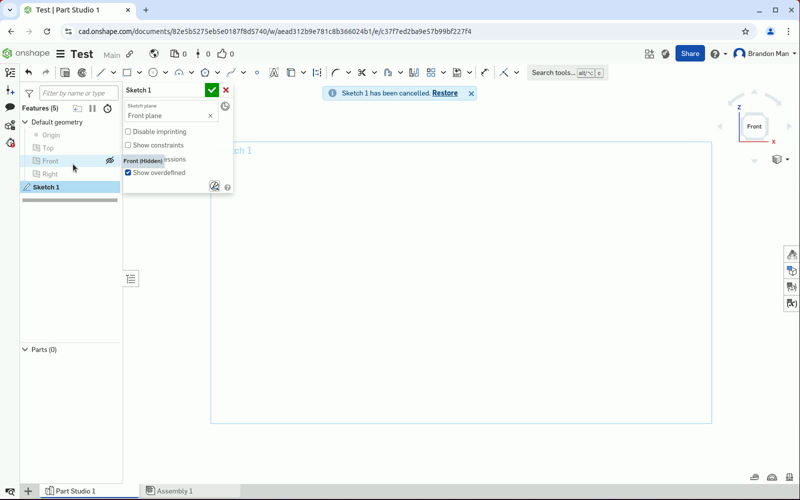
mouse_move(73, 352)
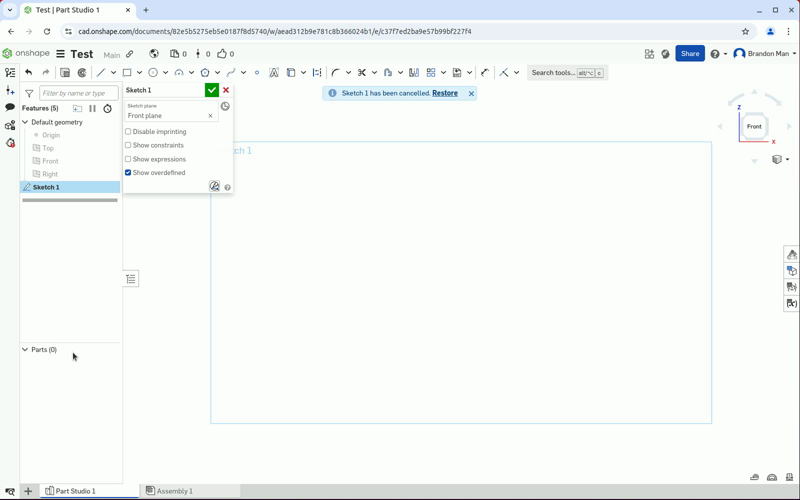
key(y)
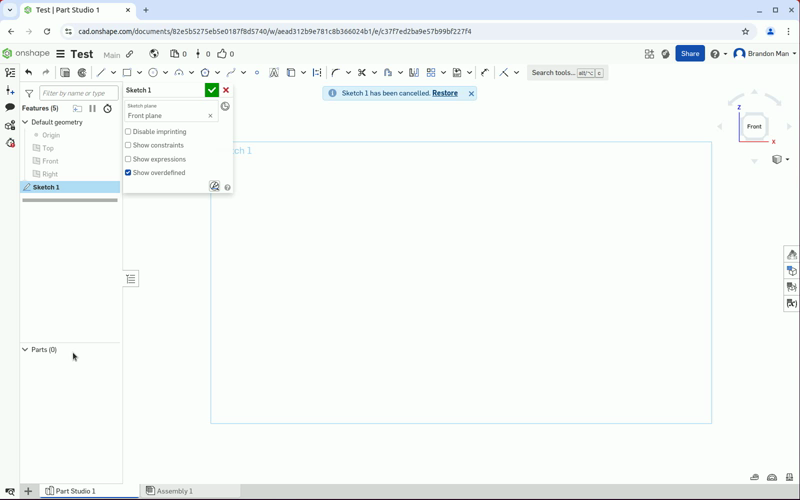
key(c)
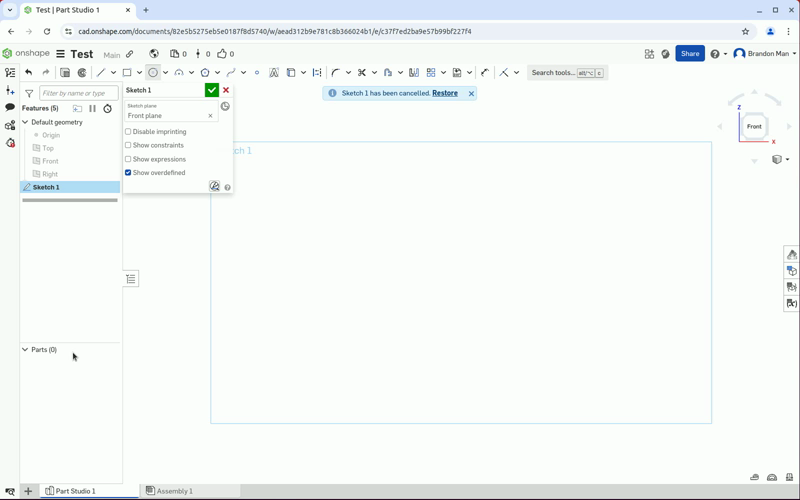
key_down(shift)
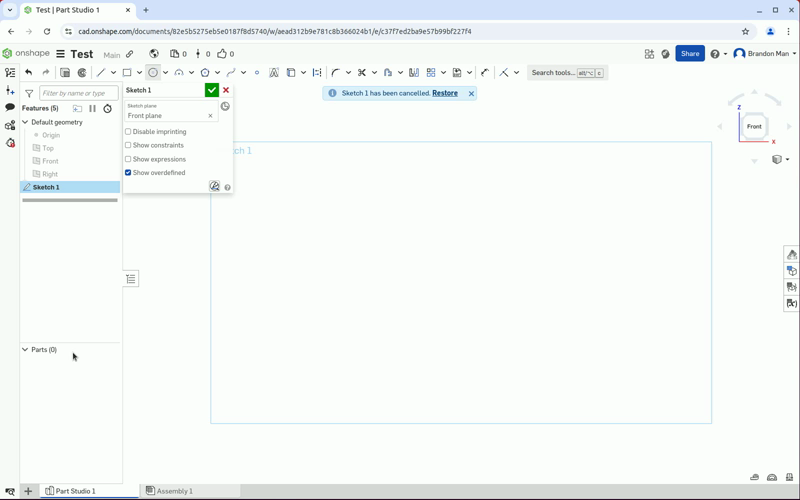
mouse_move(461, 282)
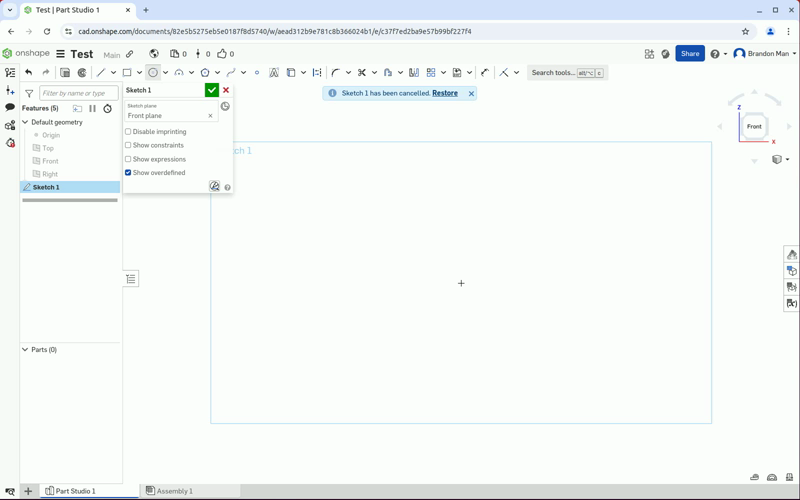
click(461, 282)
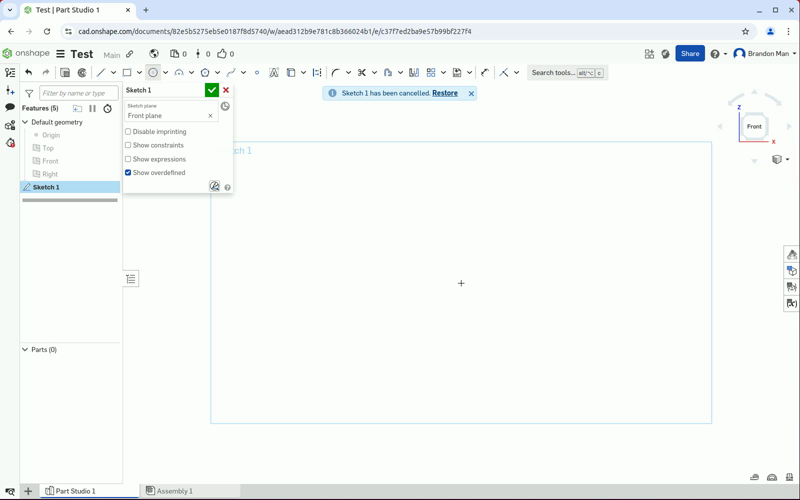
key_up(shift)
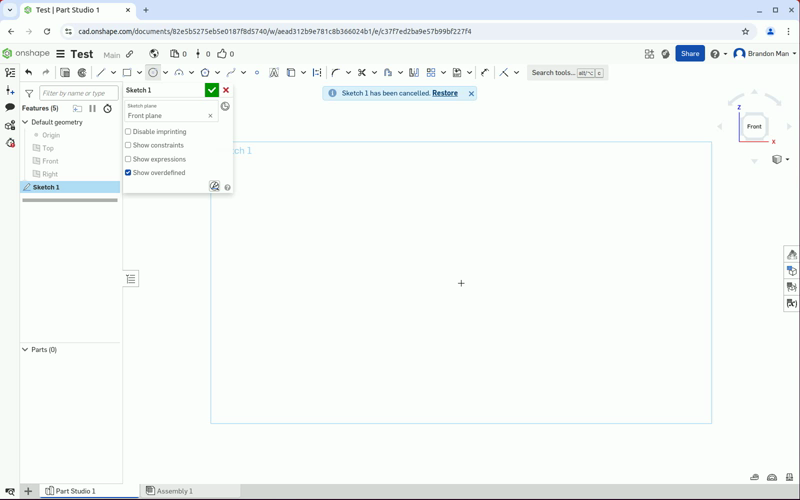
mouse_move(555, 282)
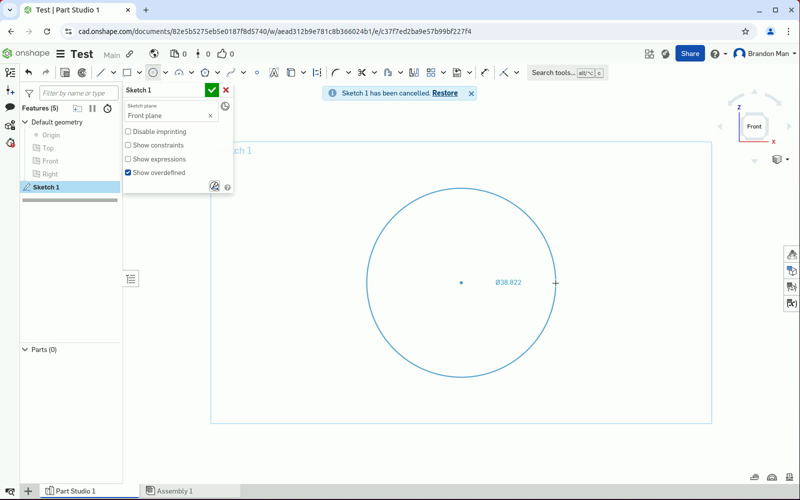
click(555, 282)
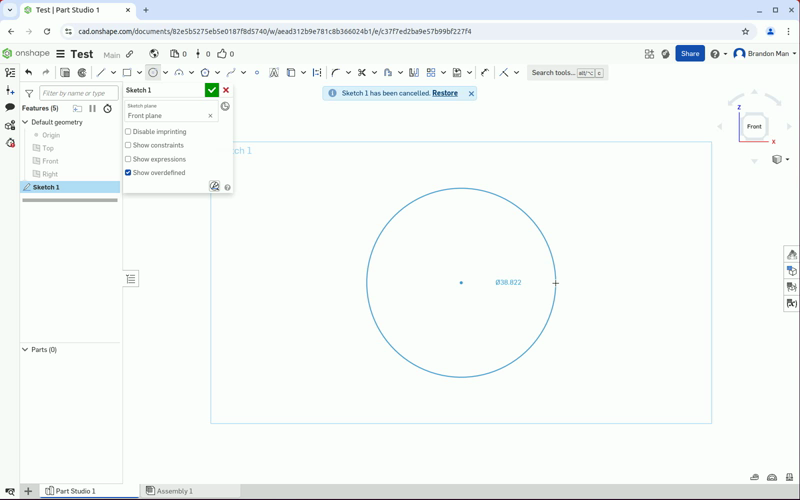
key(esc)
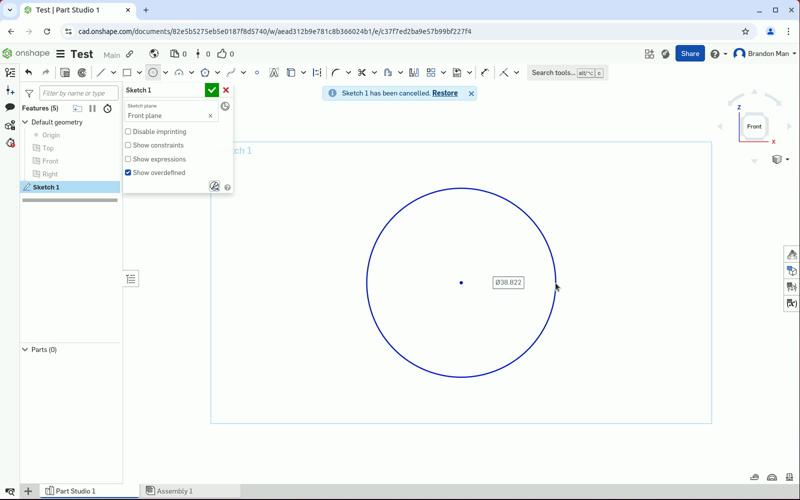
mouse_move(522, 273)
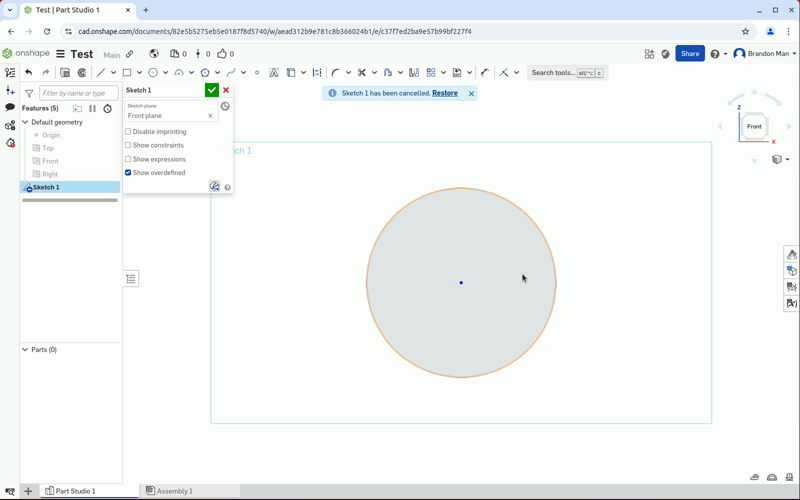
click(522, 273)
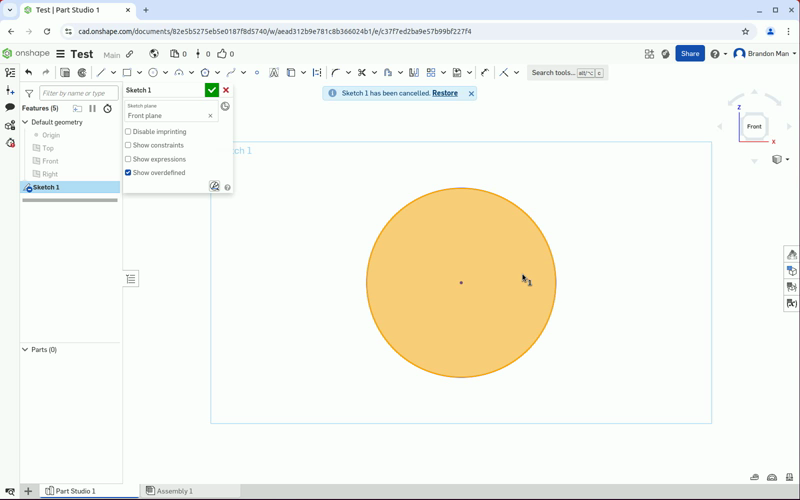
mouse_move(73, 352)
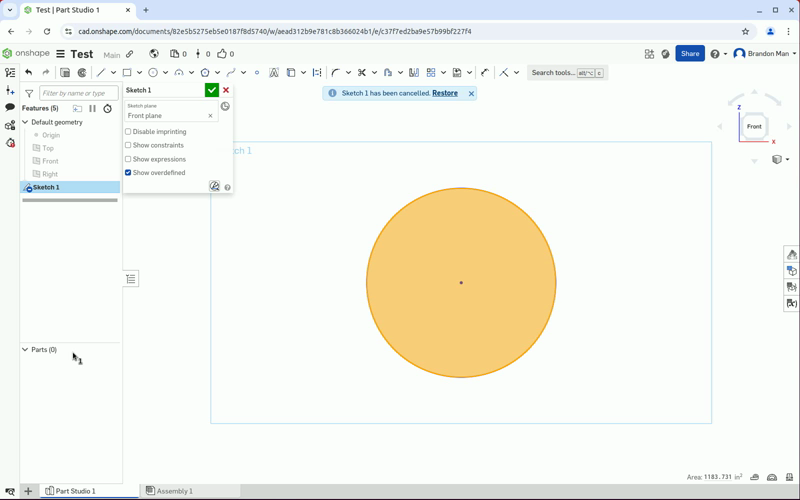
key(shift+y)
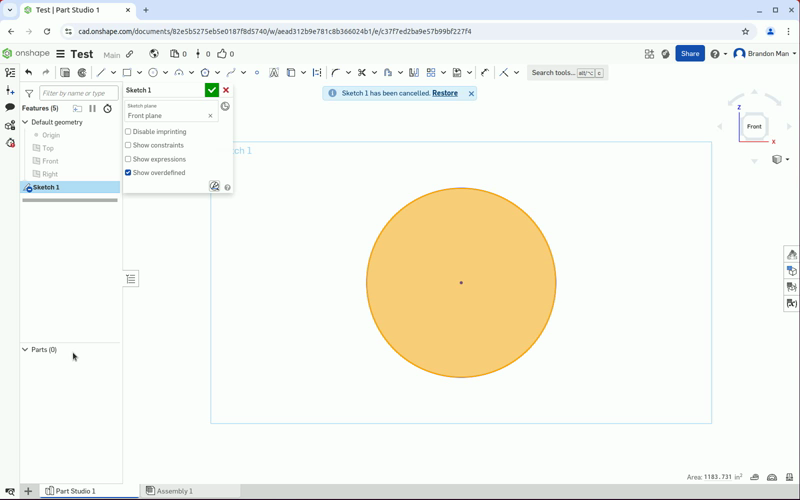
key(shift+e)
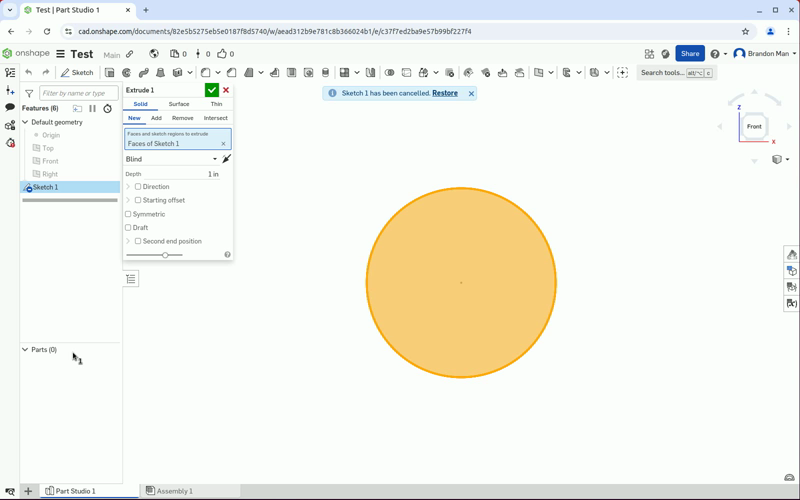
mouse_move(143, 106)
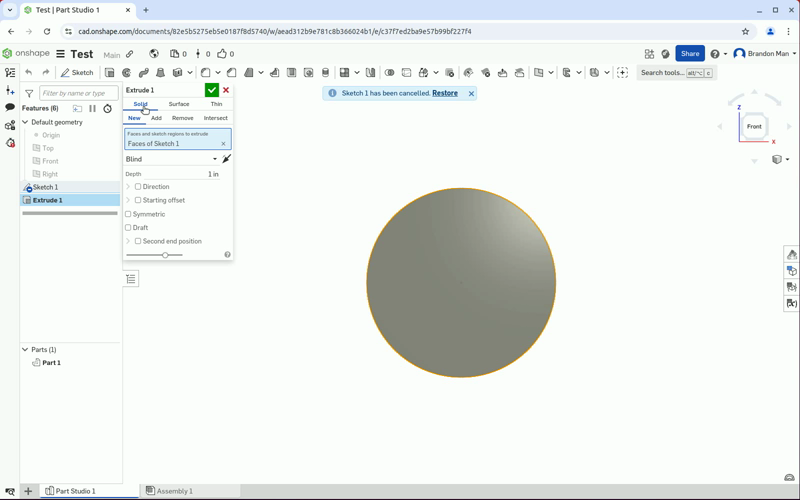
click(143, 106)
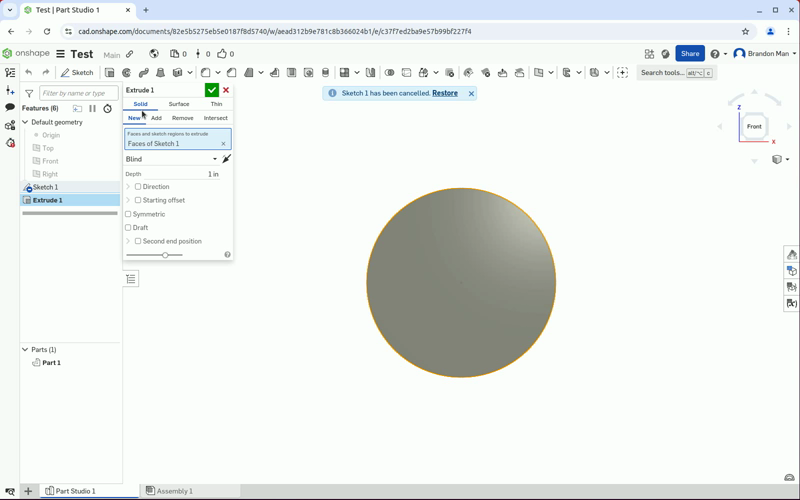
mouse_move(137, 120)
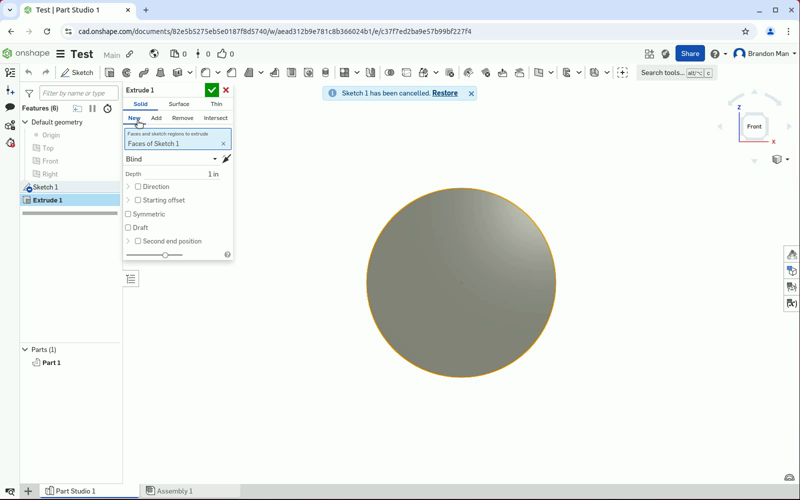
click(137, 120)
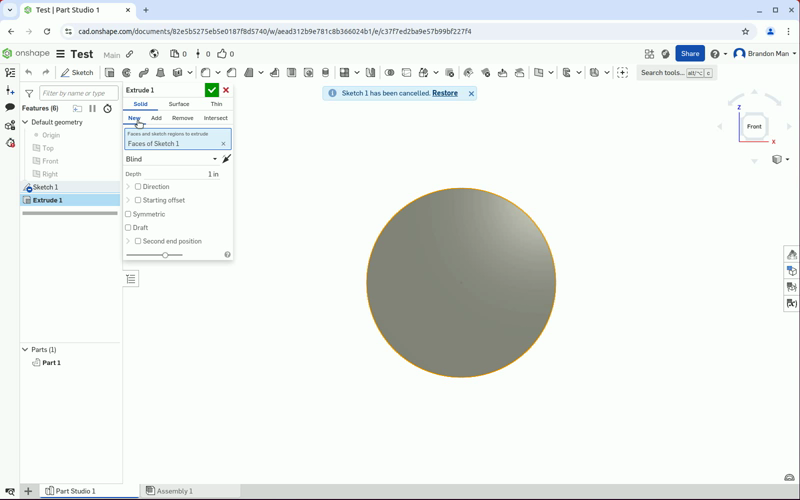
key(tab, 4)
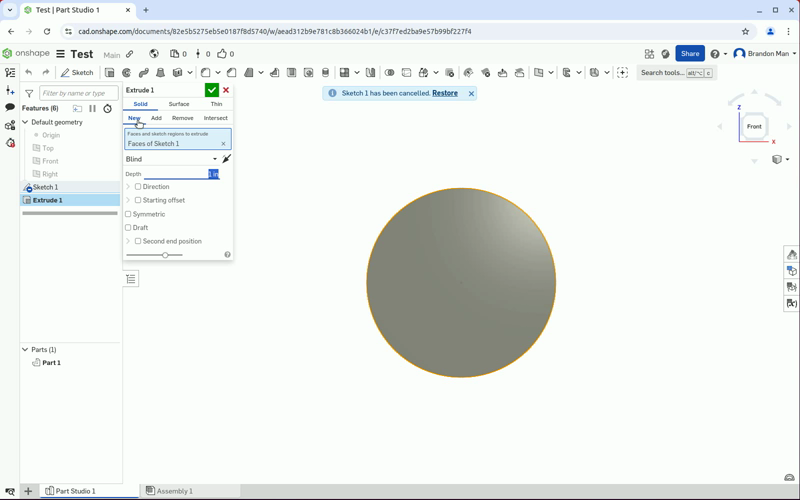
text(3.851)
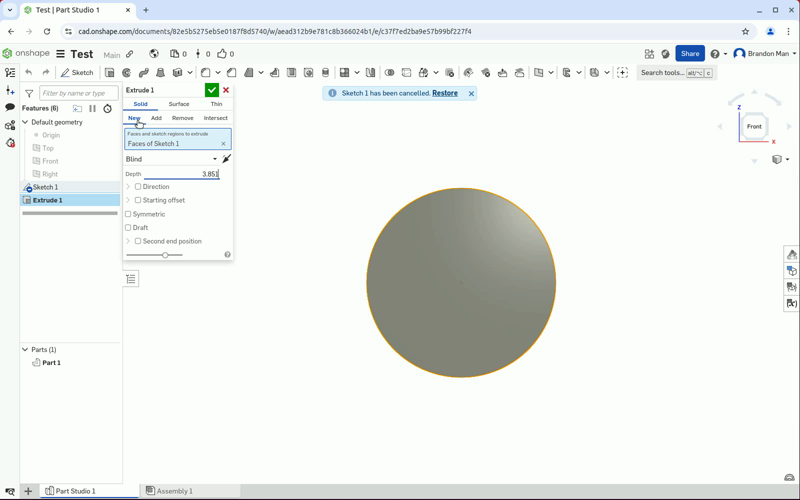
key(enter)
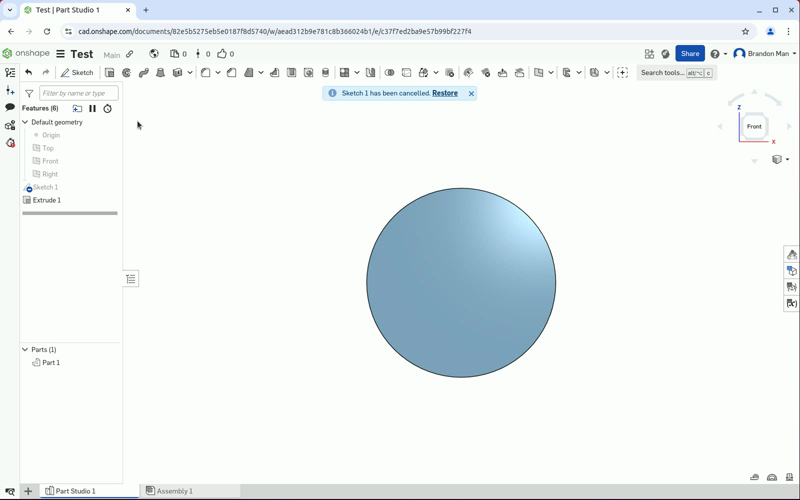
key(shift+h)
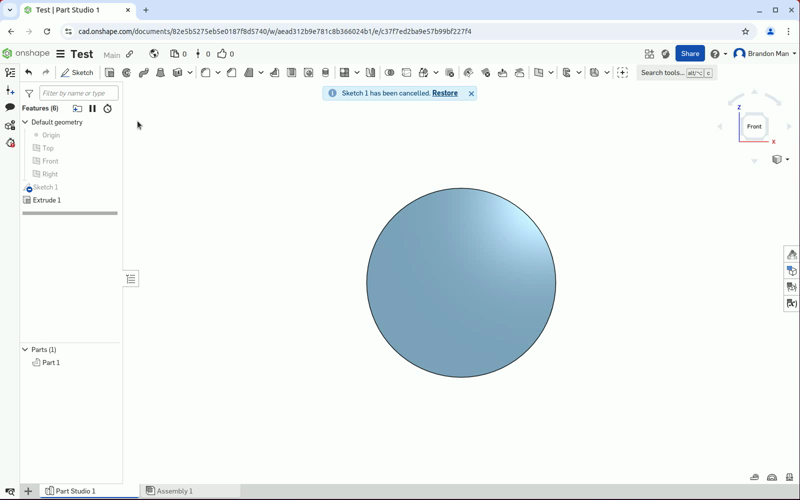
key(shift+h)
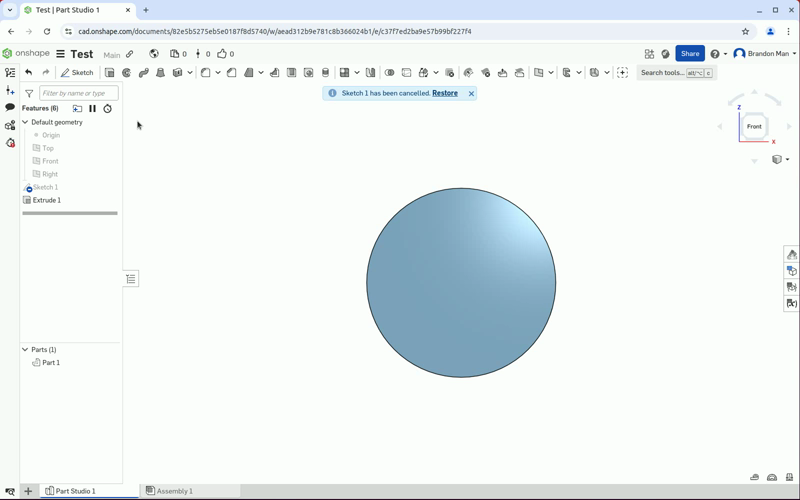
mouse_move(73, 189)
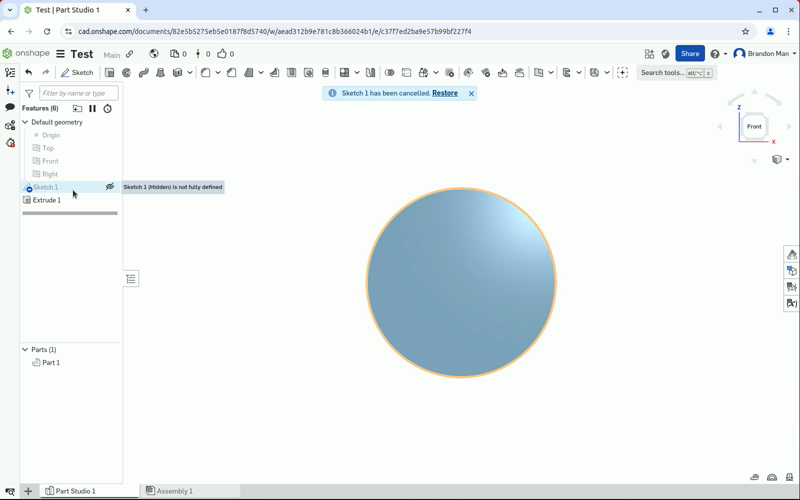
click(73, 189)
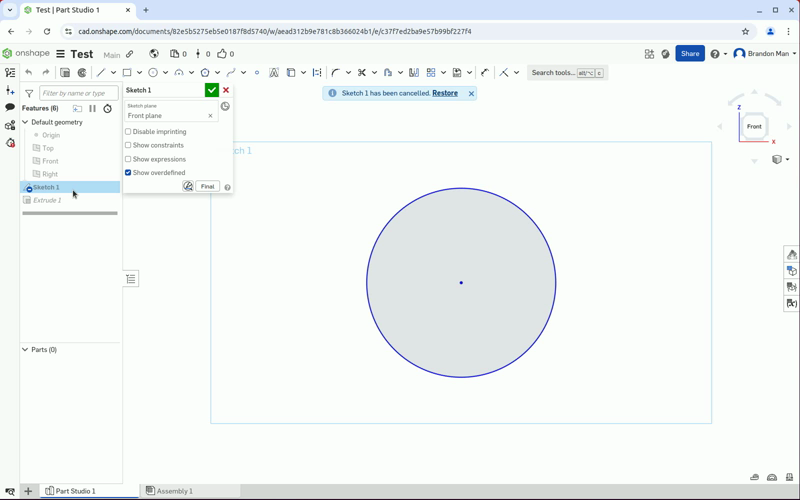
mouse_move(229, 92)
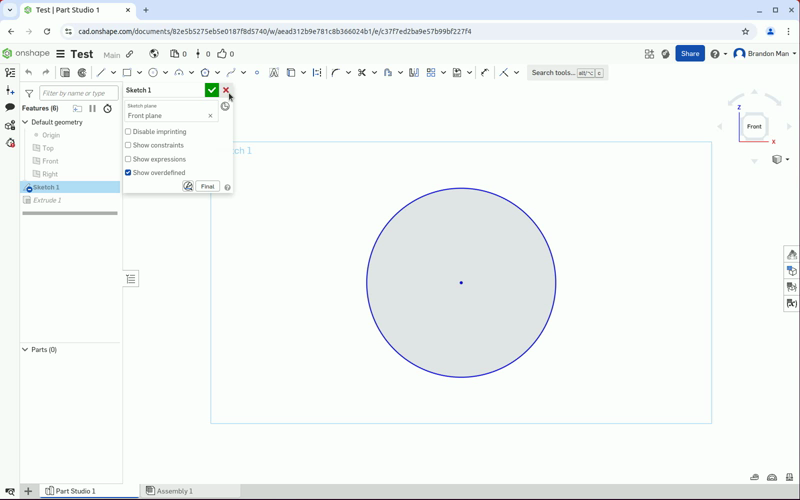
click(229, 92)
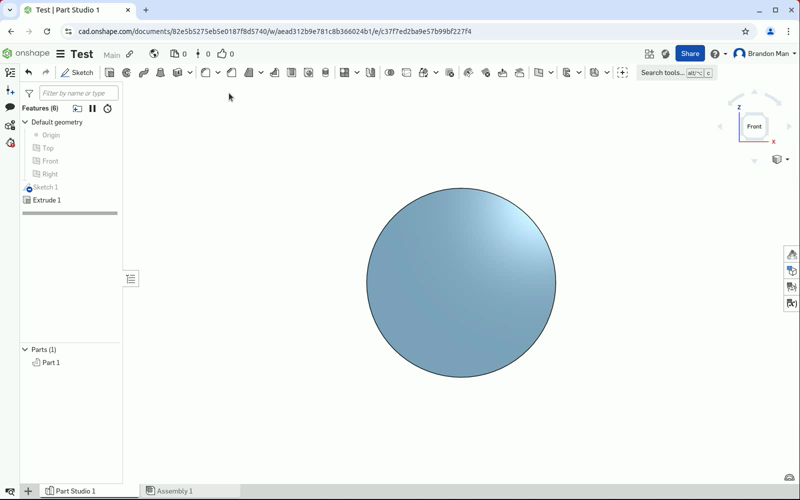
mouse_move(541, 75)
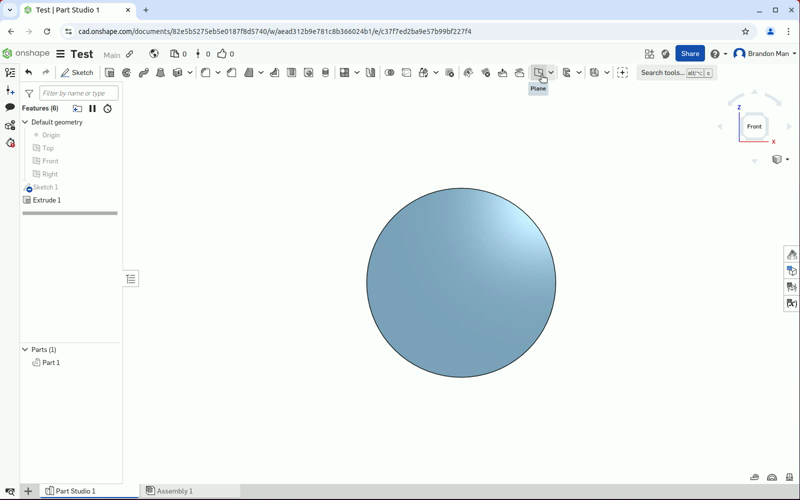
click(541, 75)
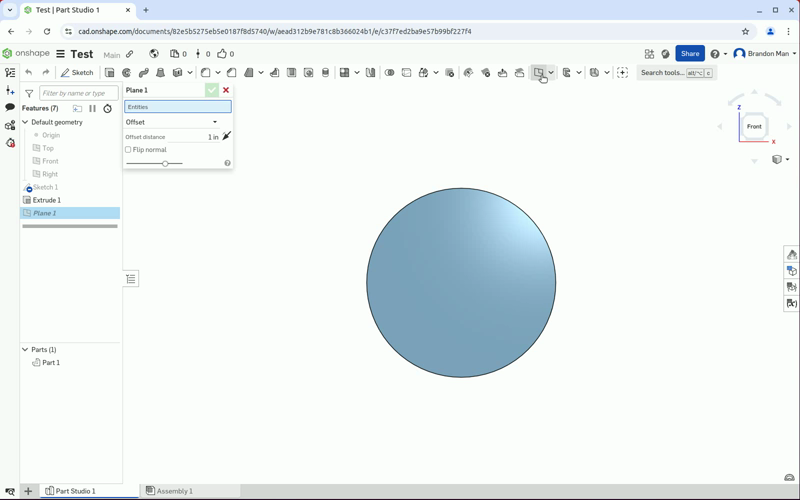
mouse_move(73, 163)
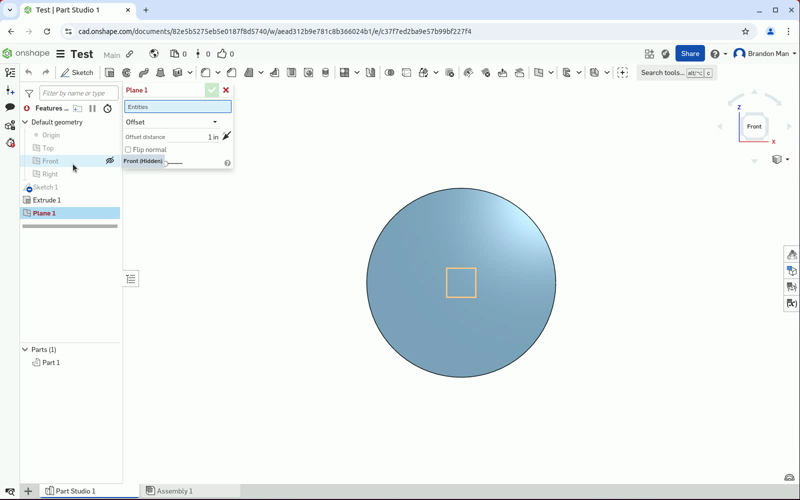
click(73, 163)
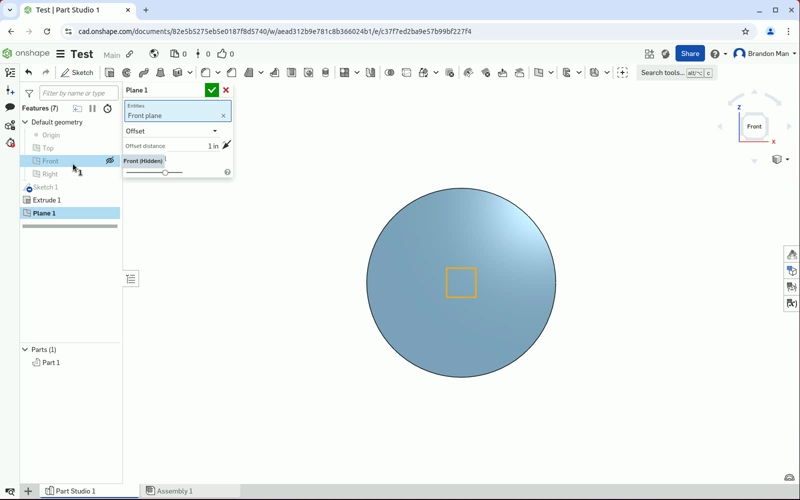
key(tab, 2)
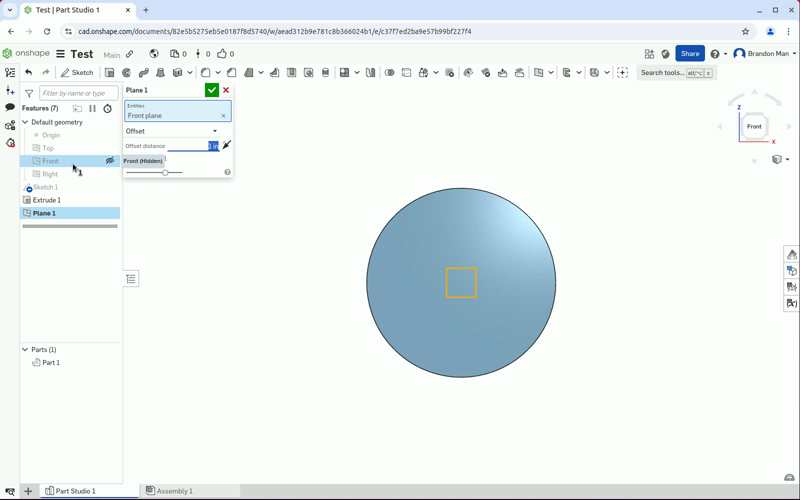
text(3.851)
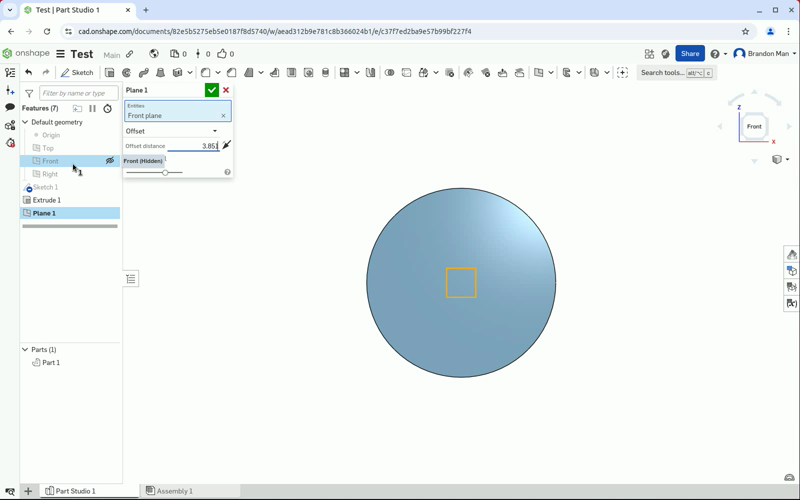
key(enter, 2)
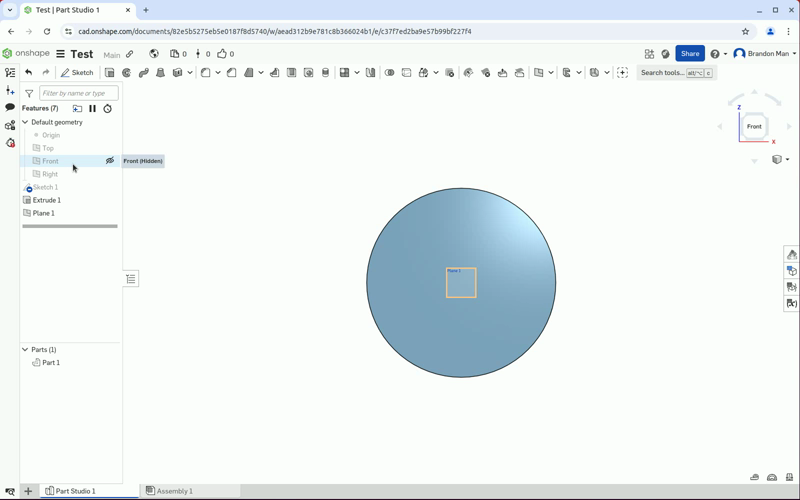
key(shift+s)
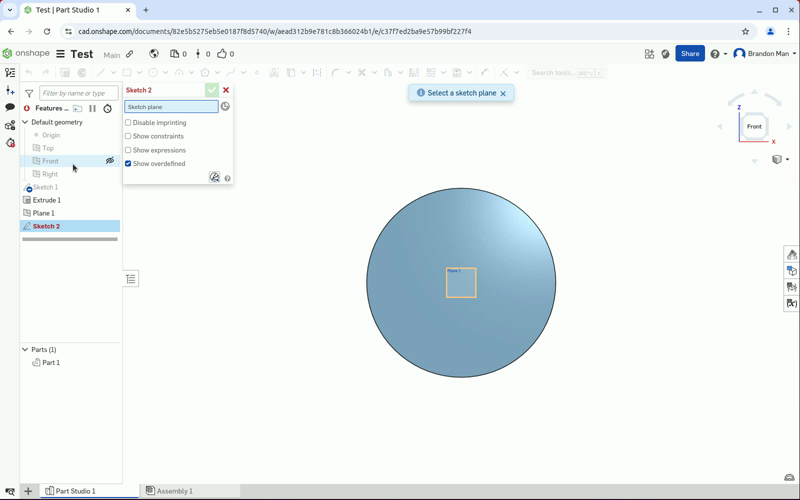
mouse_move(73, 215)
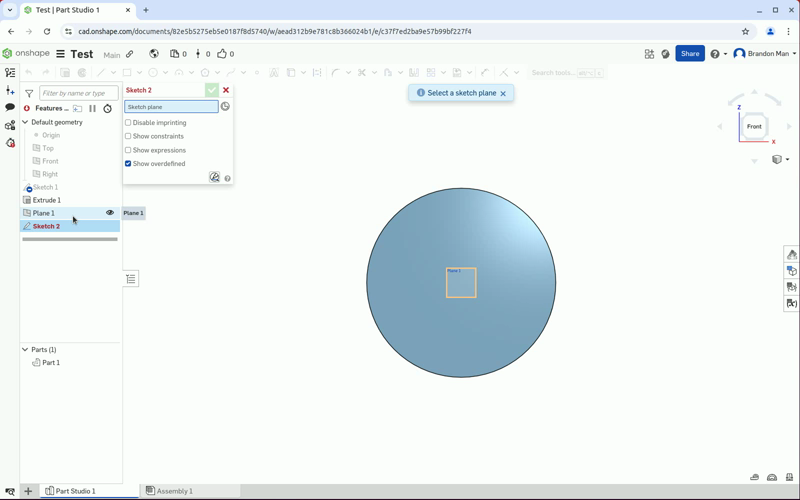
click(73, 215)
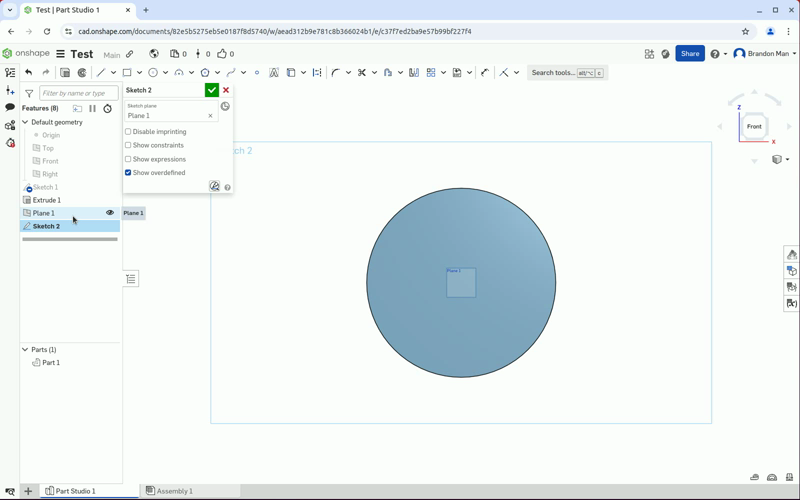
mouse_move(73, 352)
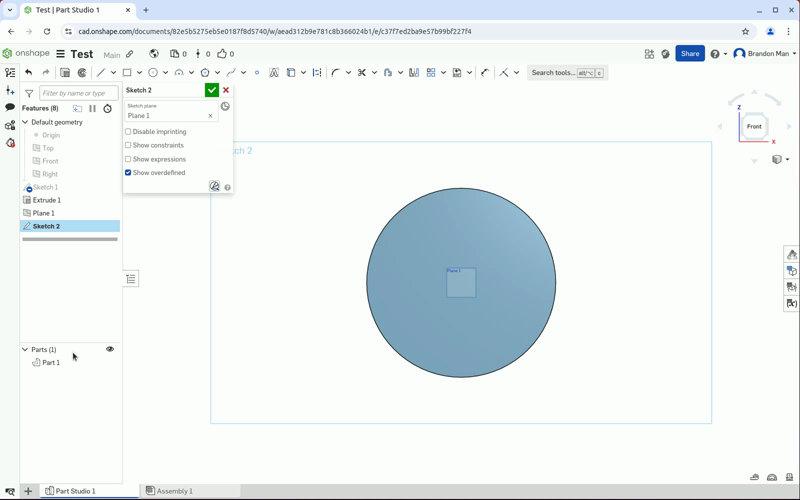
key(y)
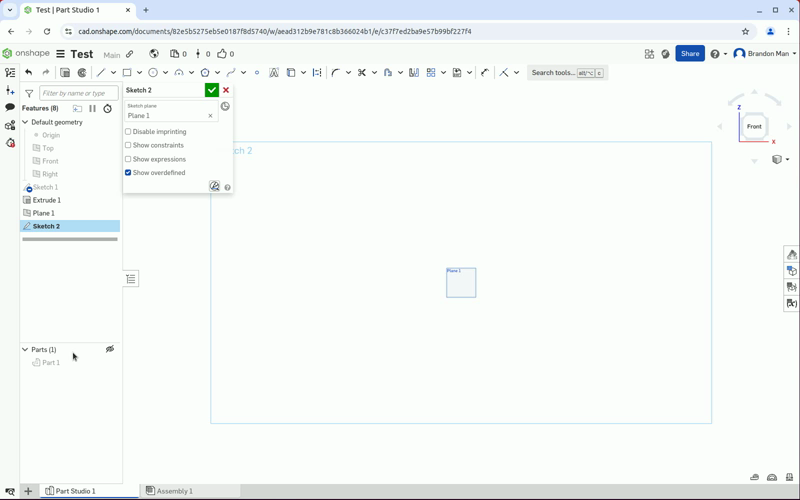
key(l)
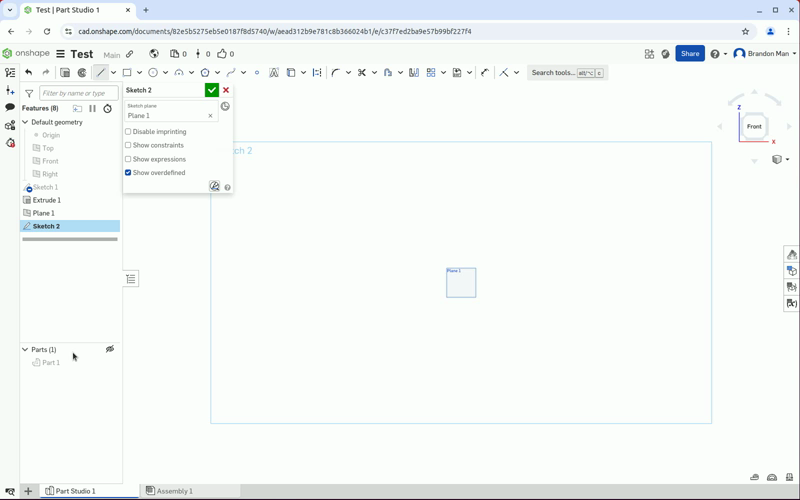
key_down(shift)
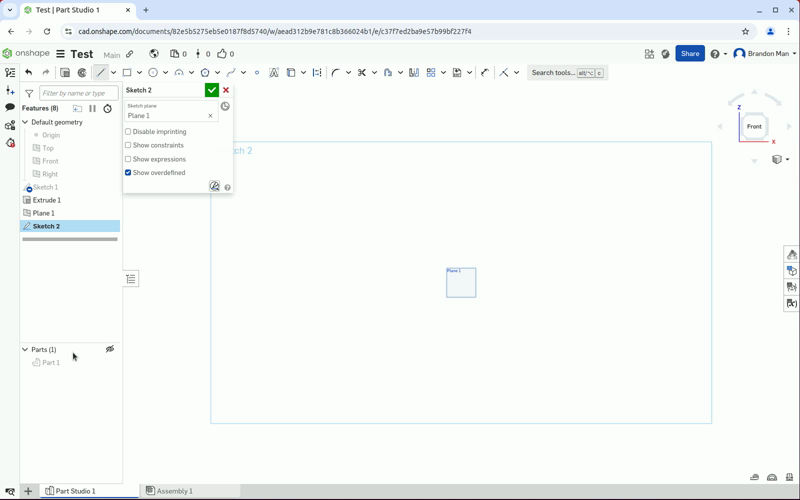
mouse_move(389, 252)
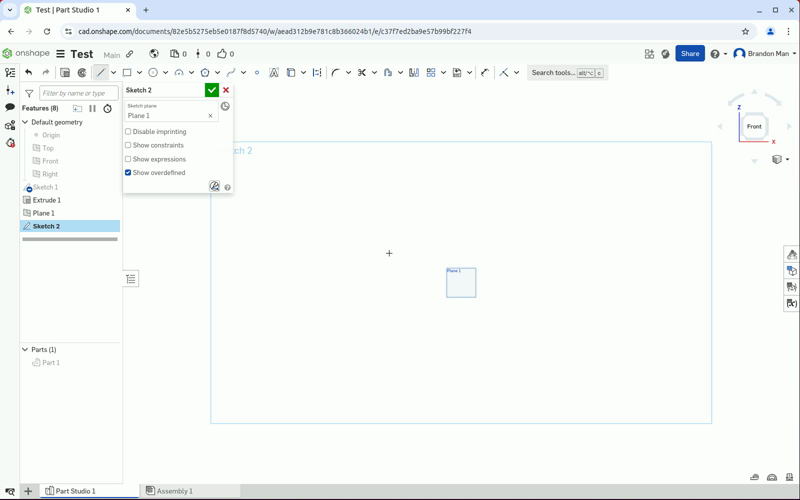
click(389, 252)
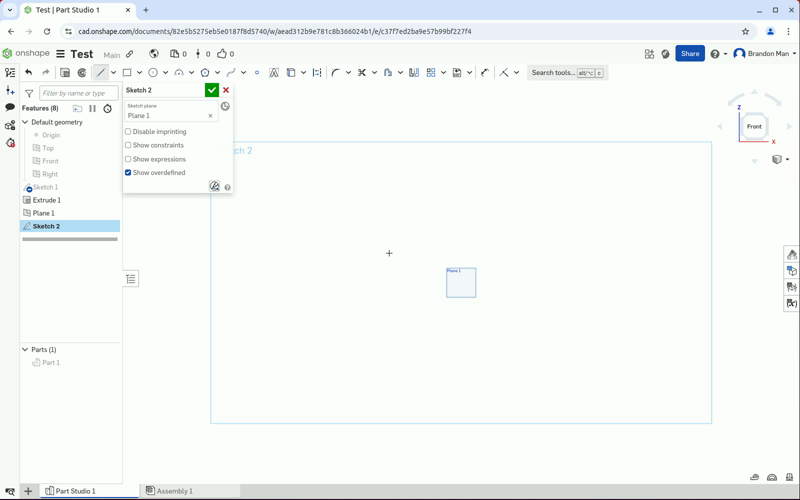
key_up(shift)
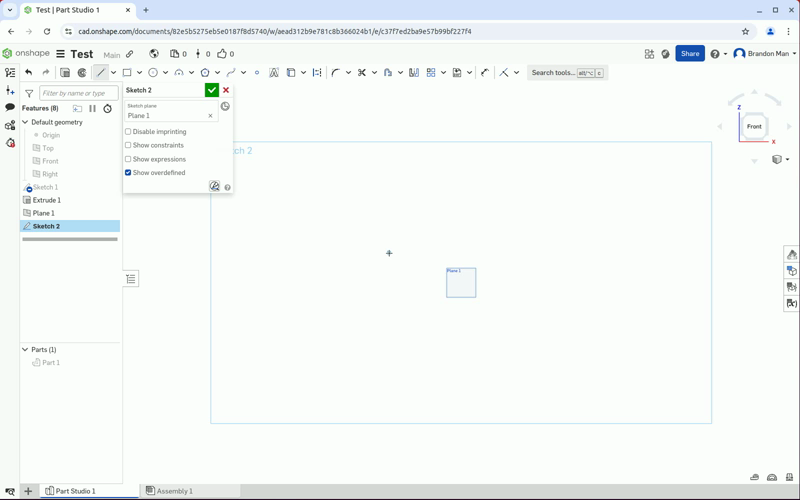
key_down(shift)
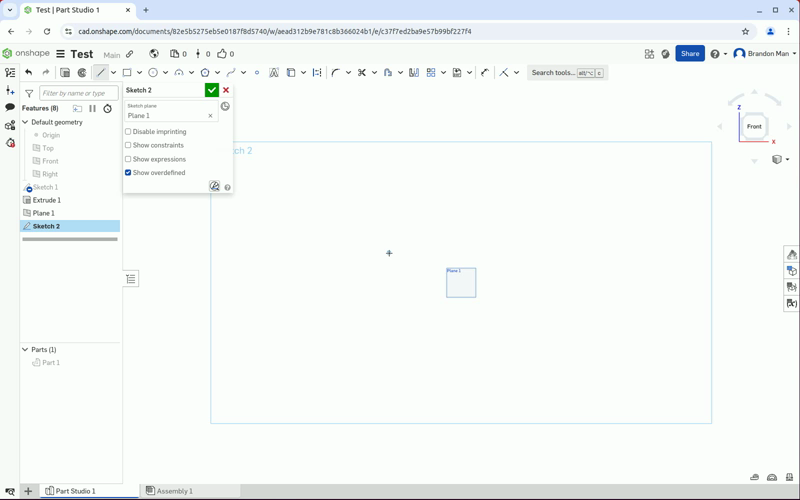
mouse_move(419, 252)
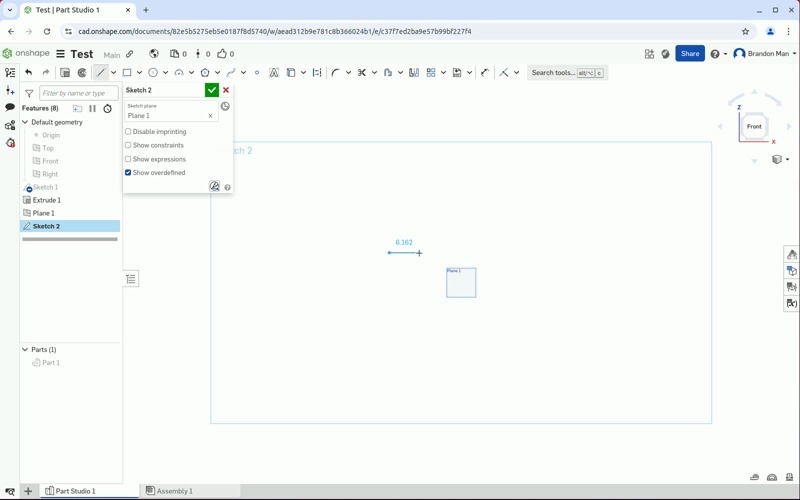
mouse_move(412, 252)
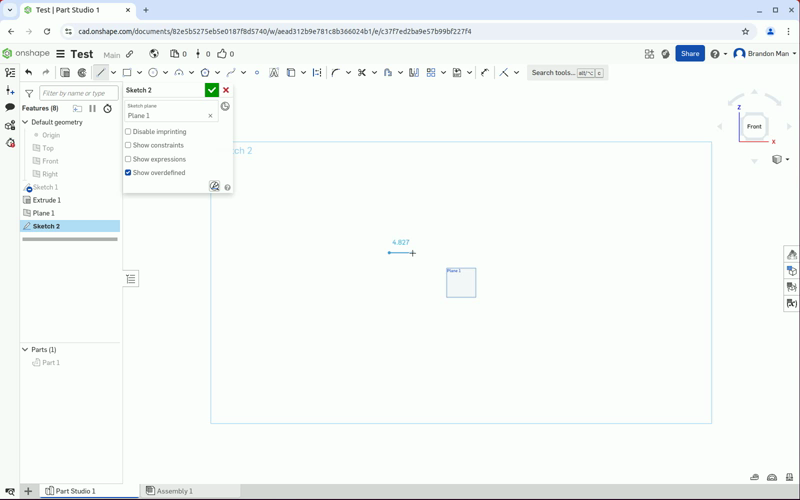
click(412, 252)
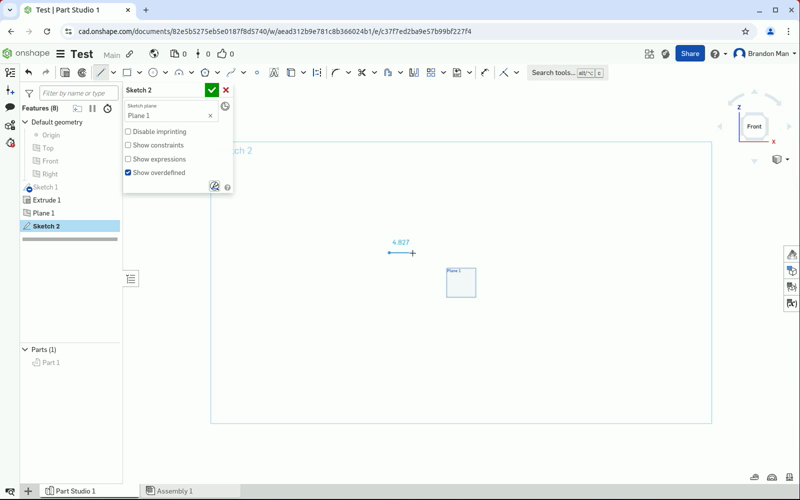
key_up(shift)
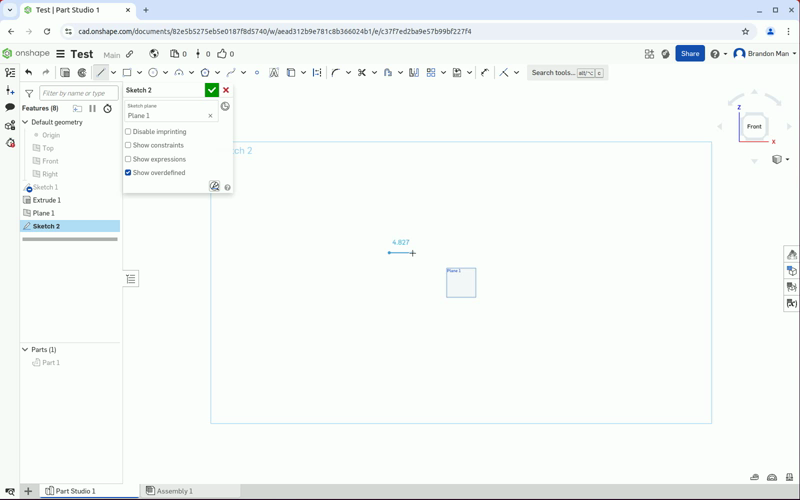
key_down(shift)
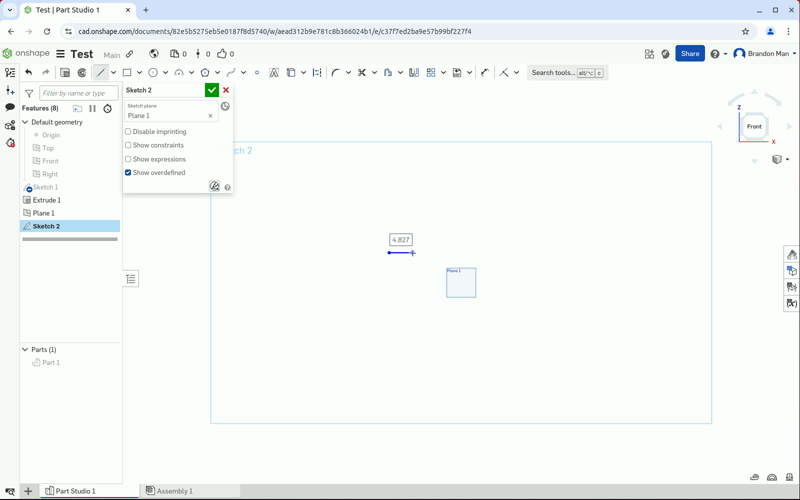
mouse_move(412, 321)
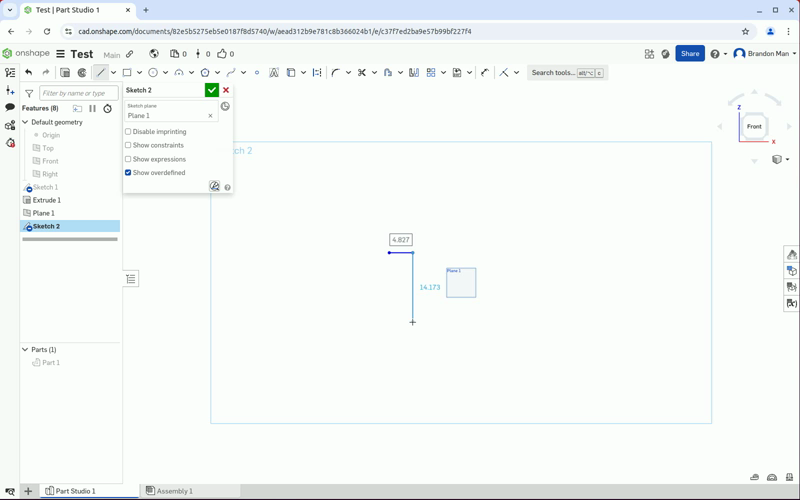
click(412, 321)
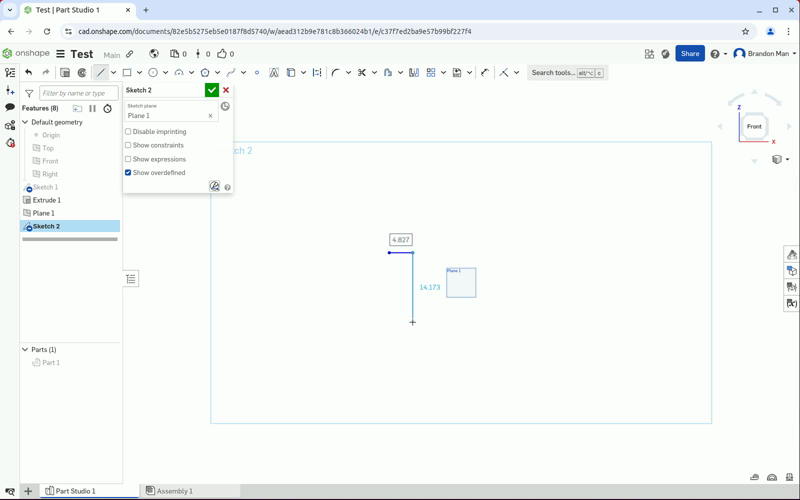
key_up(shift)
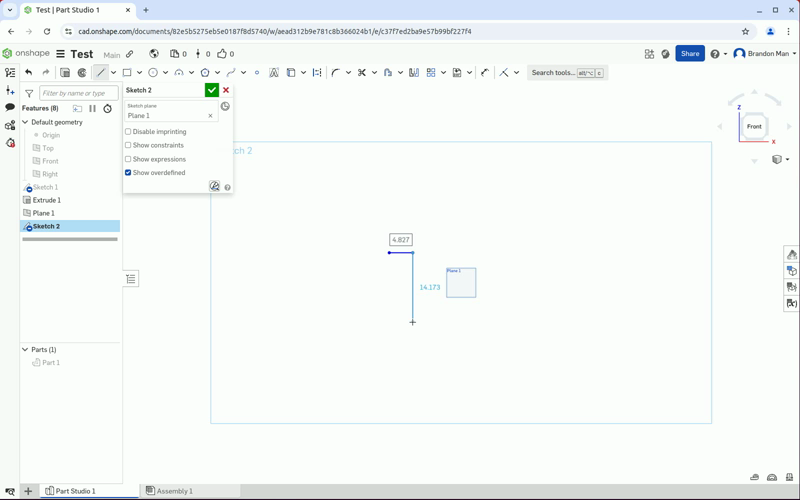
key_down(shift)
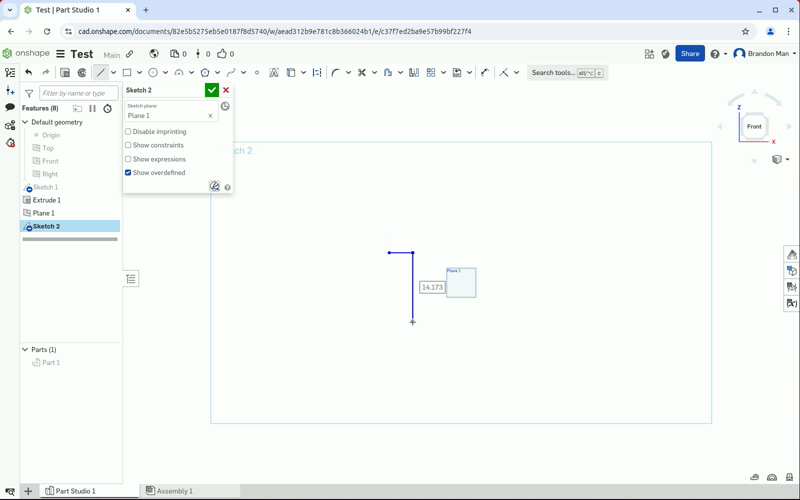
mouse_move(442, 321)
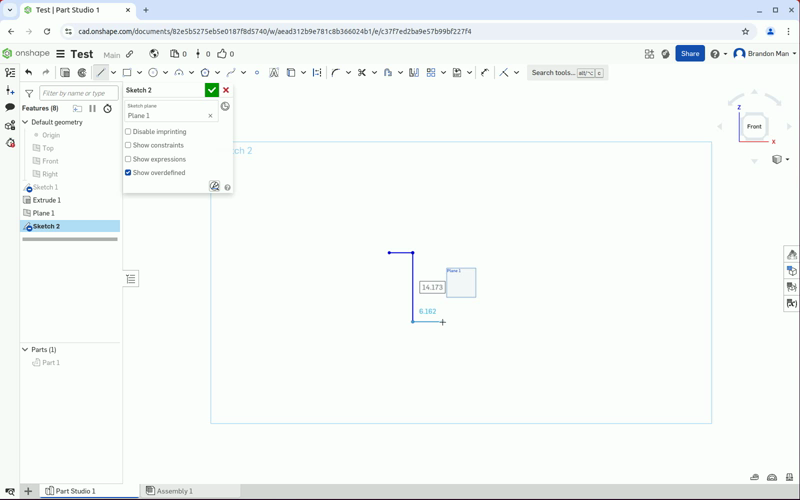
mouse_move(429, 321)
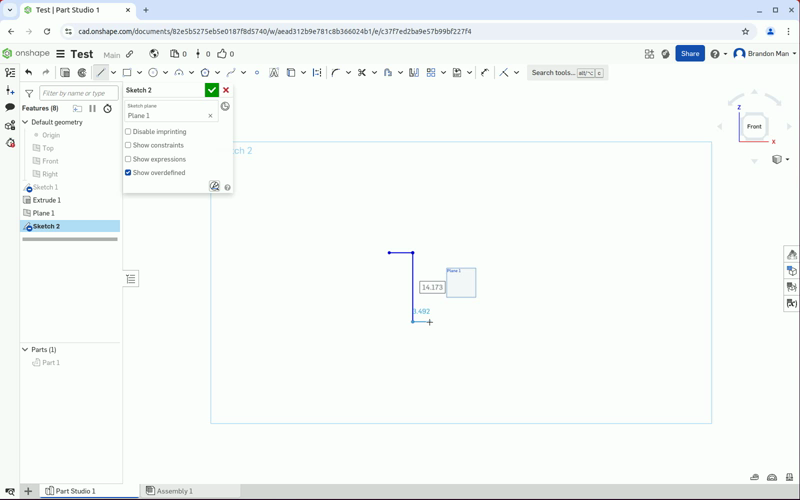
click(429, 321)
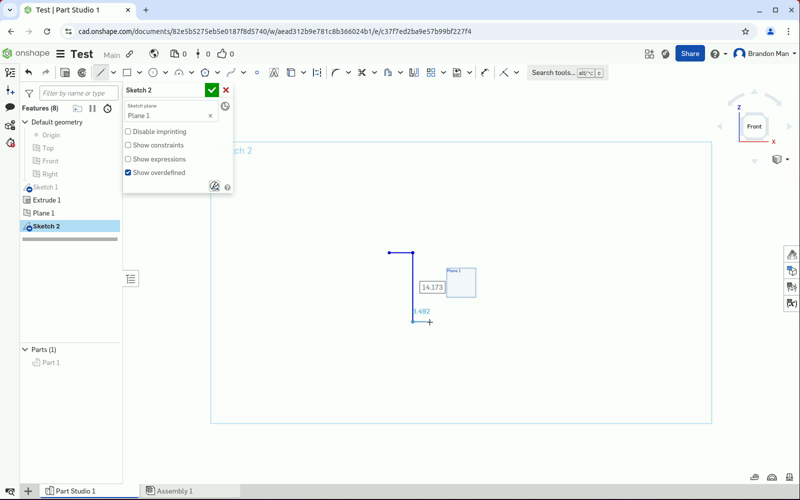
key_up(shift)
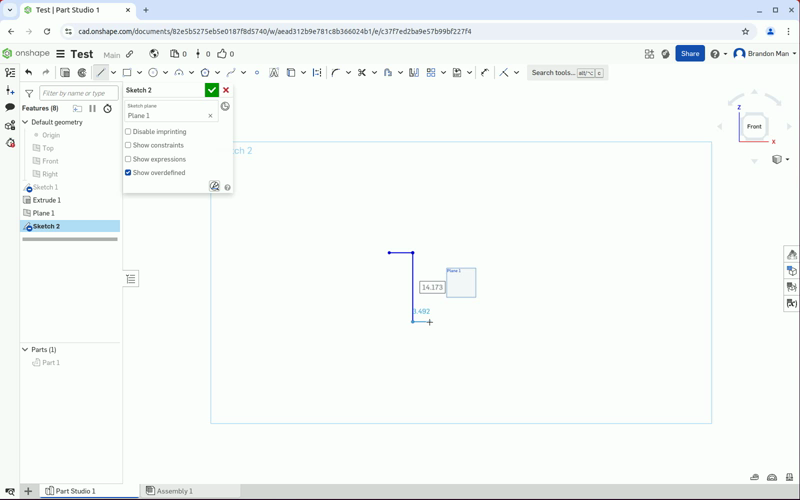
key_down(shift)
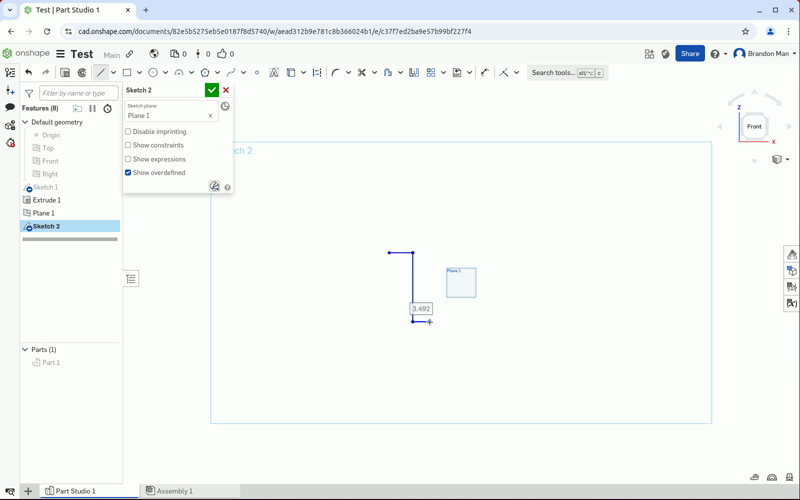
mouse_move(429, 252)
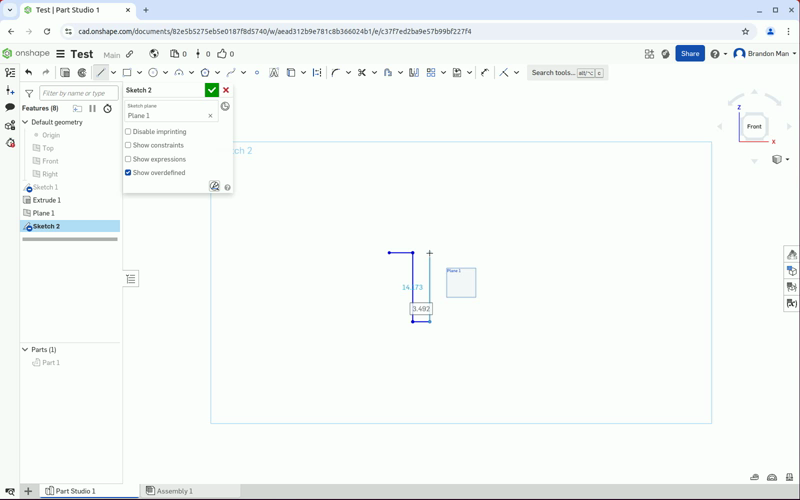
click(429, 252)
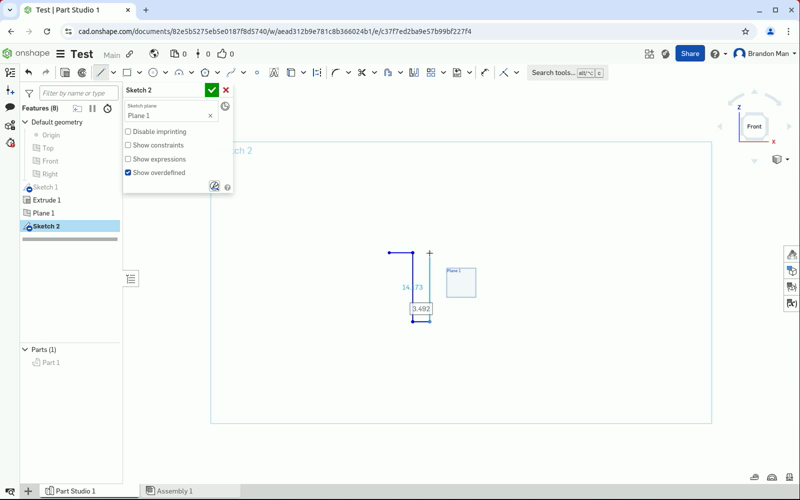
key_up(shift)
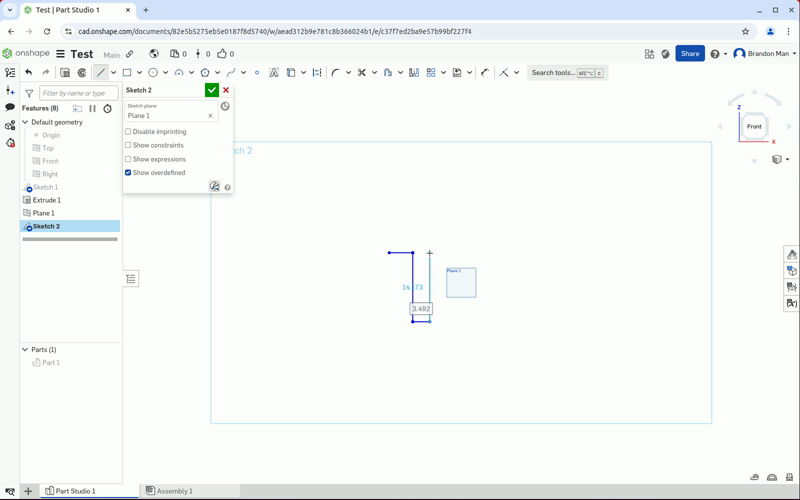
key_down(shift)
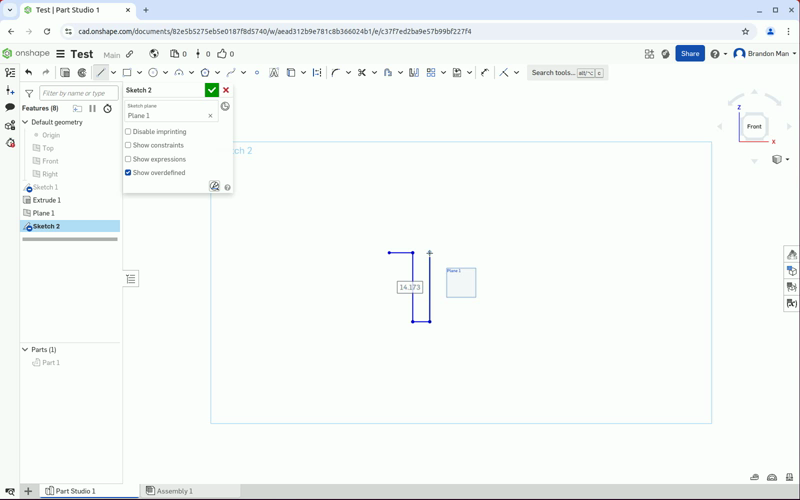
mouse_move(459, 252)
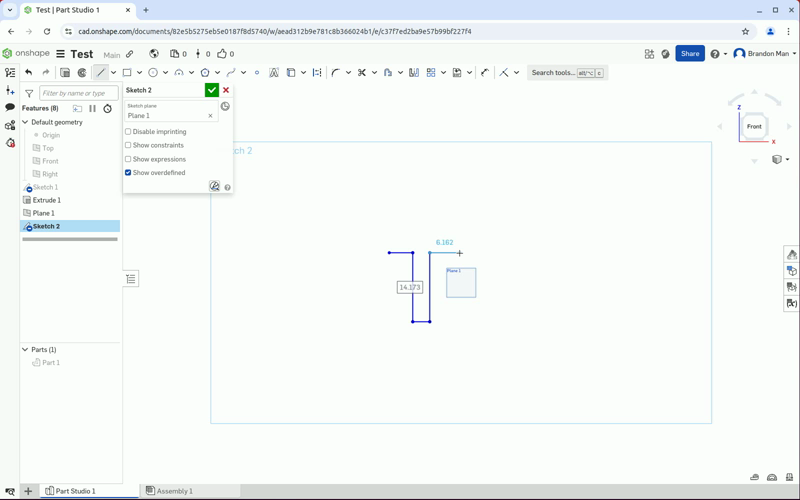
mouse_move(453, 252)
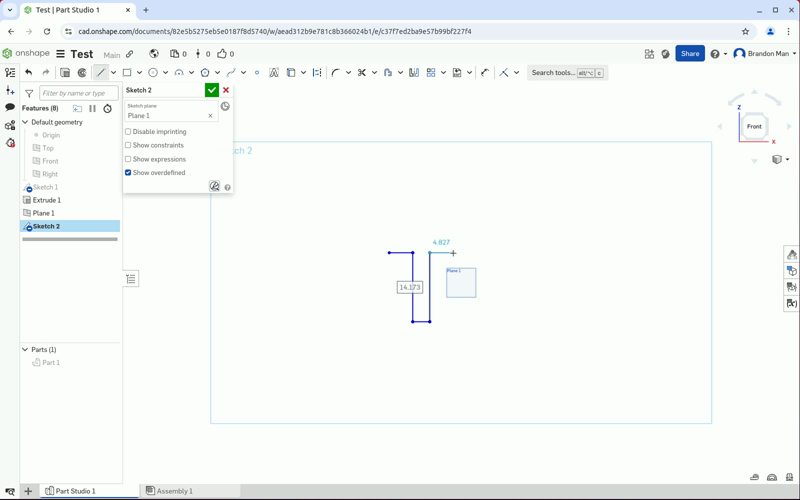
click(453, 252)
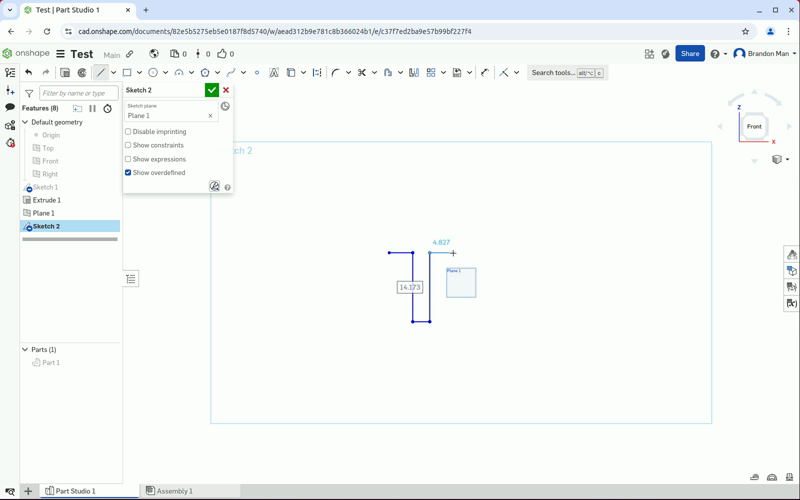
key_up(shift)
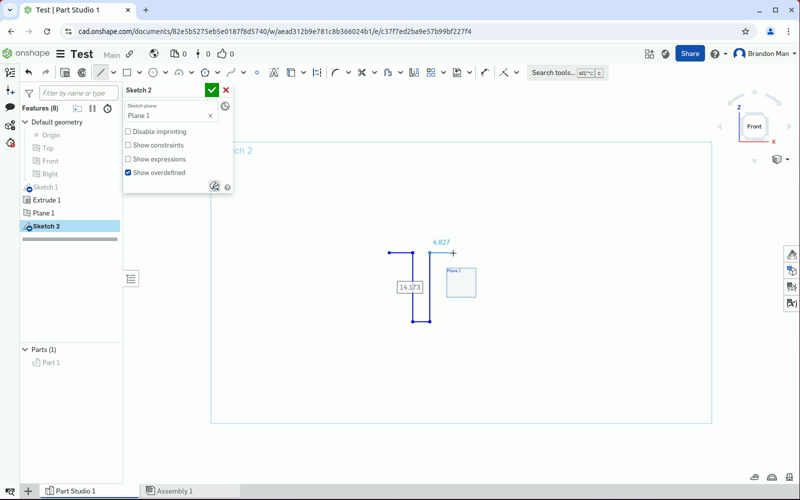
key_down(shift)
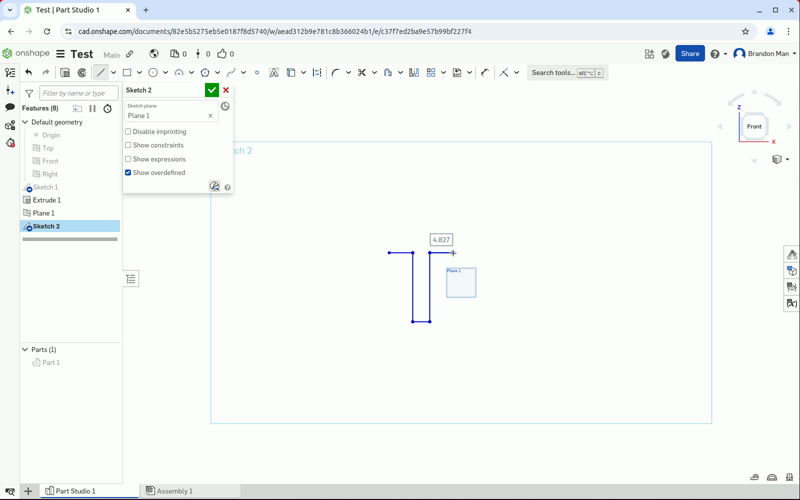
mouse_move(483, 252)
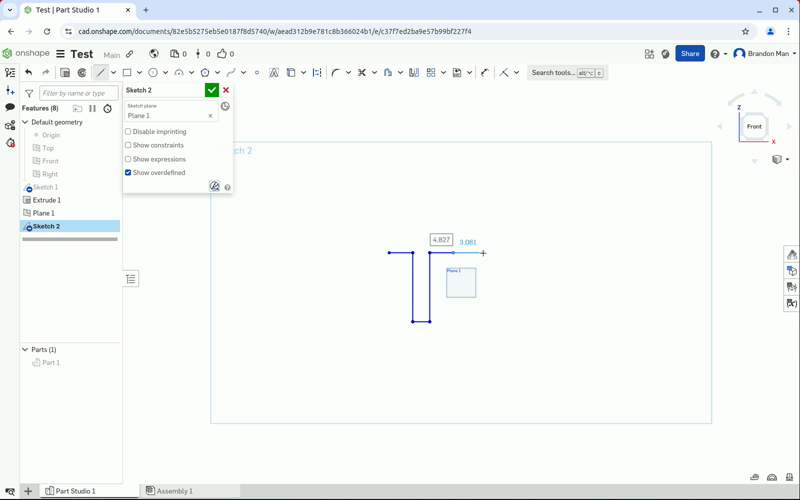
mouse_move(453, 238)
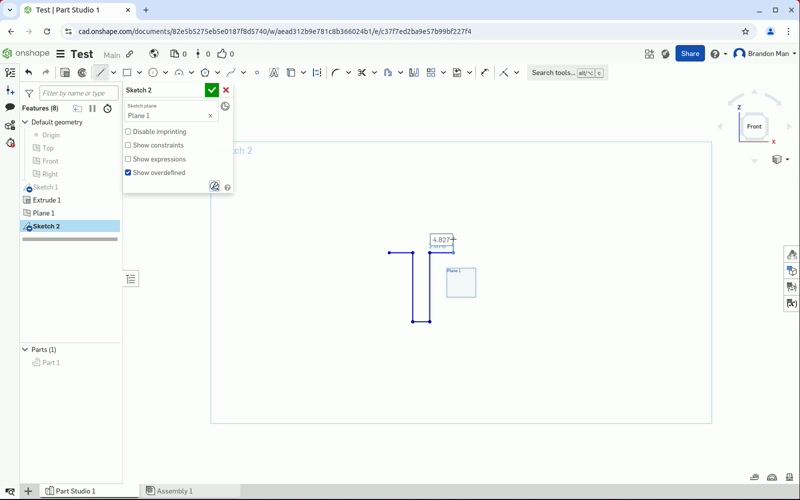
click(453, 238)
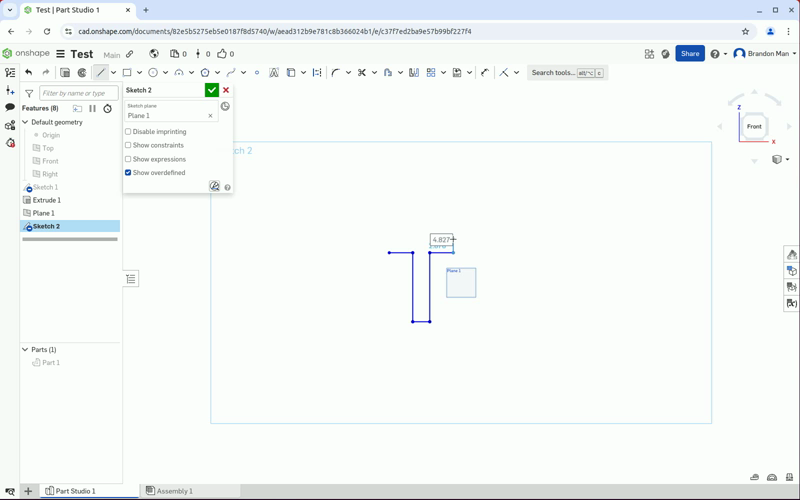
key_up(shift)
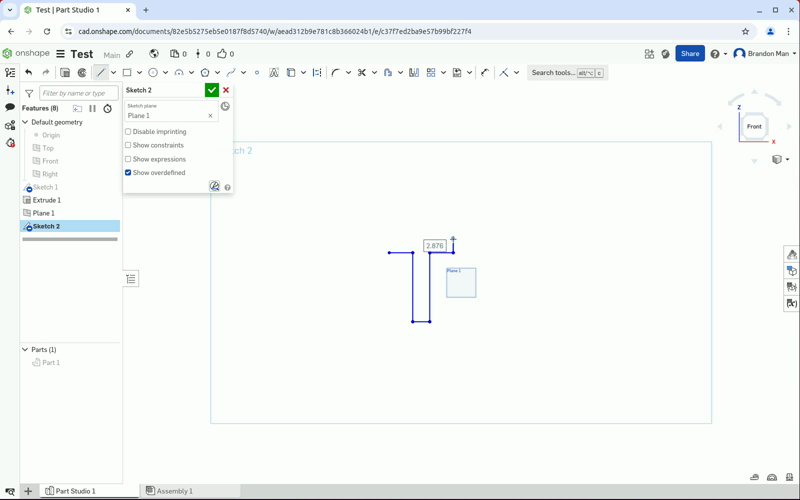
key_down(shift)
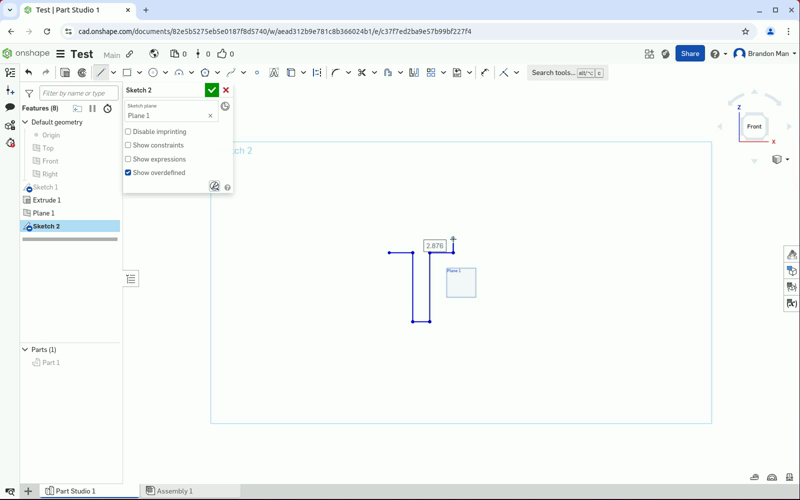
mouse_move(389, 238)
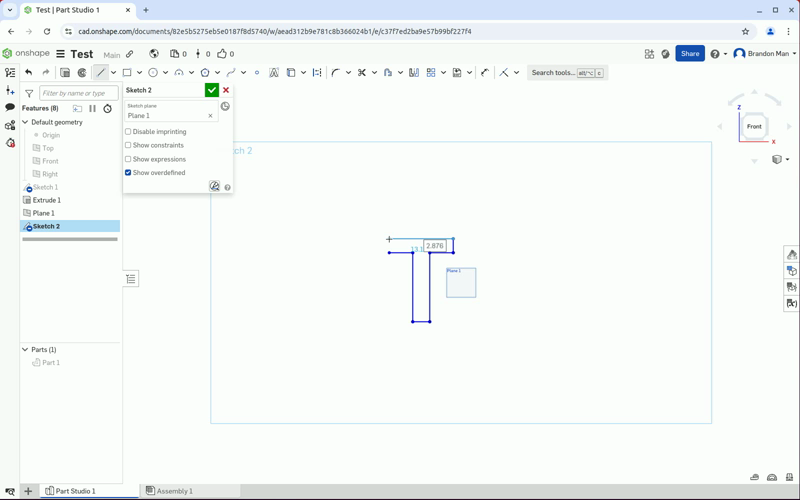
click(389, 238)
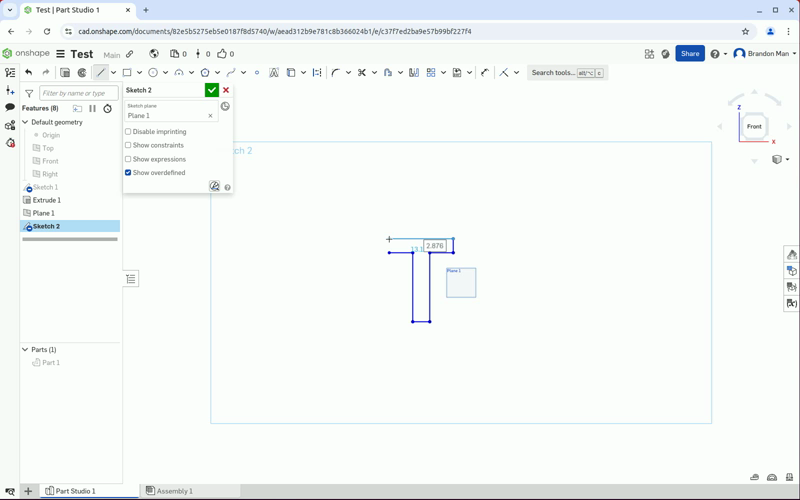
key_up(shift)
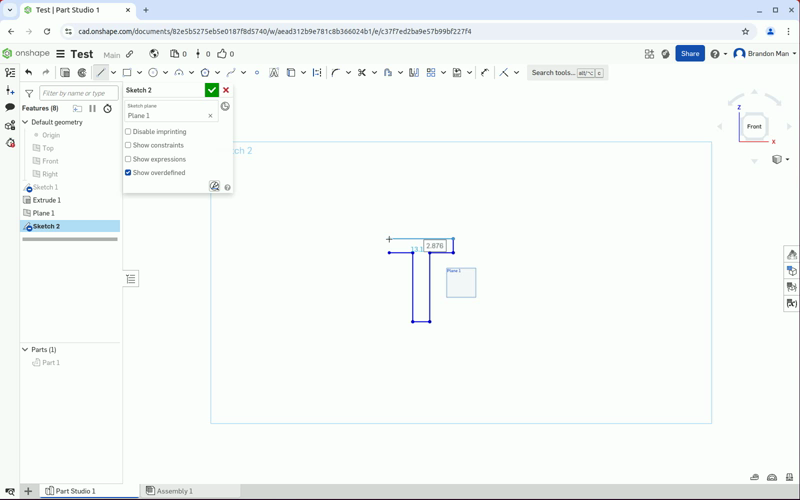
mouse_move(419, 238)
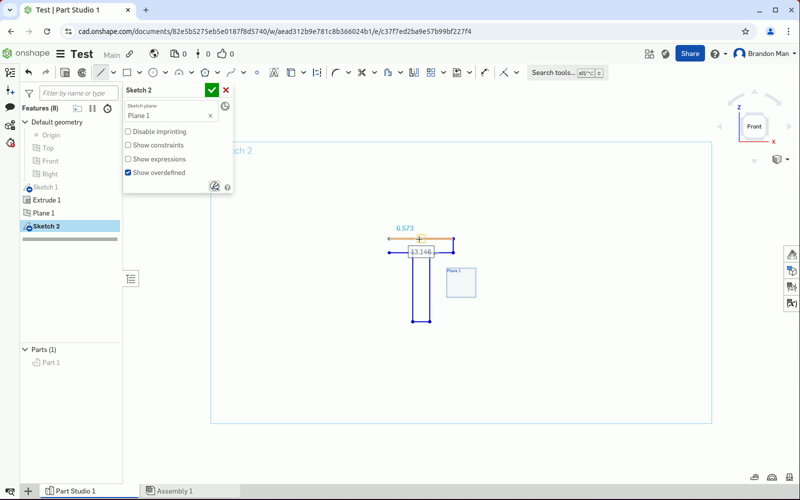
key_down(shift)
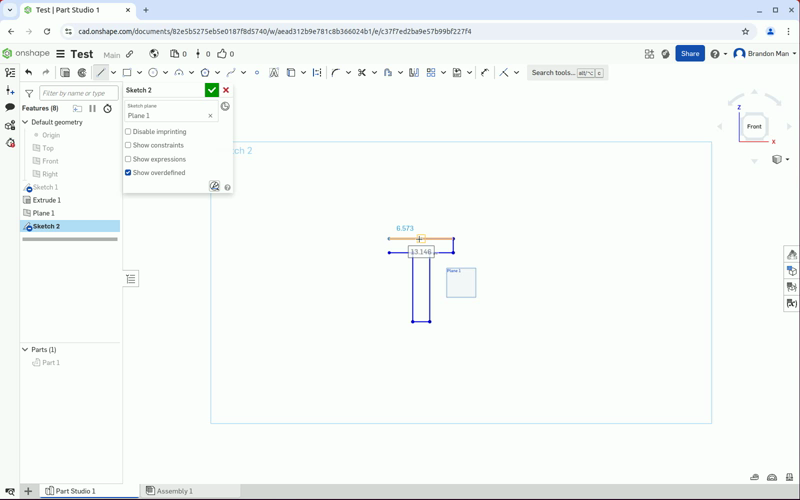
mouse_move(389, 252)
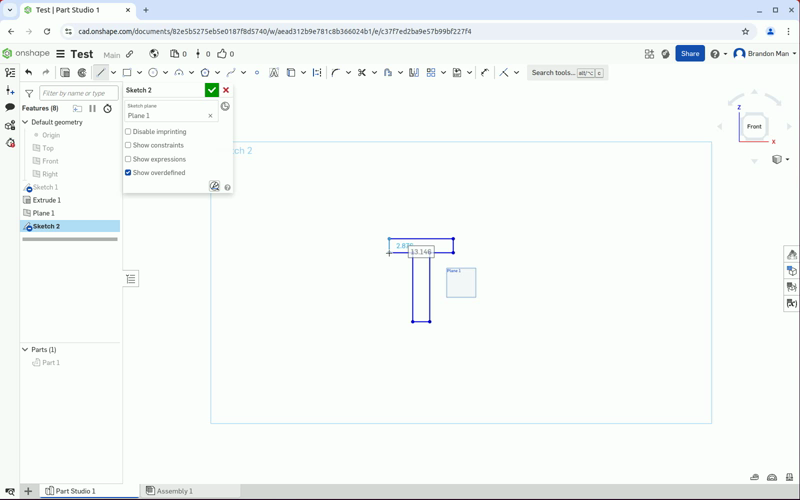
key_up(shift)
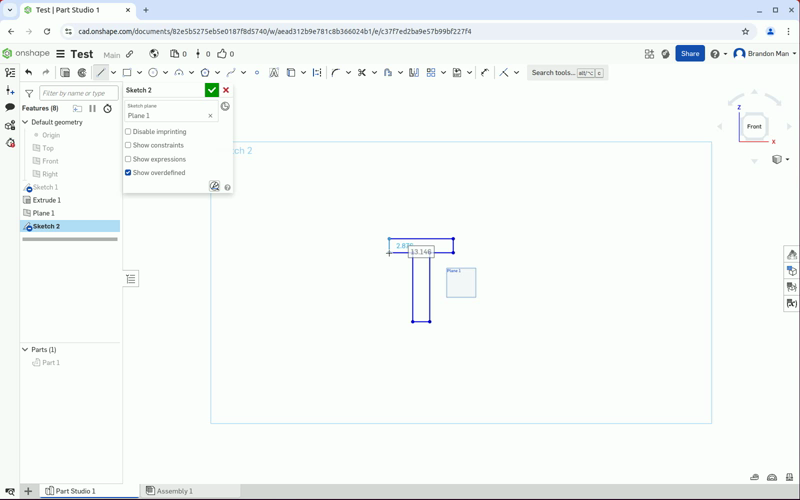
click(389, 252)
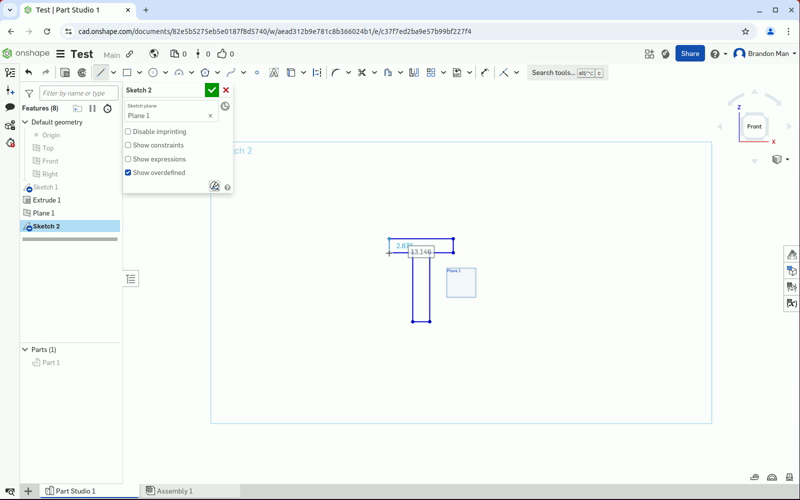
key(esc)
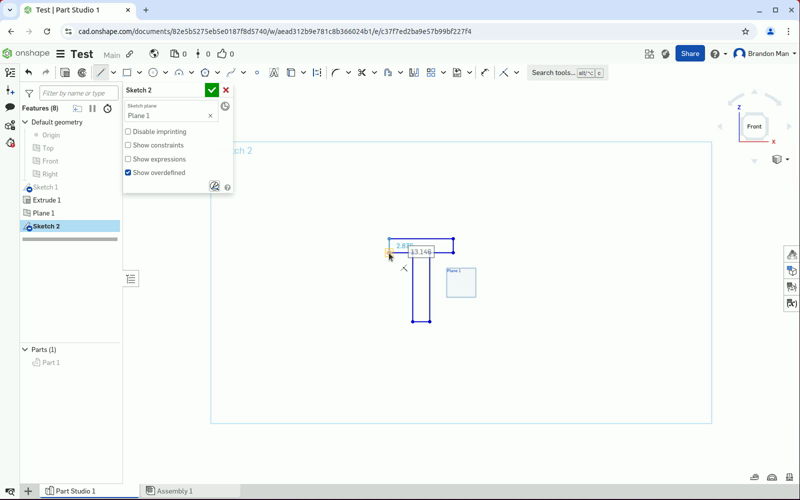
mouse_move(416, 298)
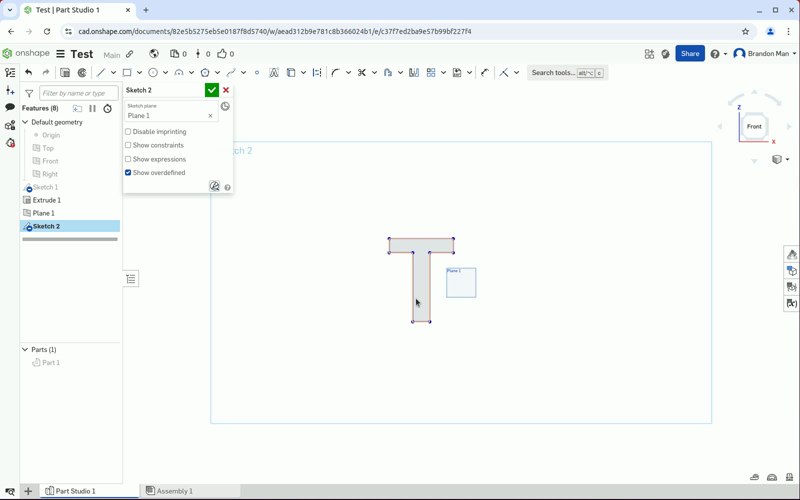
click(416, 298)
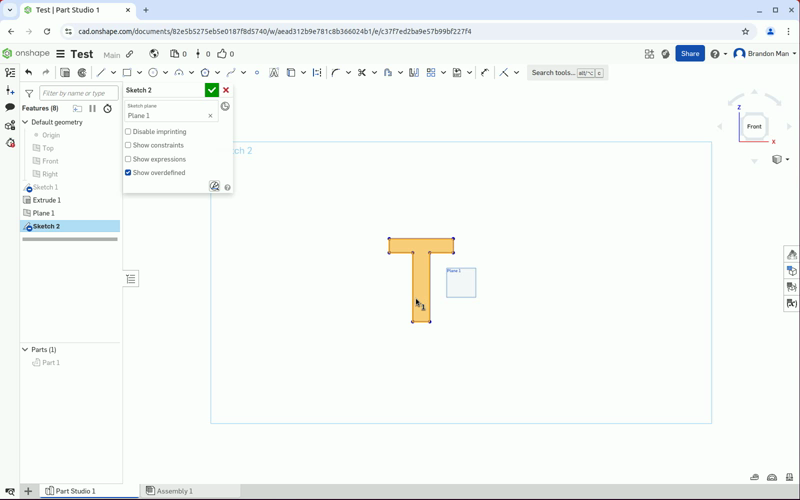
mouse_move(73, 352)
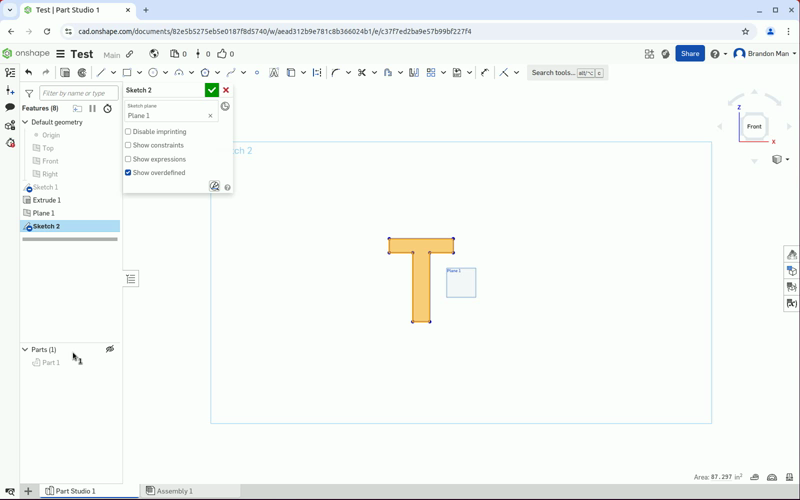
key(shift+y)
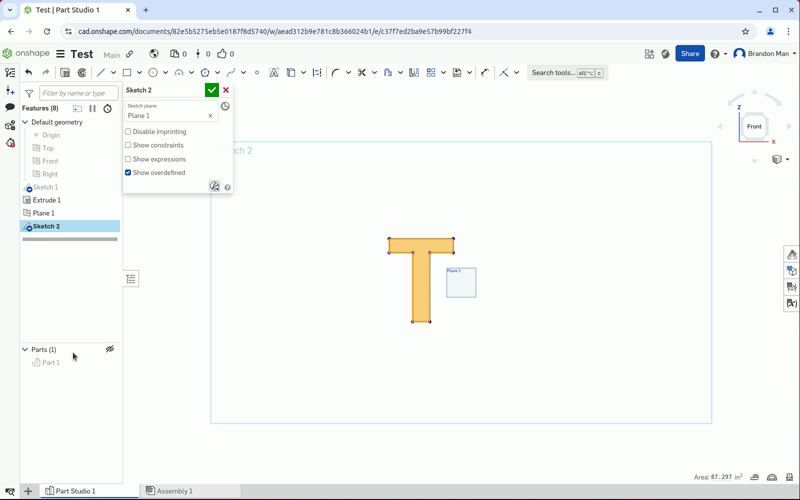
key(shift+e)
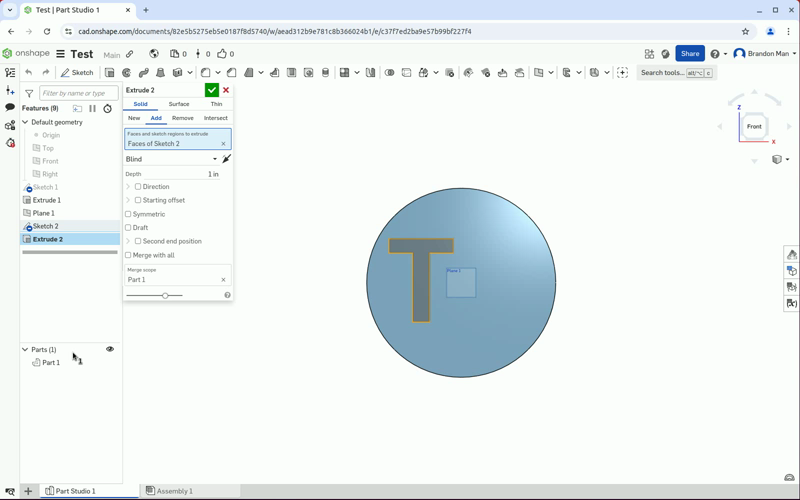
mouse_move(143, 106)
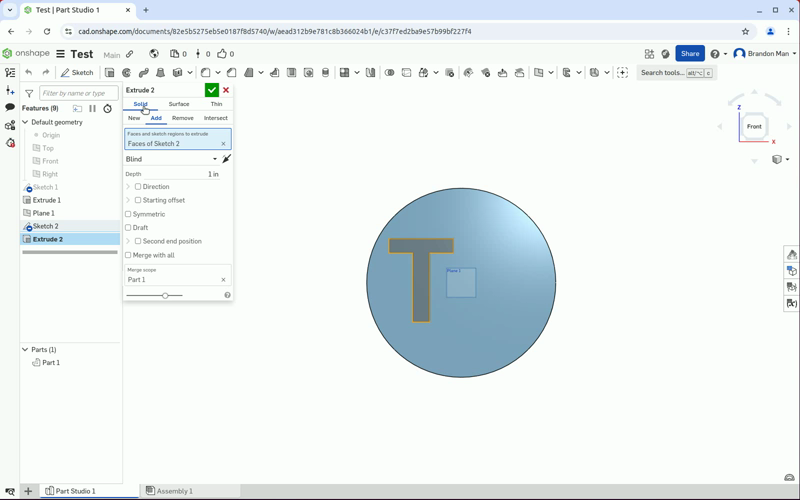
click(143, 106)
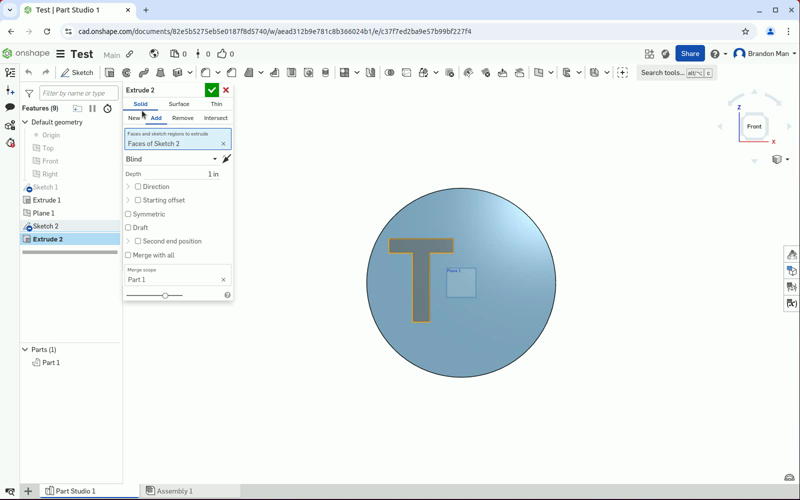
mouse_move(137, 120)
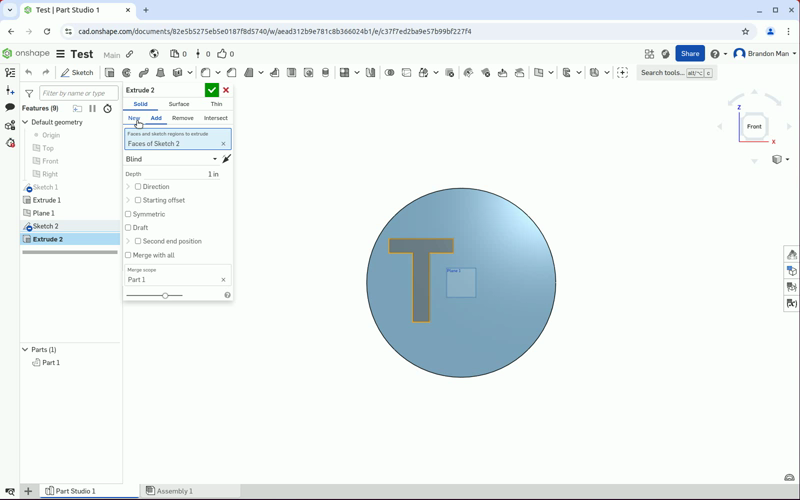
click(137, 120)
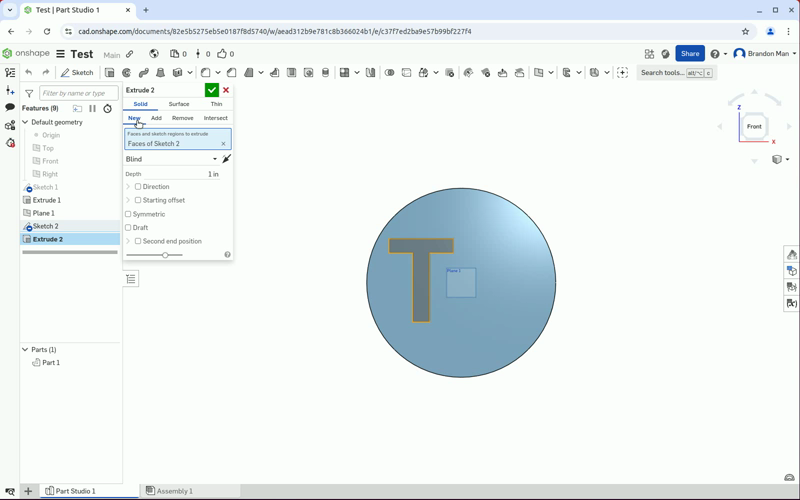
key(tab, 4)
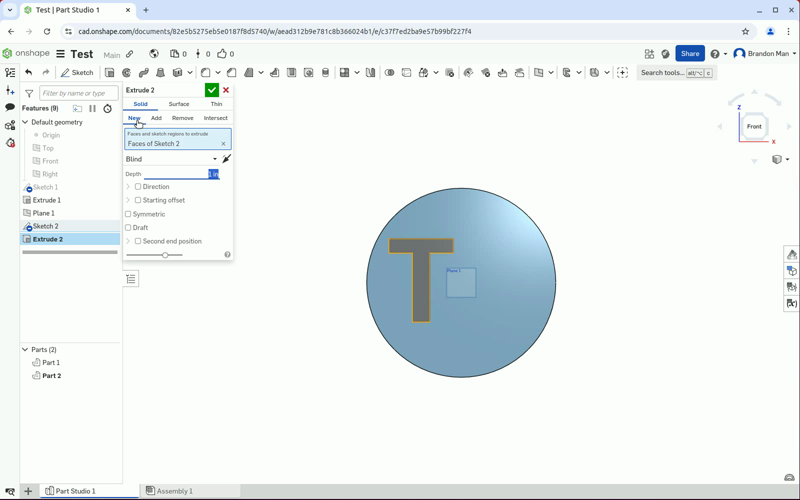
text(19.257)
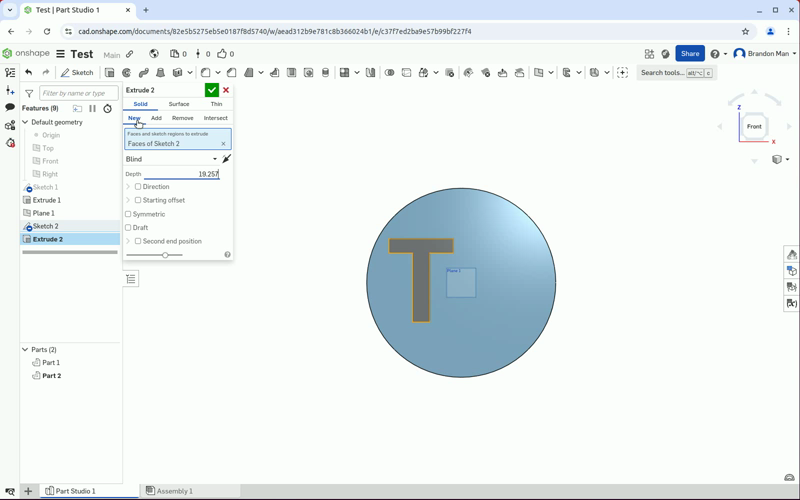
key(enter)
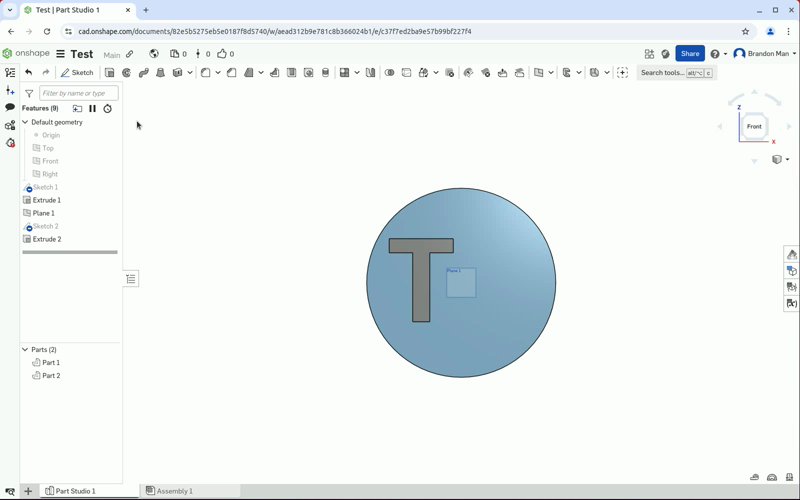
key(shift+h)
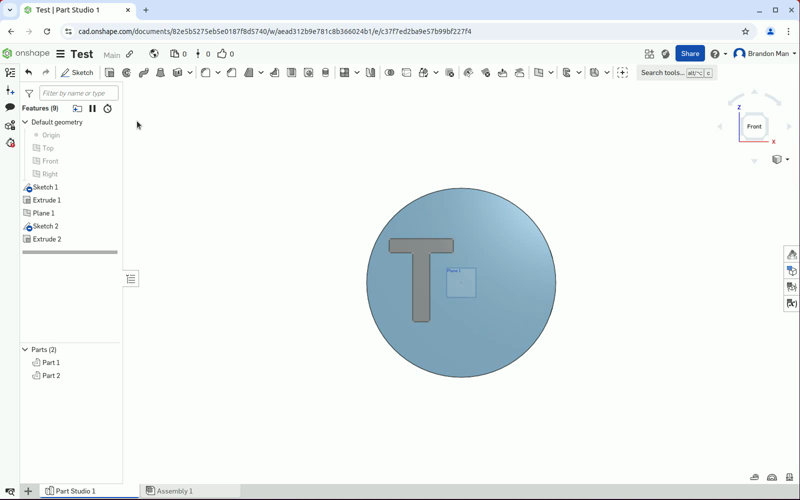
key(shift+h)
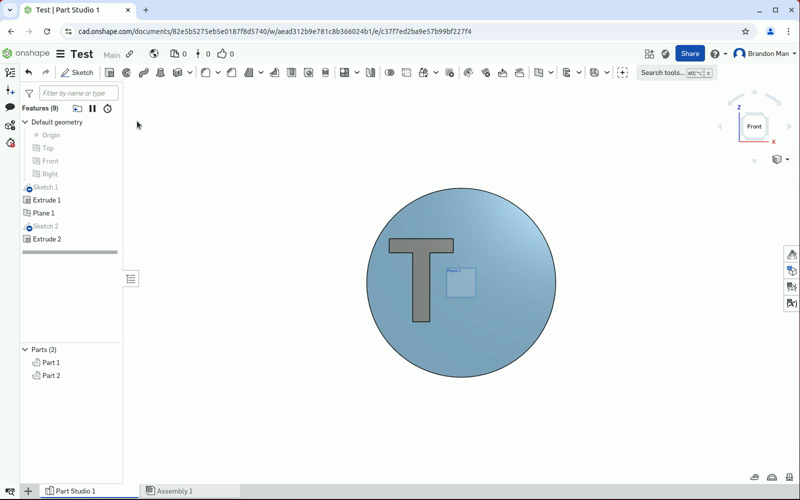
mouse_move(73, 189)
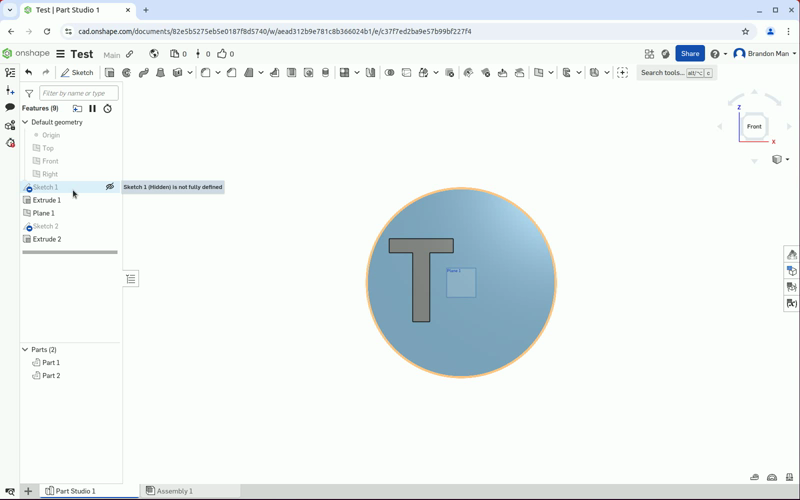
click(73, 189)
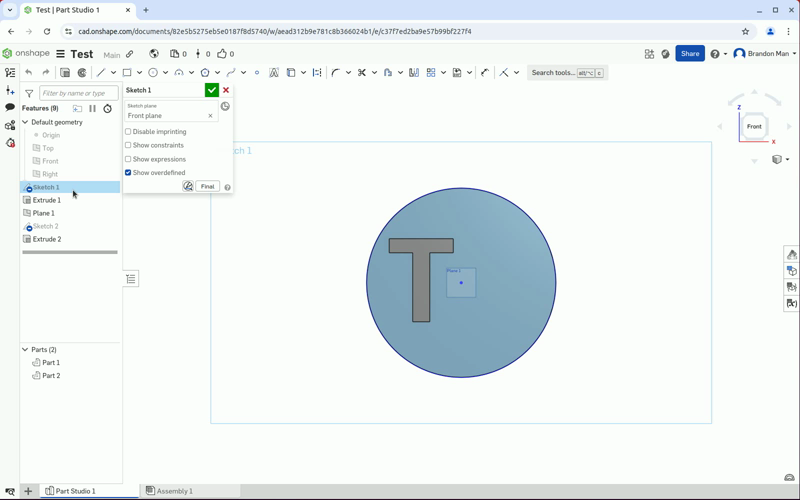
mouse_move(229, 92)
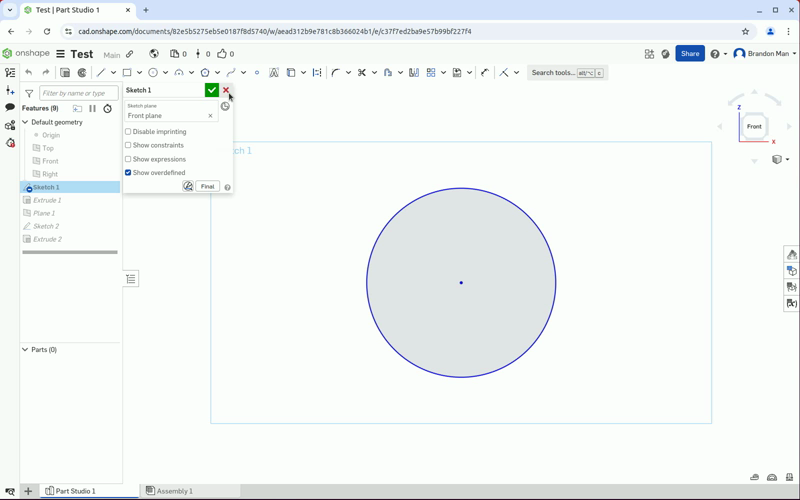
click(229, 92)
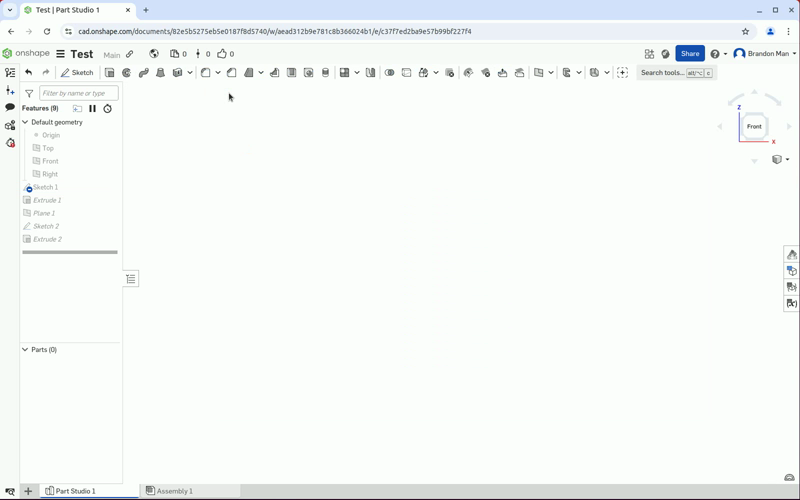
key(shift+s)
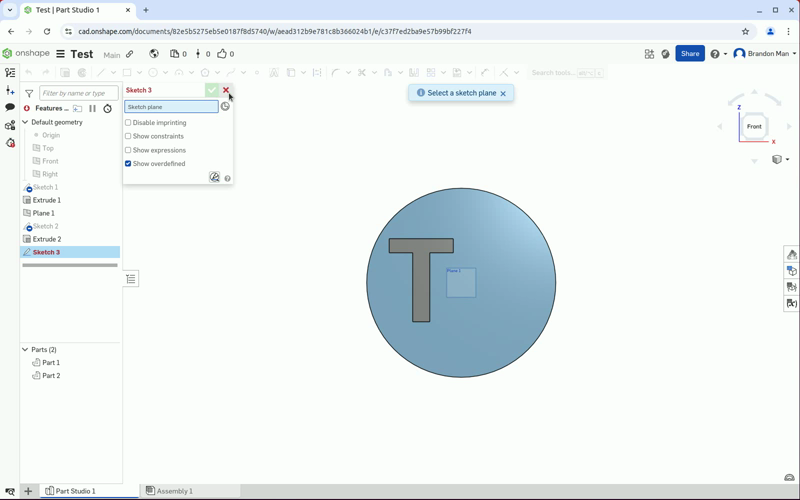
mouse_move(73, 215)
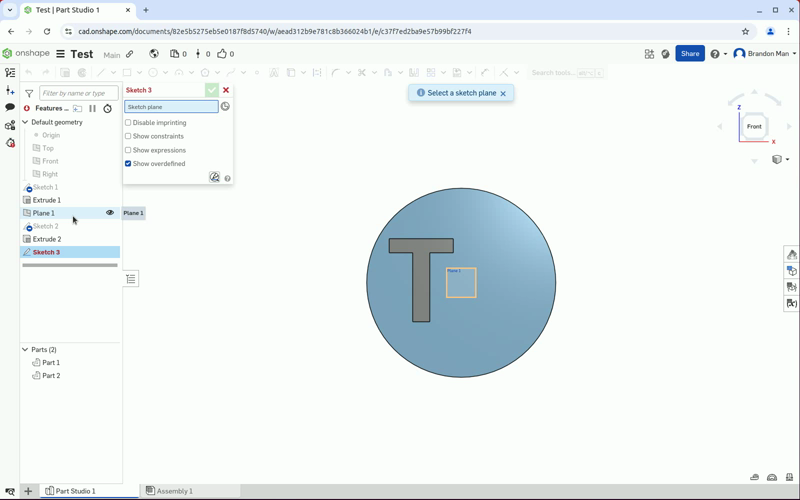
click(73, 215)
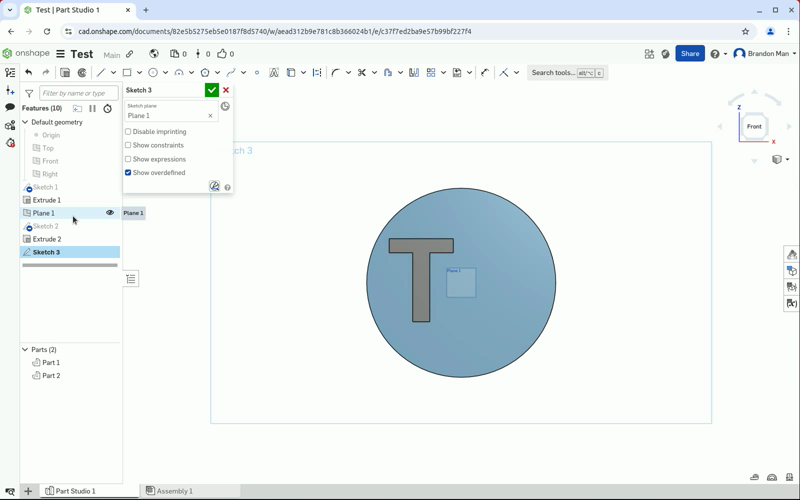
mouse_move(73, 352)
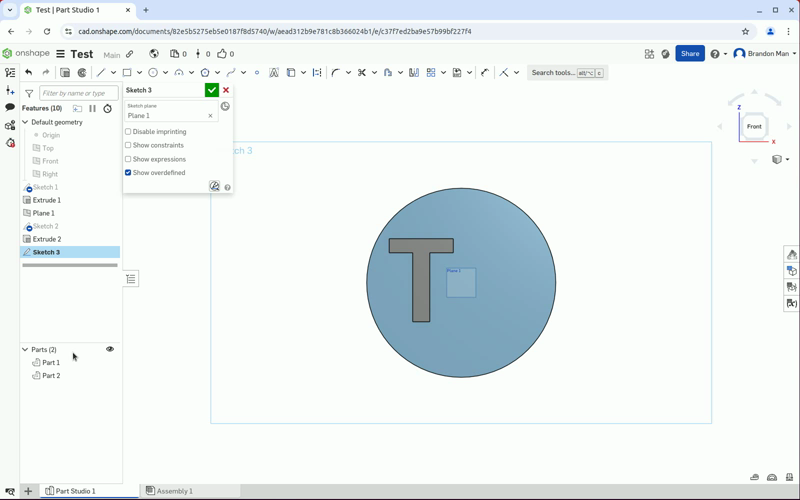
key(y)
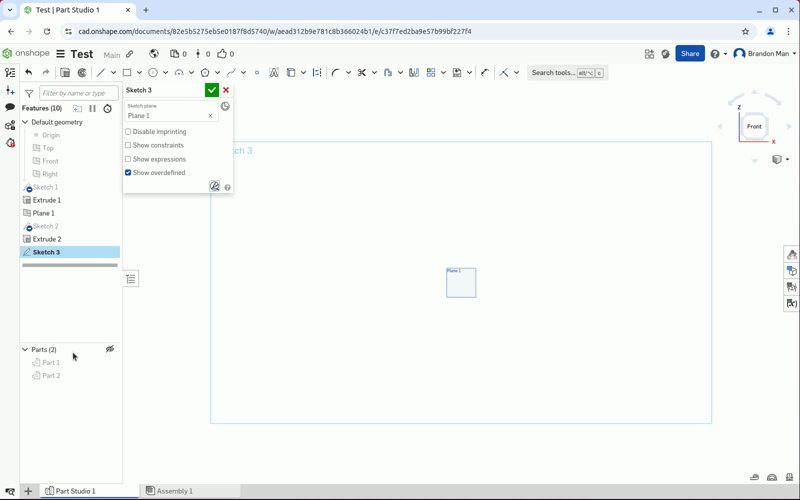
key(l)
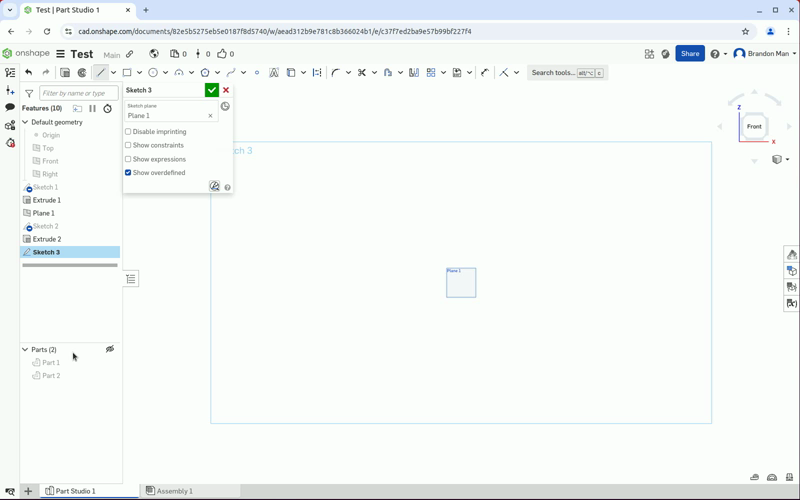
key_down(shift)
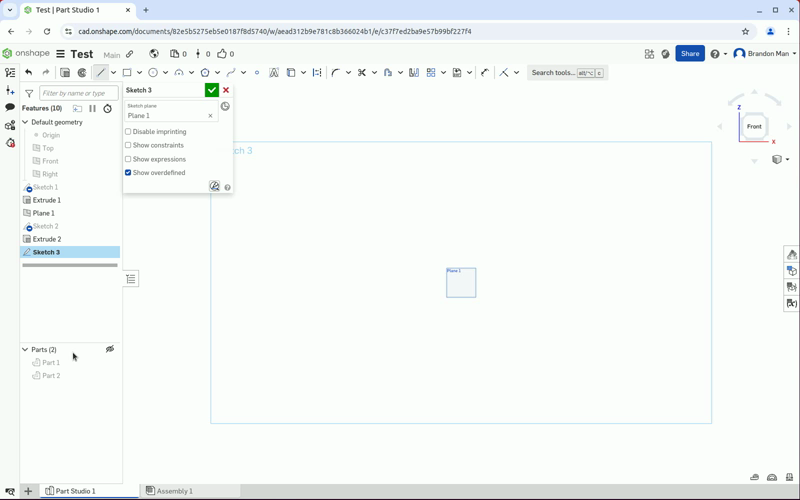
mouse_move(465, 320)
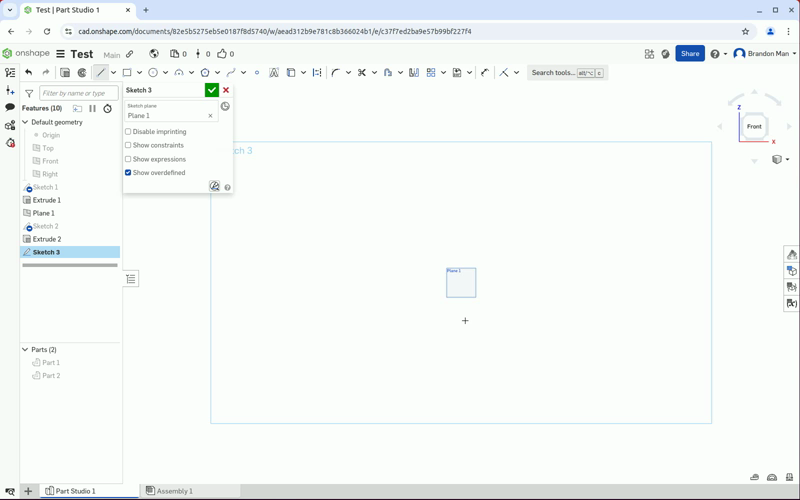
click(465, 320)
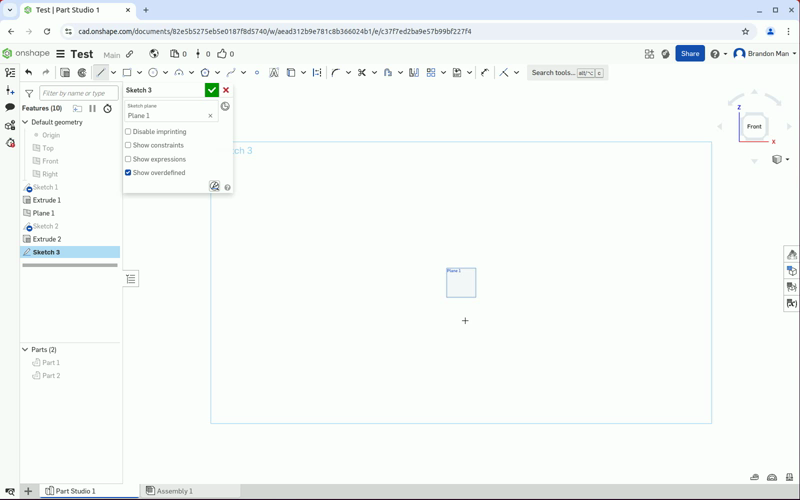
key_up(shift)
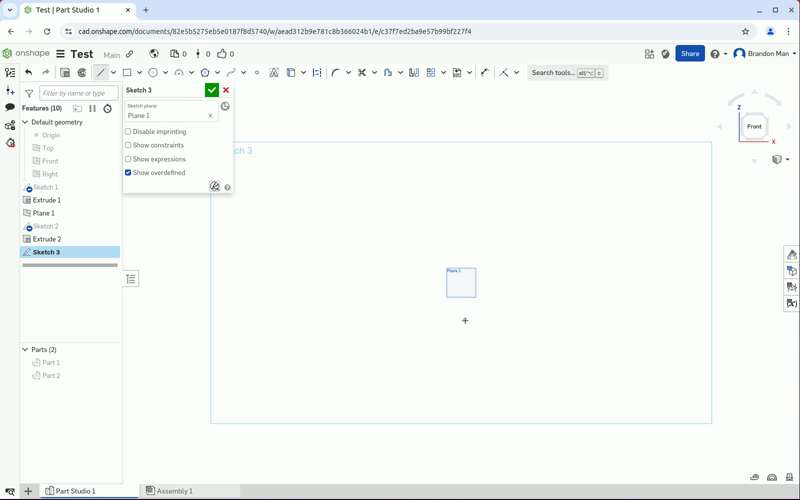
key_down(shift)
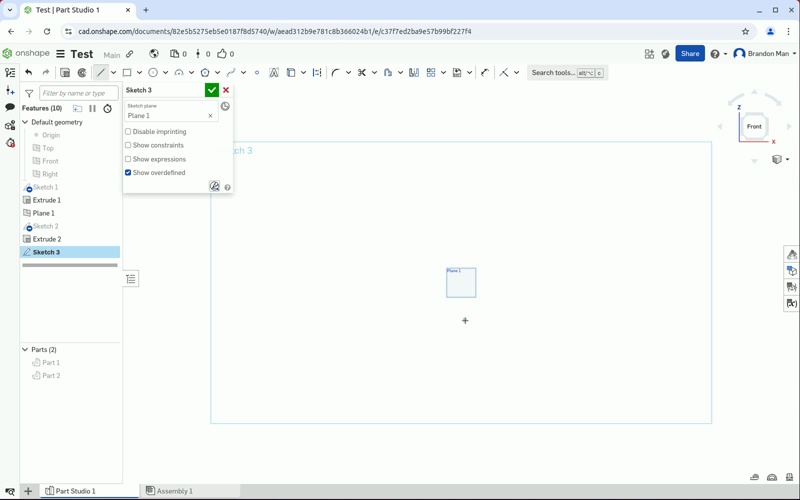
mouse_move(495, 320)
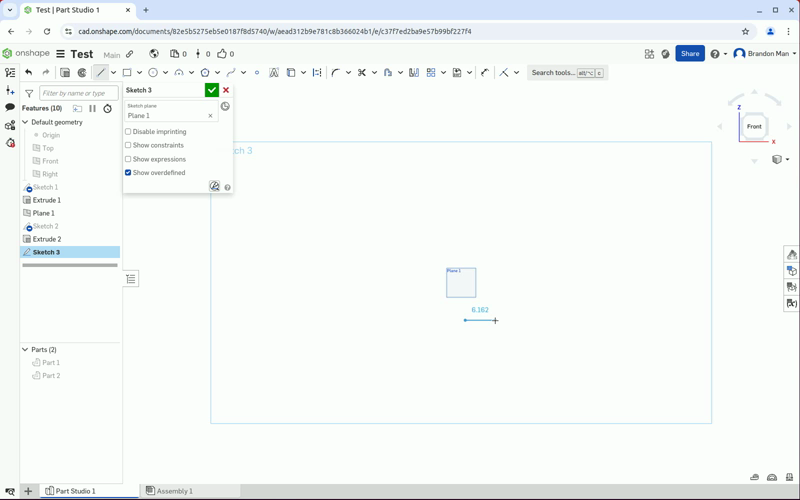
mouse_move(481, 320)
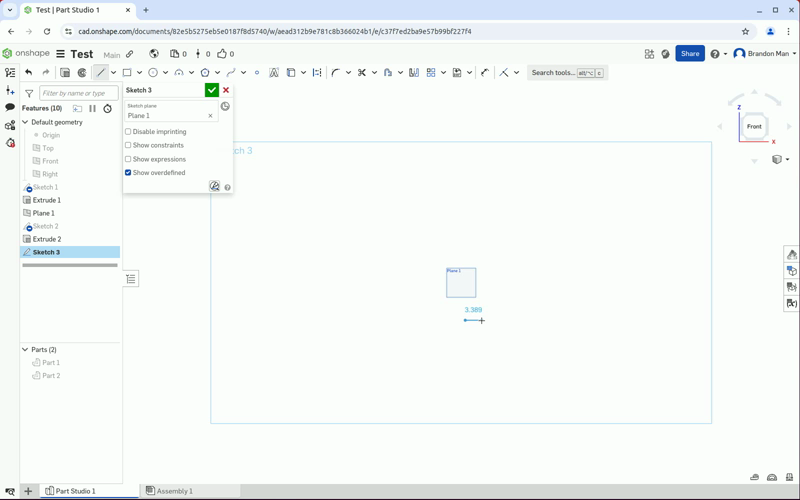
click(481, 320)
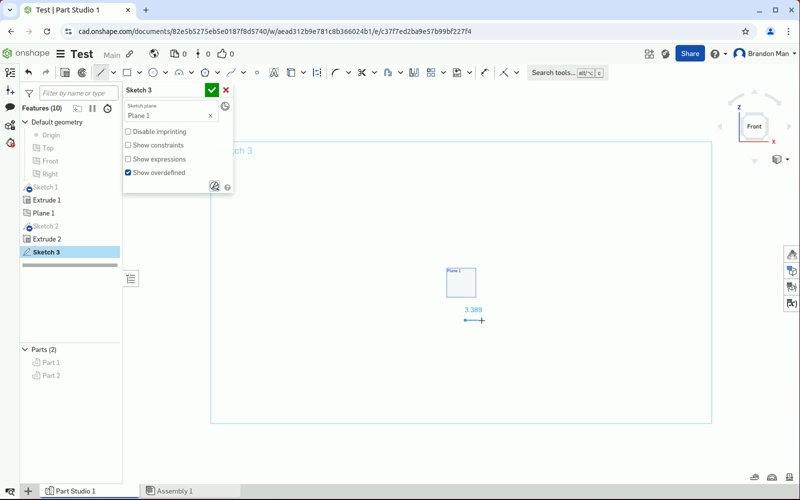
key_up(shift)
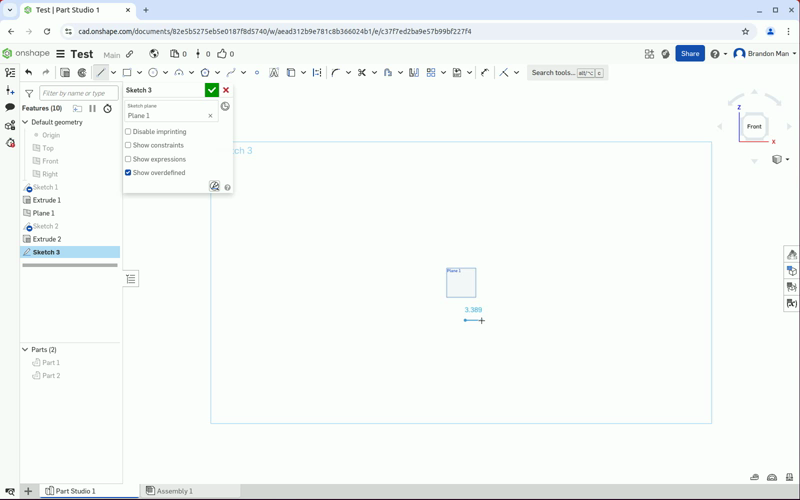
key_down(shift)
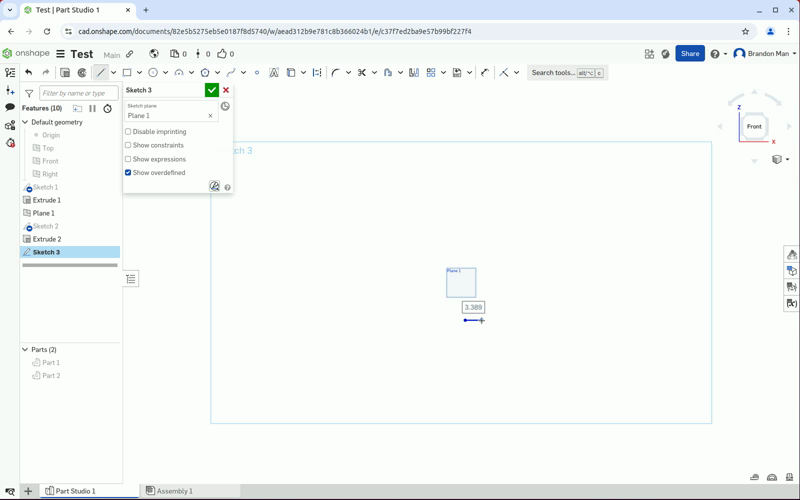
mouse_move(511, 320)
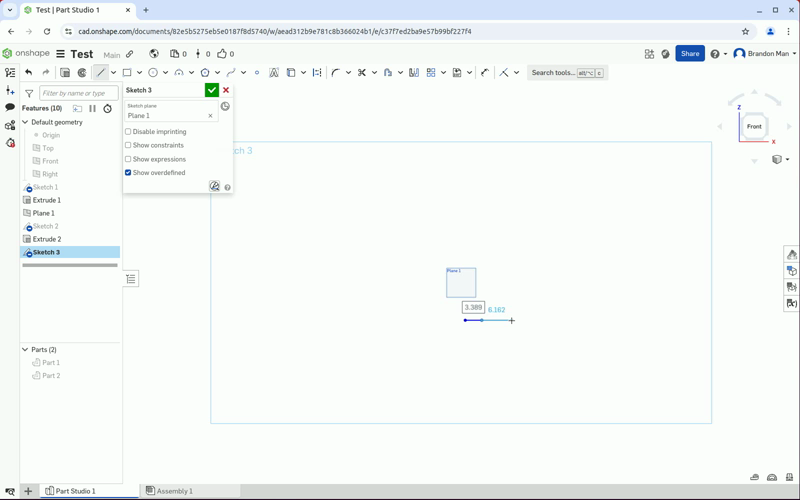
mouse_move(481, 285)
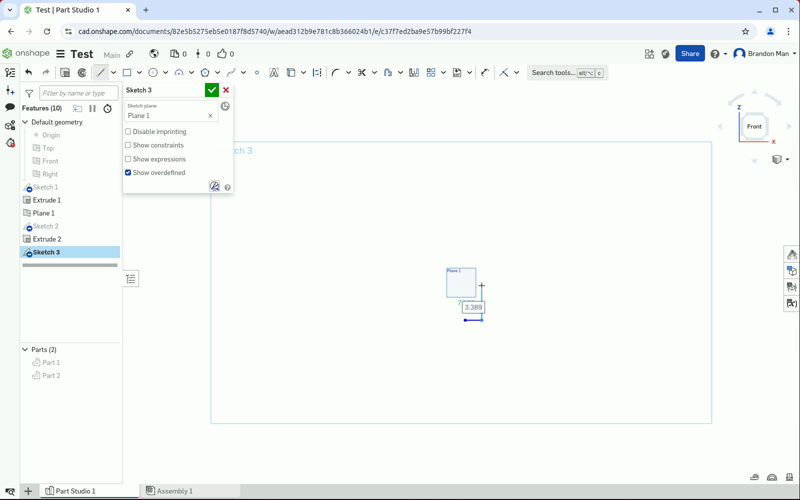
click(481, 285)
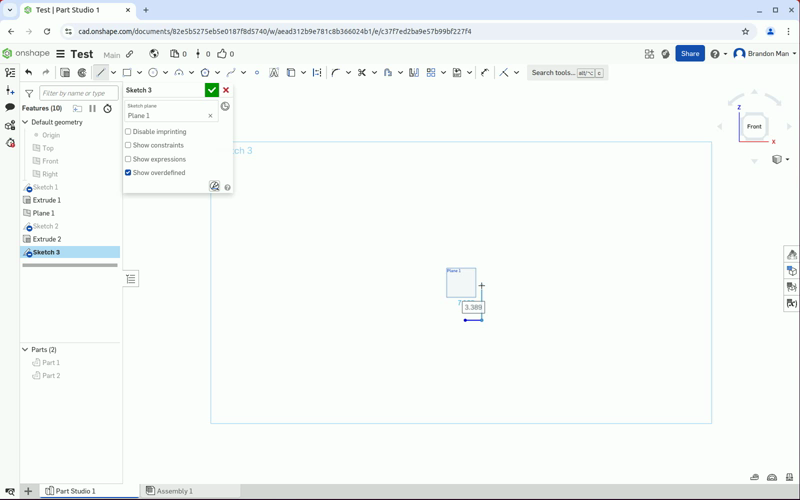
key_up(shift)
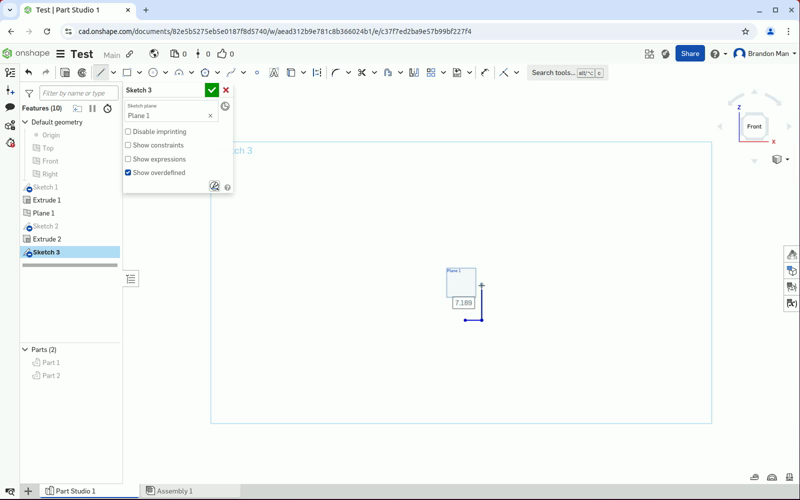
key_down(shift)
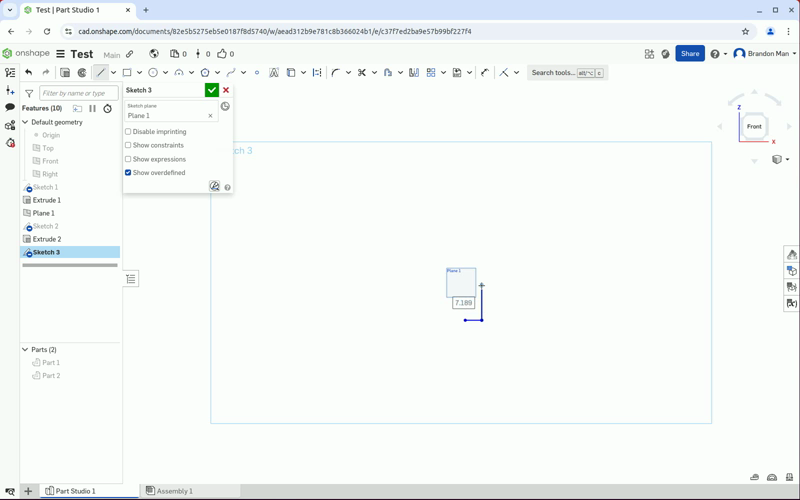
mouse_move(511, 285)
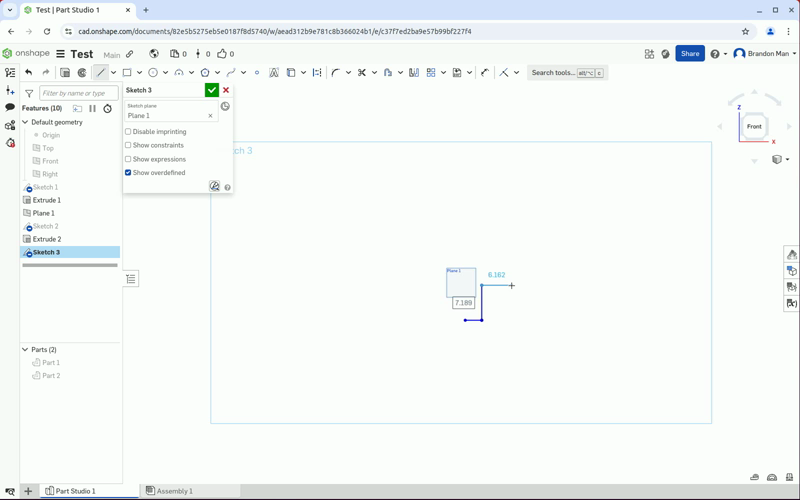
mouse_move(513, 285)
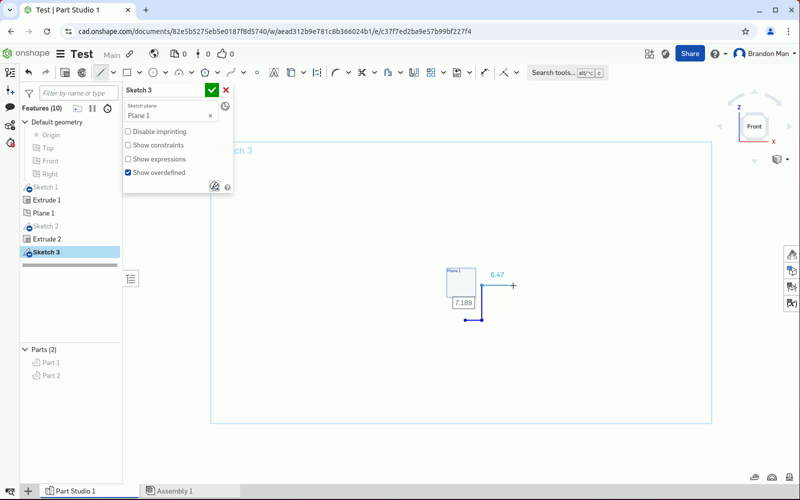
click(513, 285)
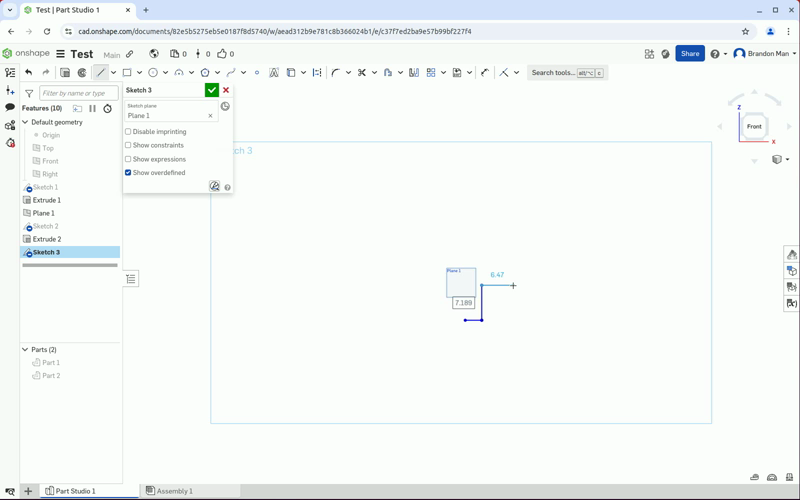
key_up(shift)
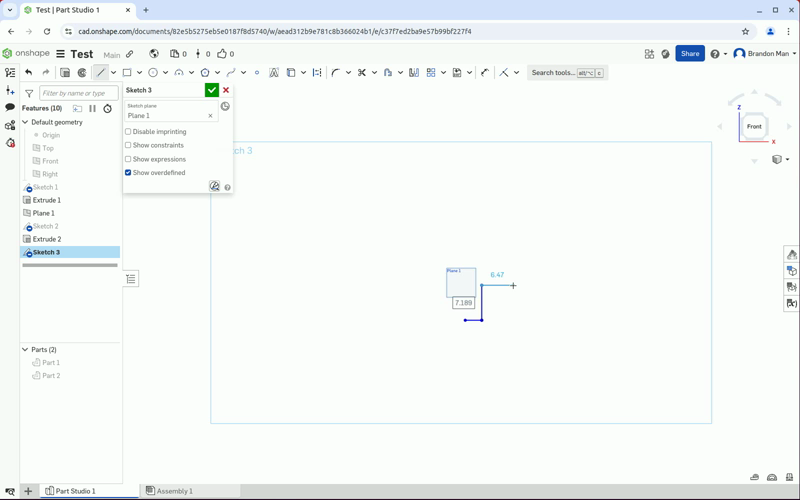
key_down(shift)
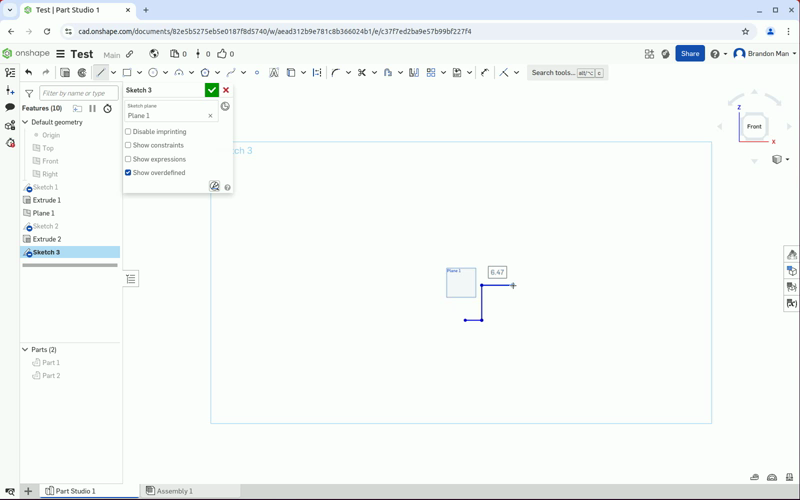
mouse_move(543, 285)
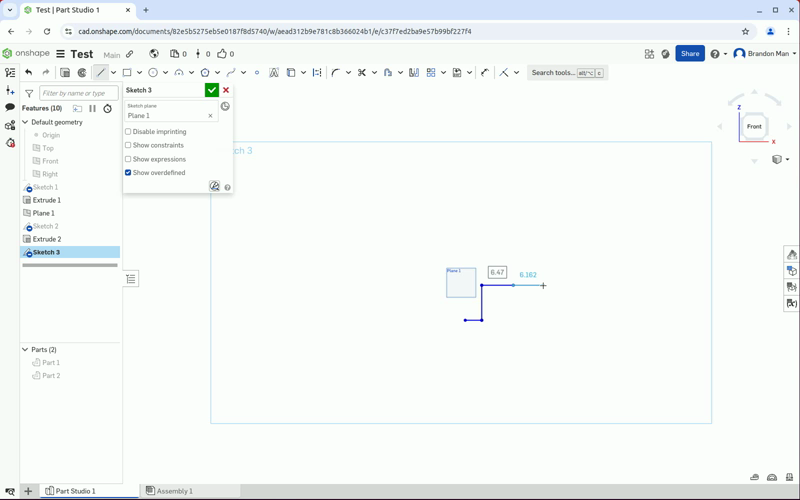
mouse_move(513, 320)
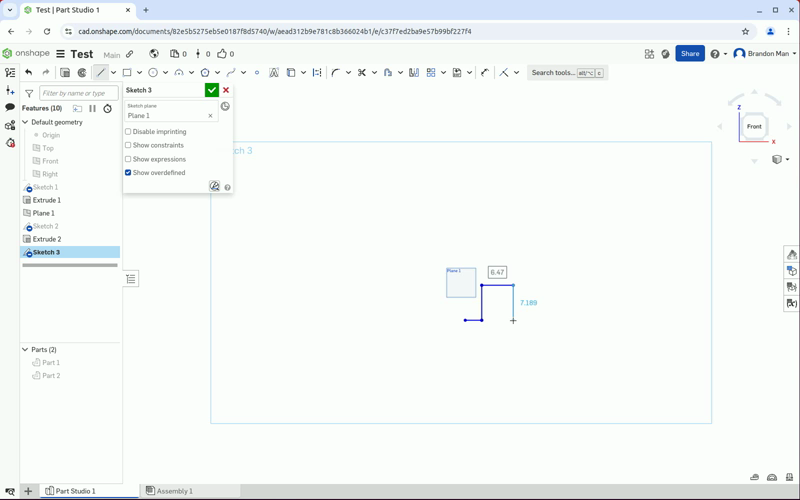
click(513, 320)
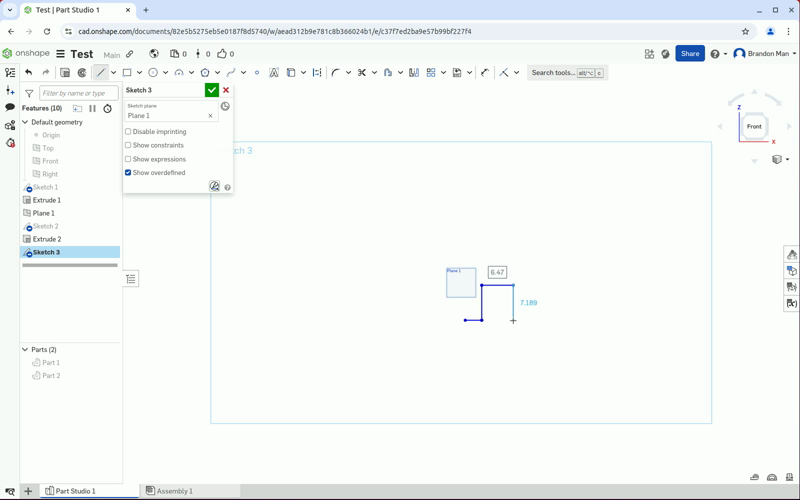
key_up(shift)
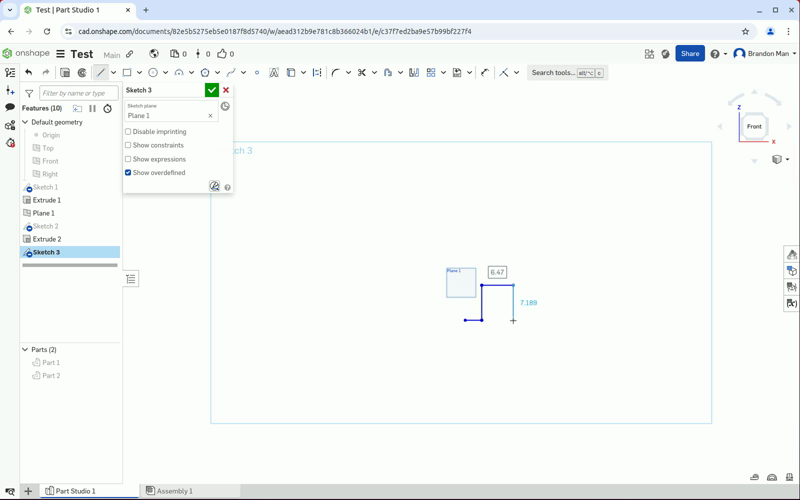
key_down(shift)
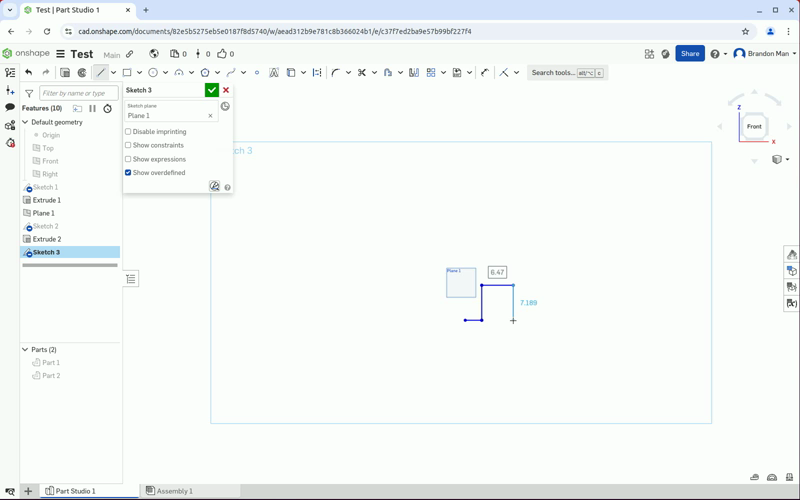
mouse_move(543, 320)
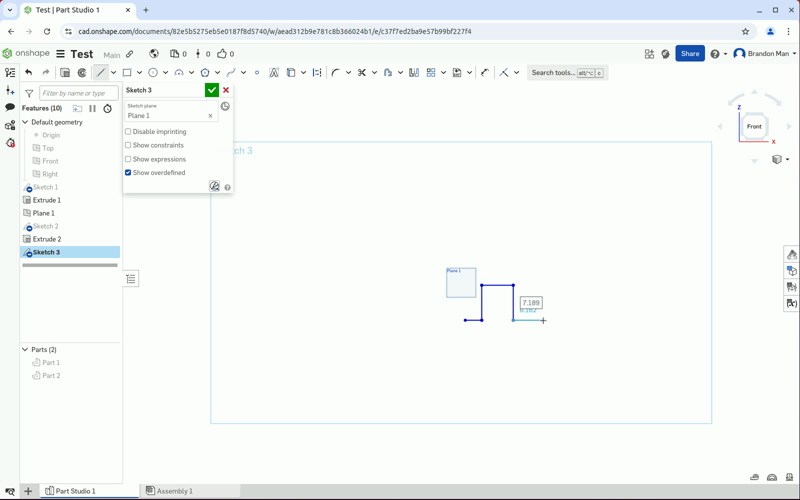
mouse_move(529, 320)
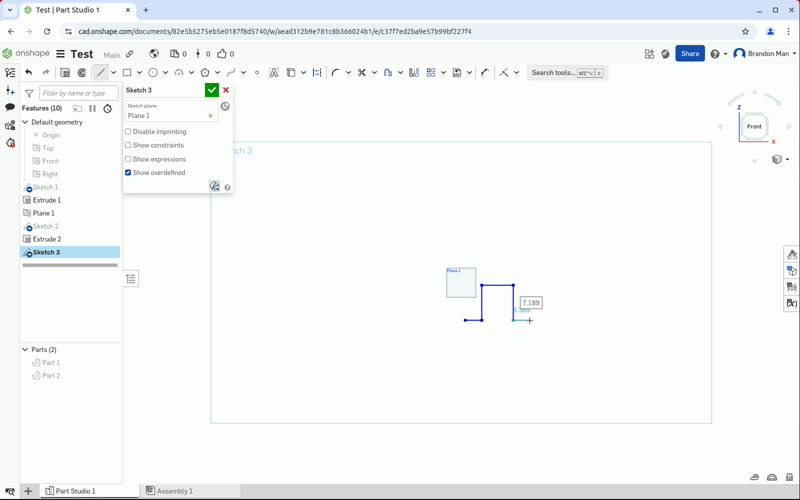
click(529, 320)
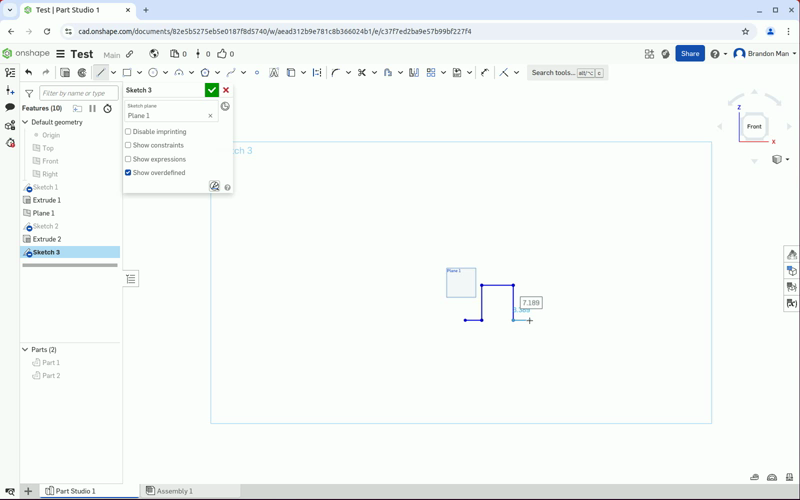
key_up(shift)
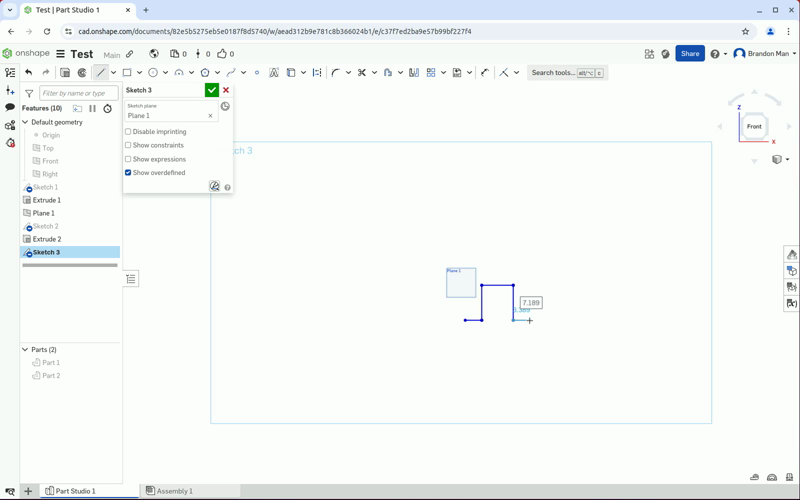
key_down(shift)
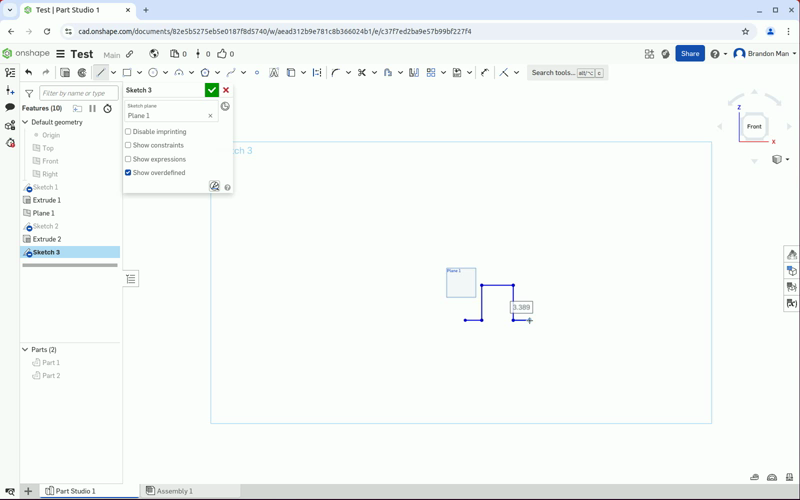
mouse_move(529, 238)
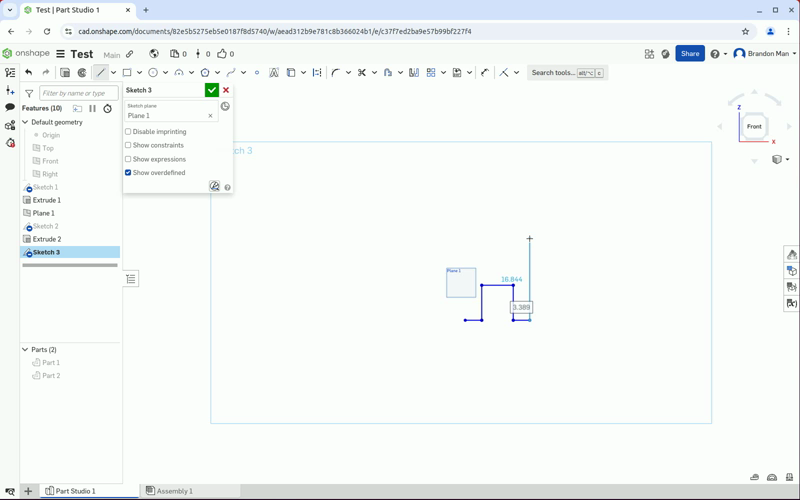
click(529, 238)
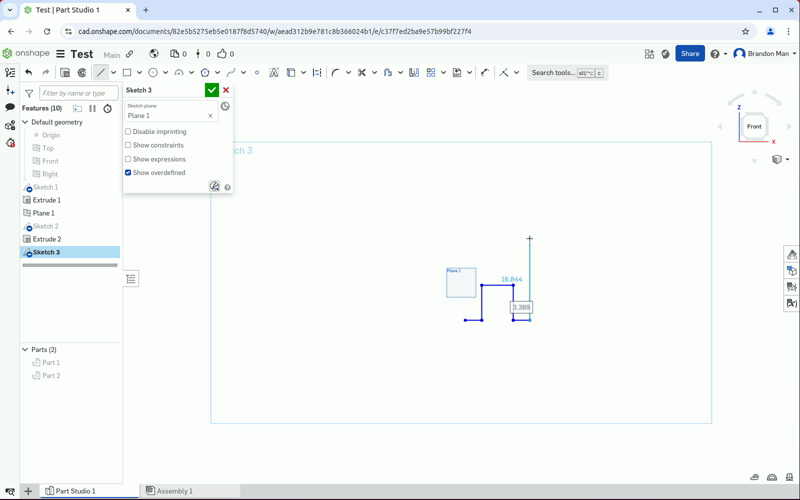
key_up(shift)
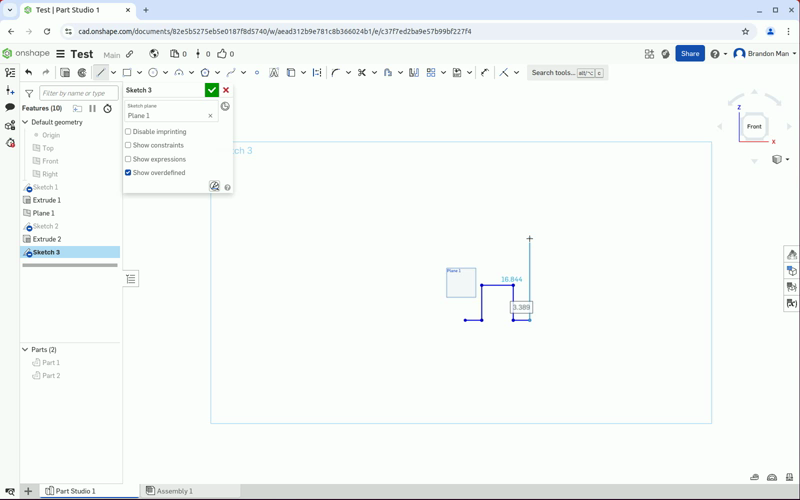
key_down(shift)
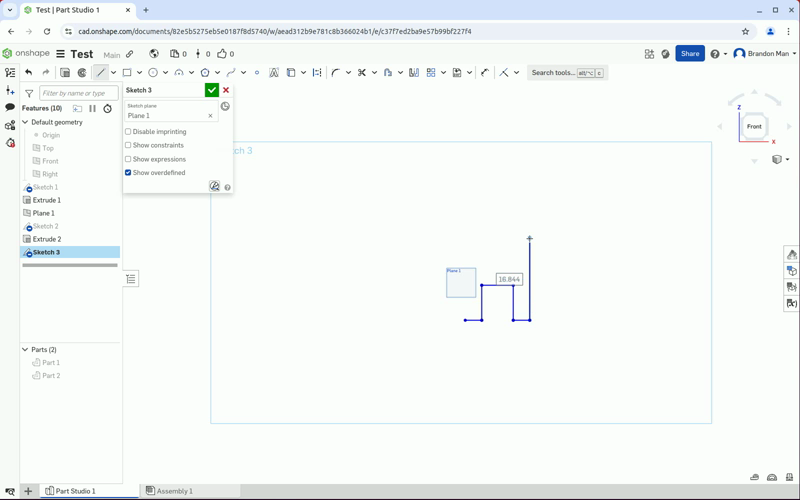
mouse_move(559, 238)
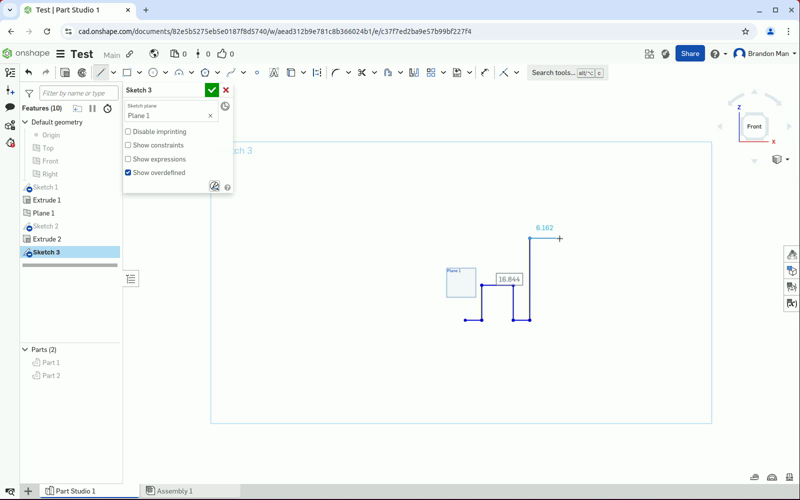
mouse_move(513, 238)
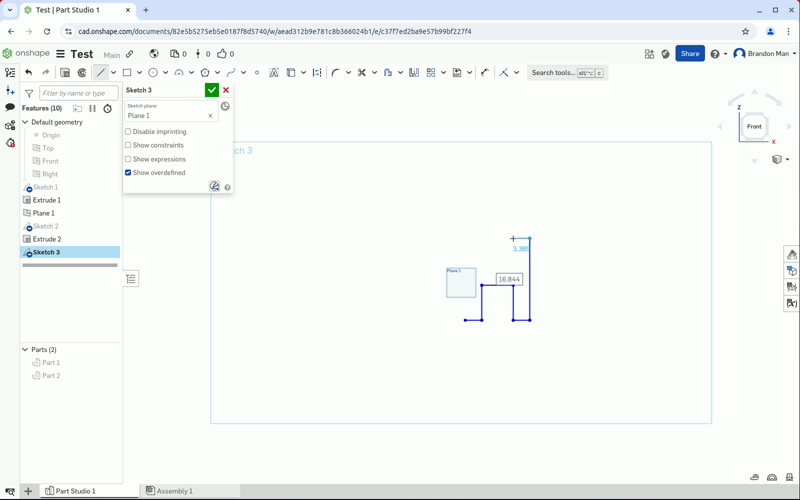
click(513, 238)
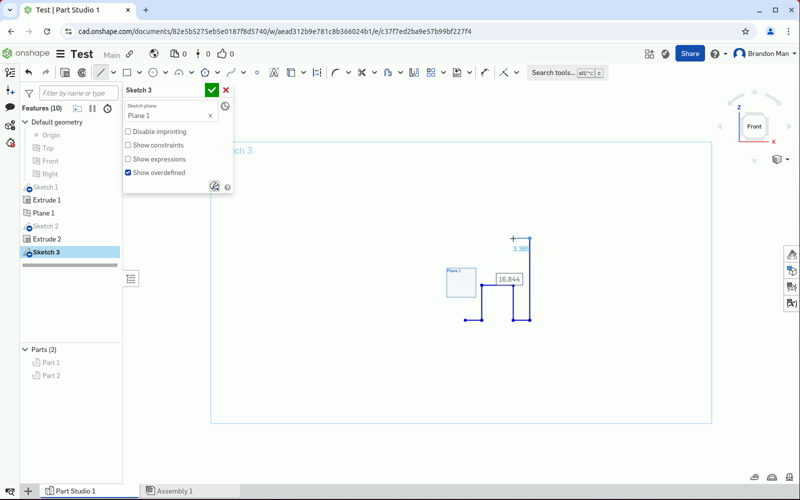
key_up(shift)
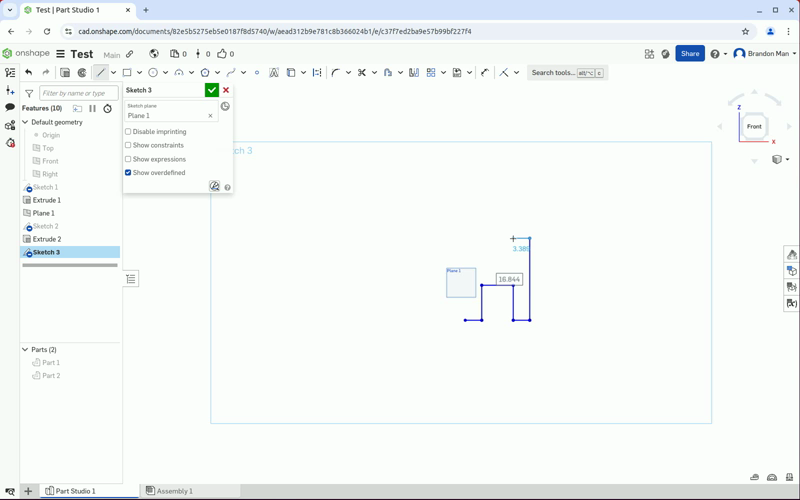
key_down(shift)
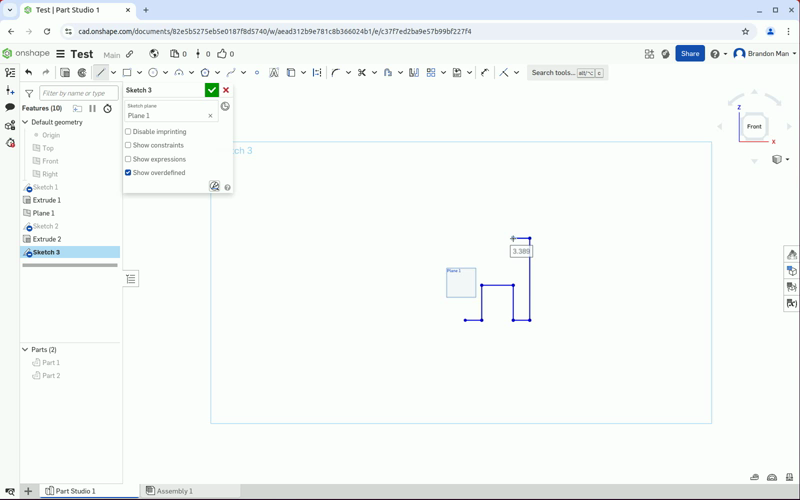
mouse_move(543, 238)
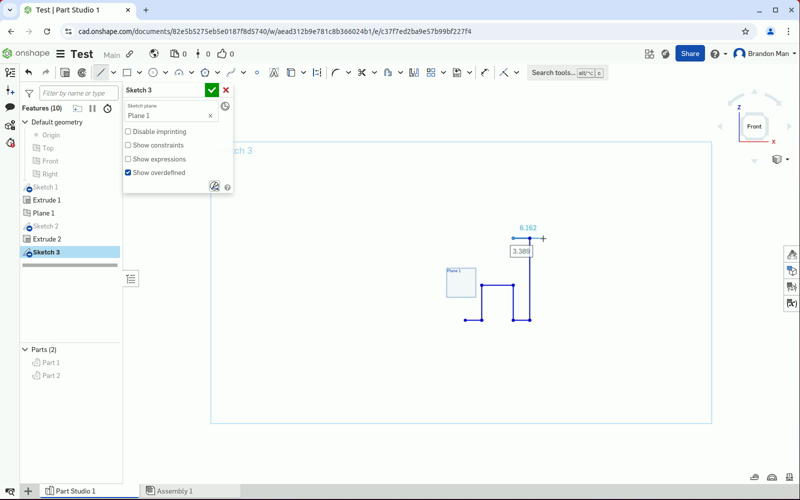
mouse_move(513, 270)
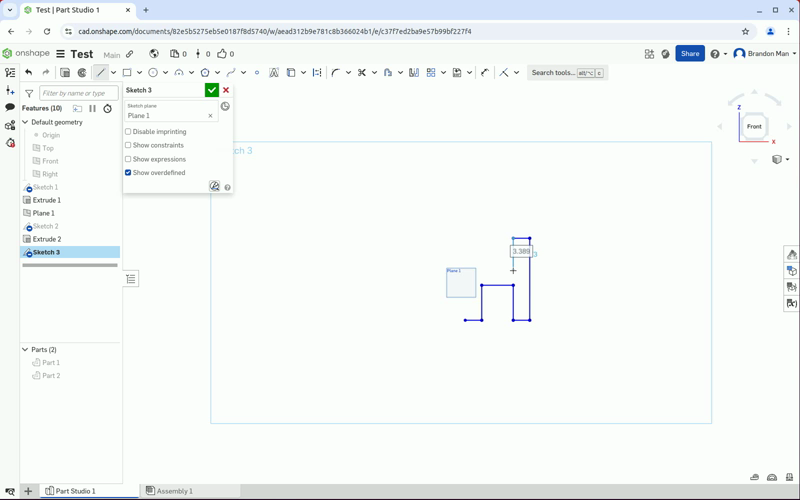
click(513, 270)
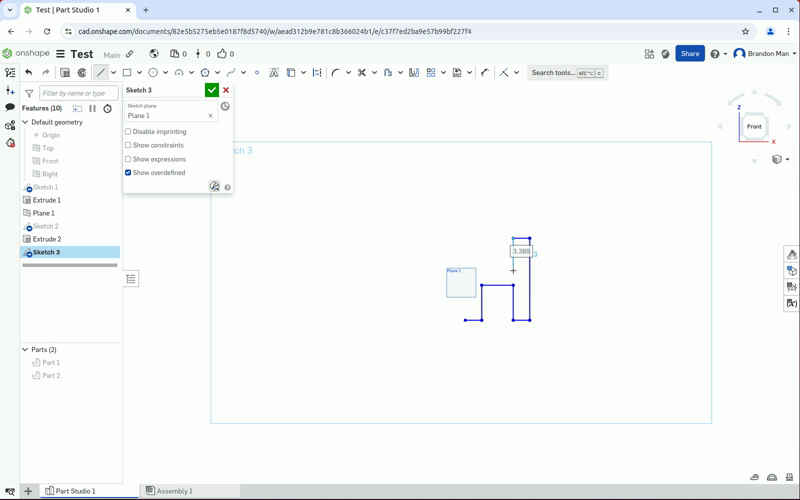
key_up(shift)
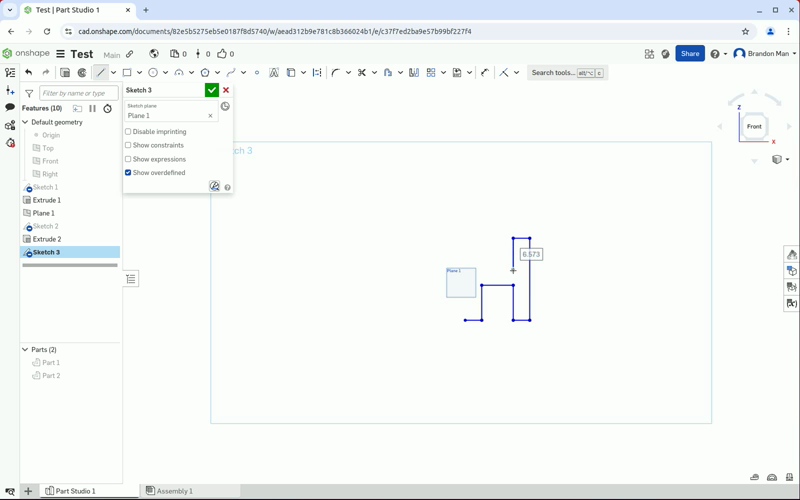
key_down(shift)
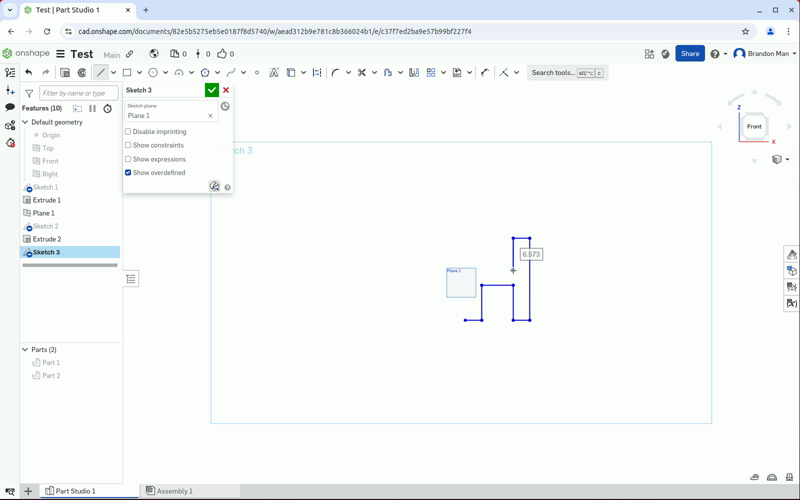
mouse_move(543, 270)
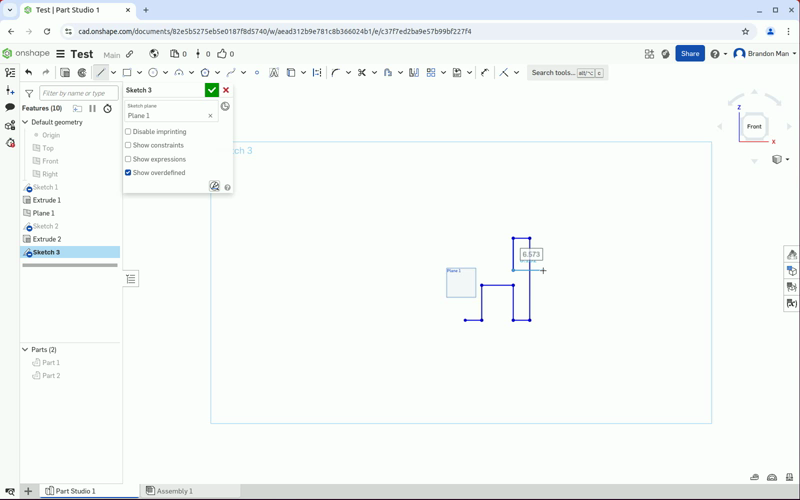
mouse_move(481, 270)
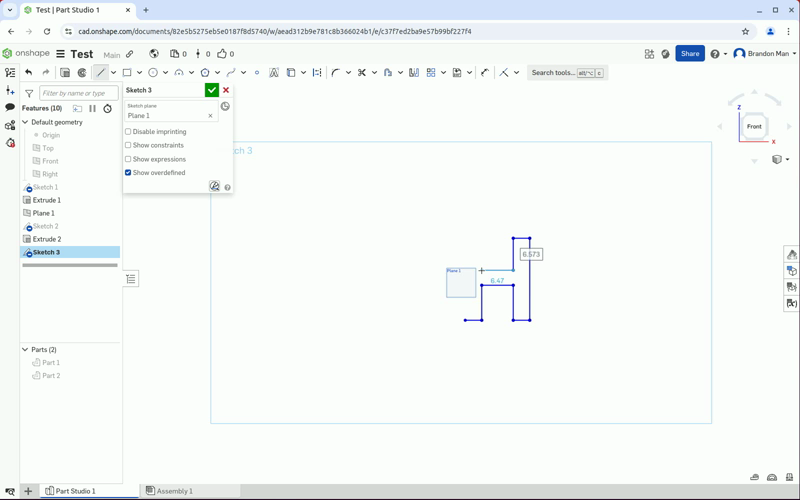
click(481, 270)
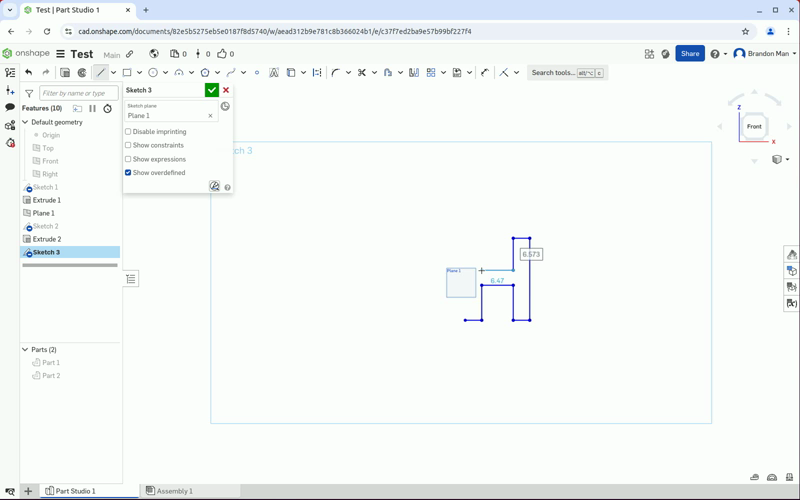
key_up(shift)
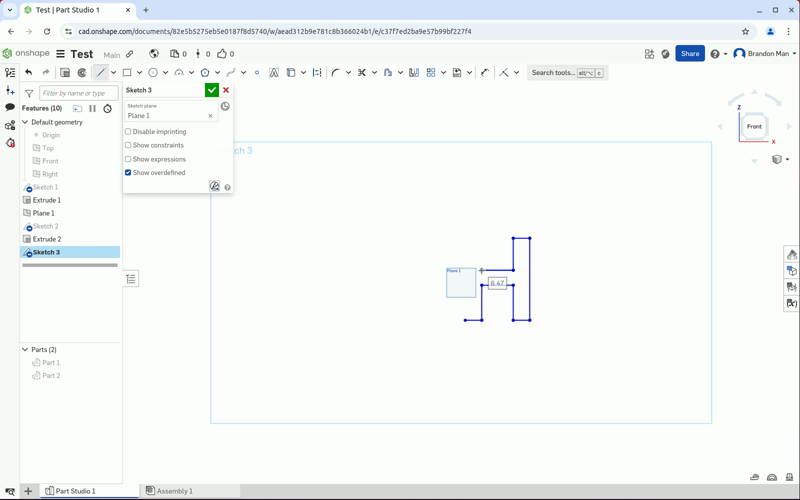
key_down(shift)
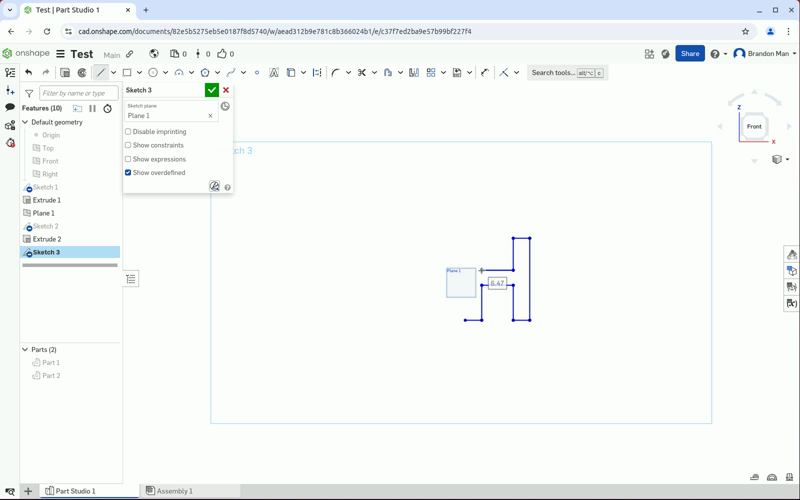
mouse_move(511, 270)
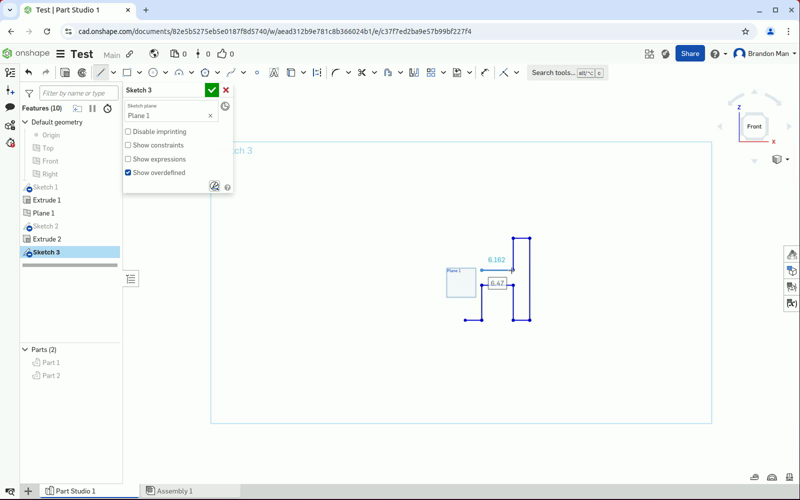
mouse_move(481, 238)
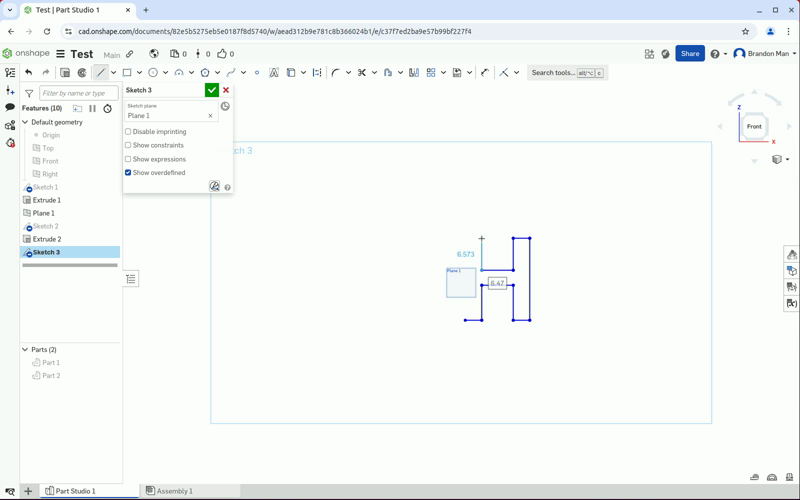
click(481, 238)
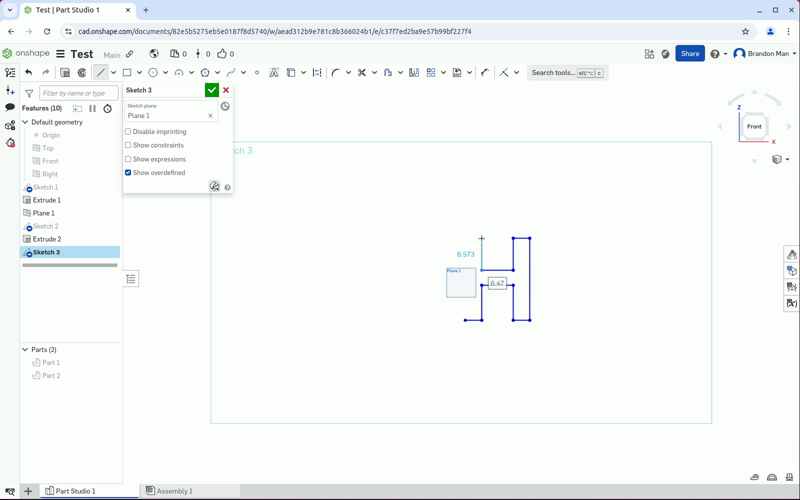
key_up(shift)
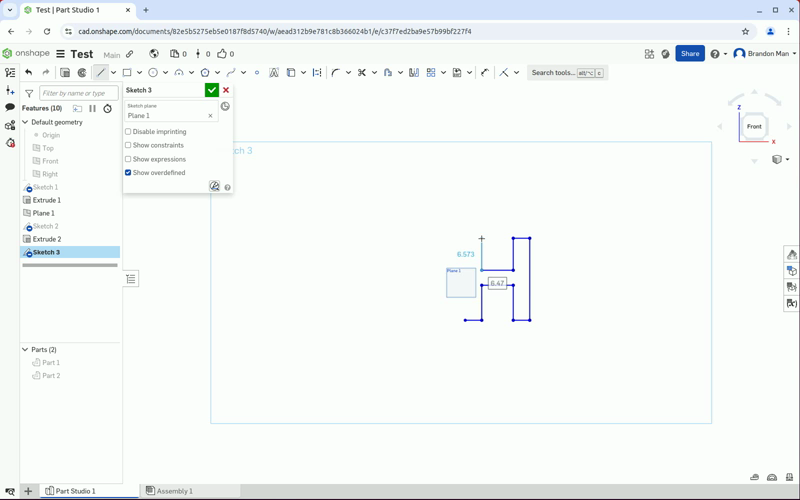
key_down(shift)
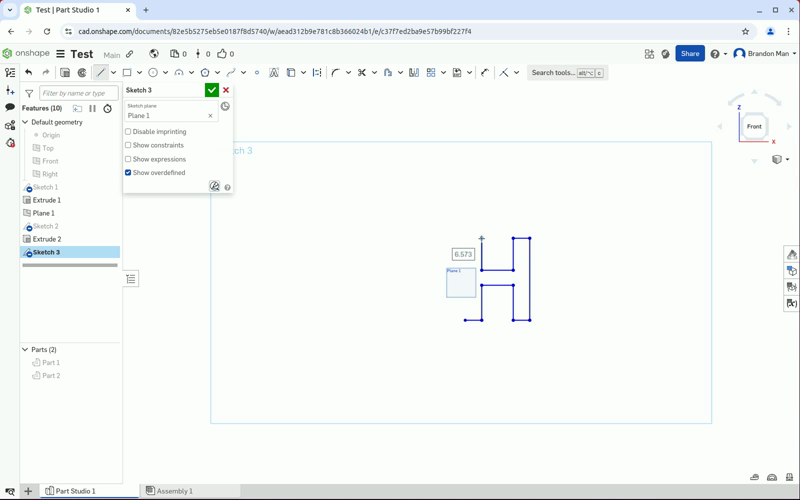
mouse_move(511, 238)
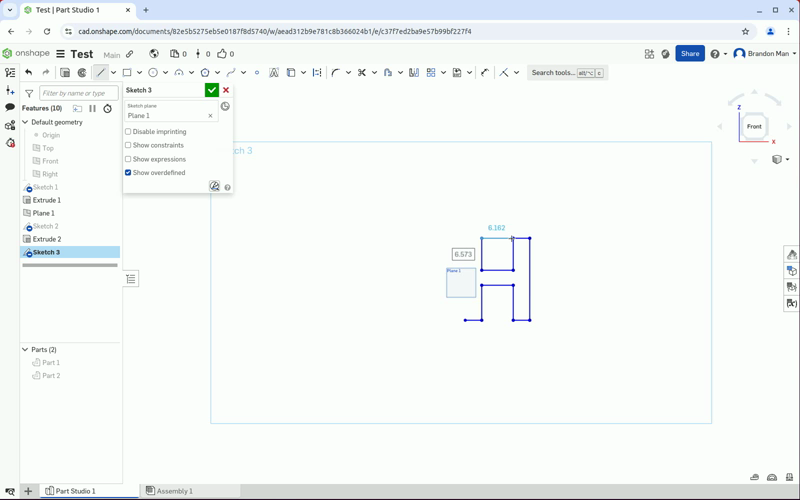
mouse_move(465, 238)
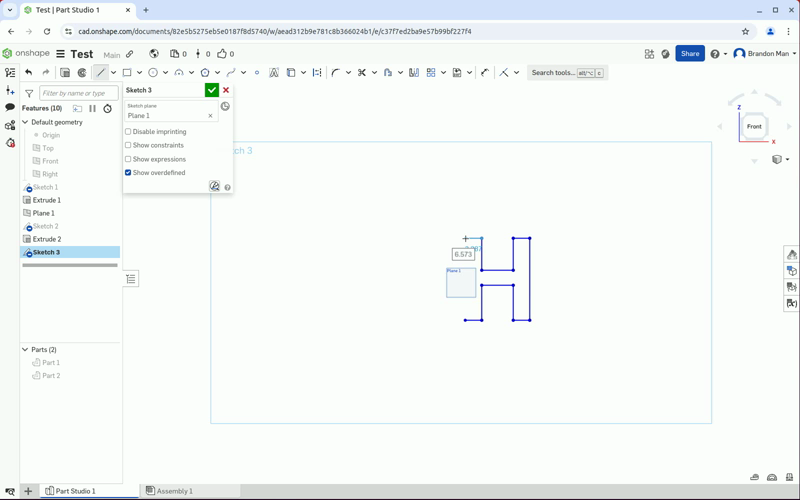
click(465, 238)
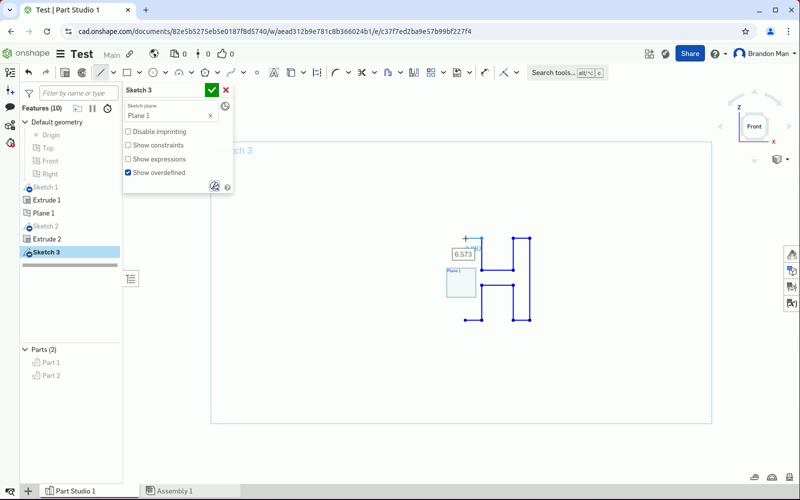
key_up(shift)
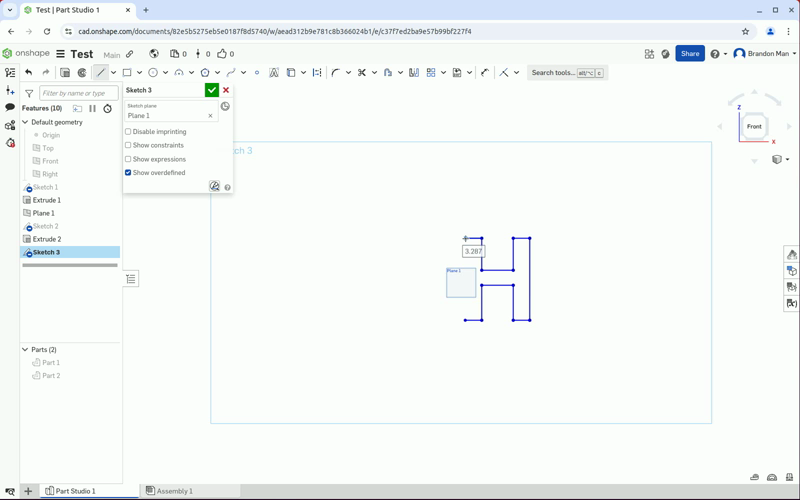
key_down(shift)
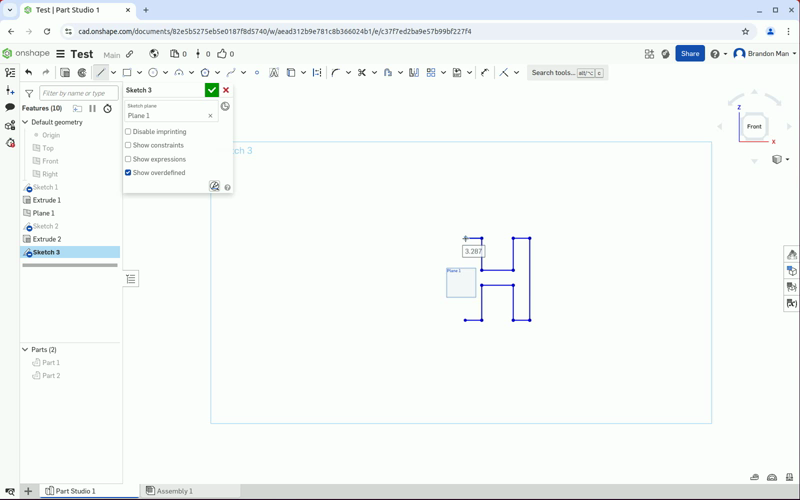
mouse_move(465, 320)
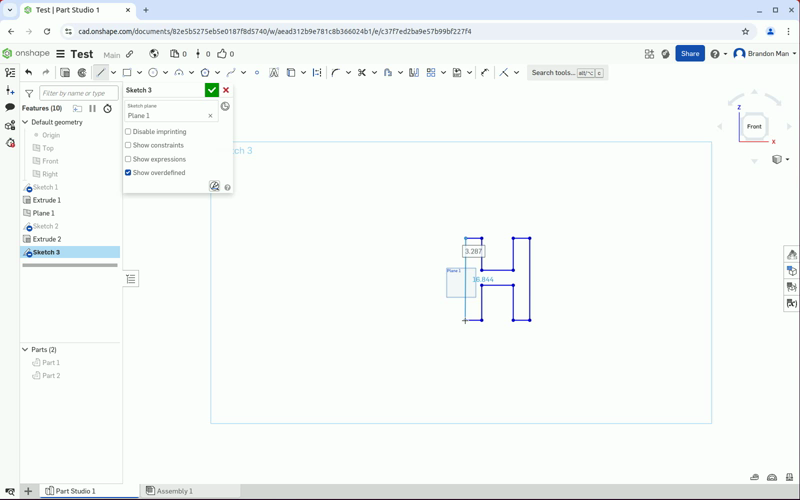
key_up(shift)
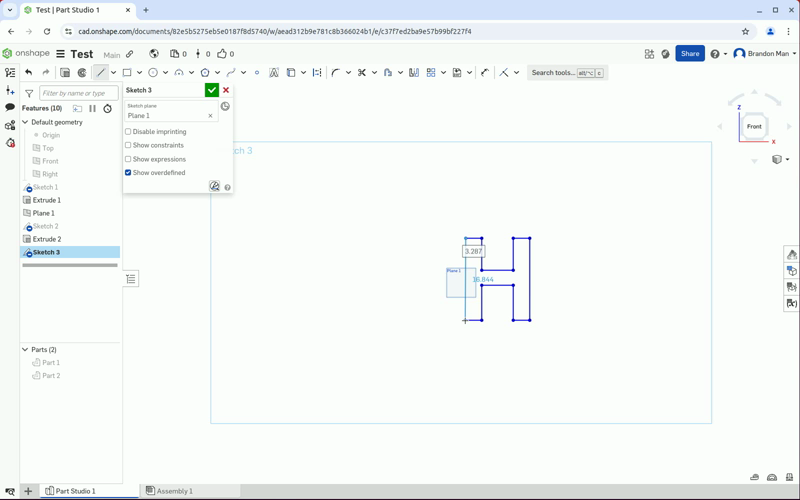
click(465, 320)
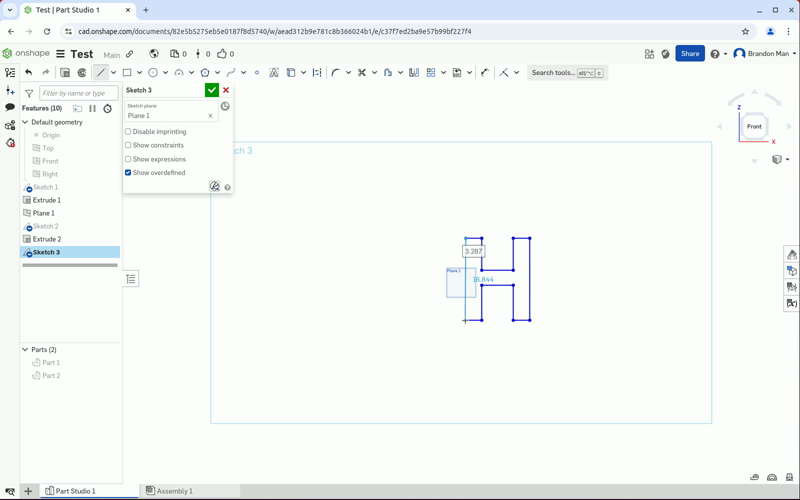
key(esc)
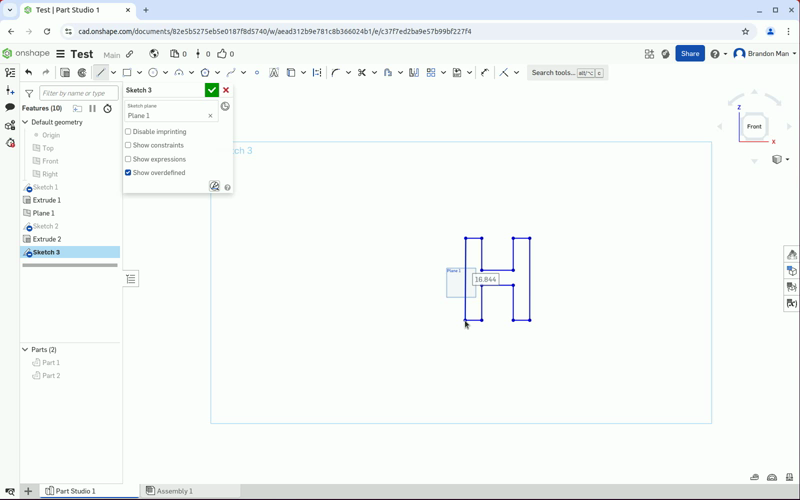
mouse_move(515, 260)
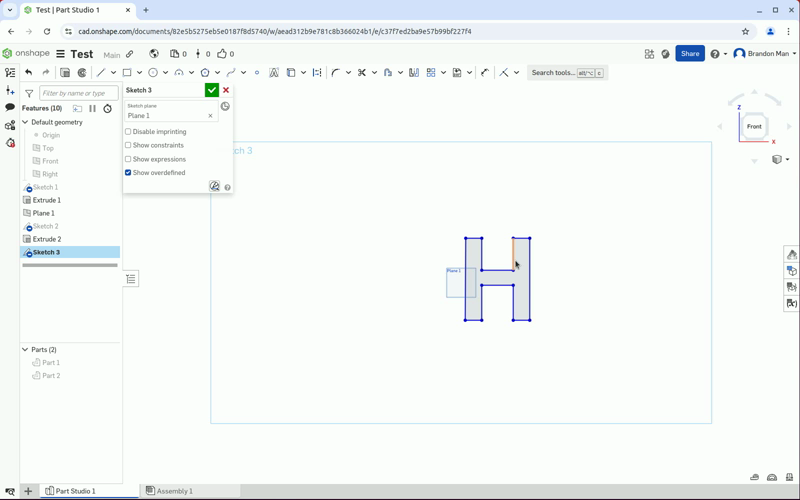
click(515, 260)
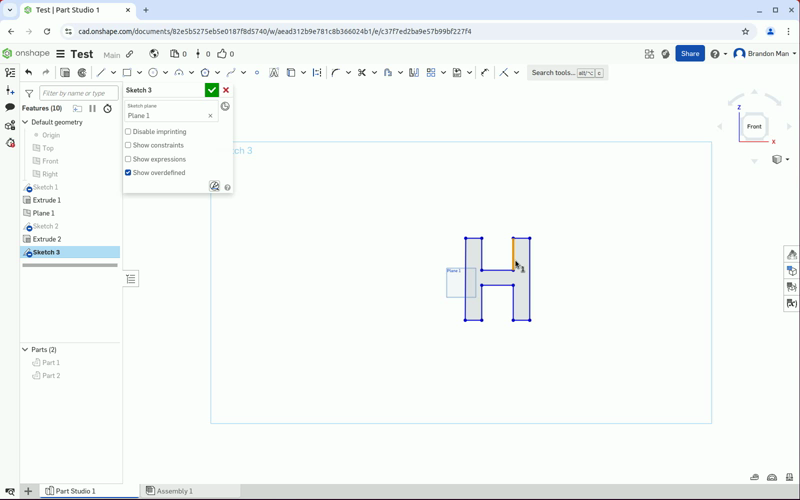
mouse_move(73, 352)
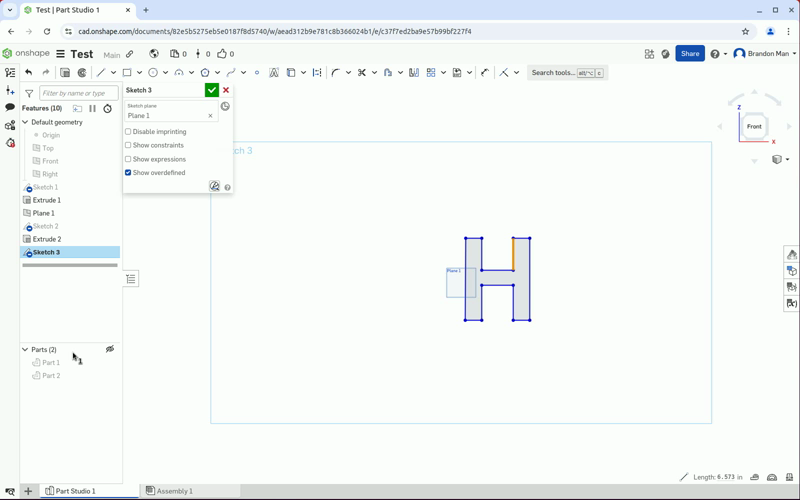
key(shift+y)
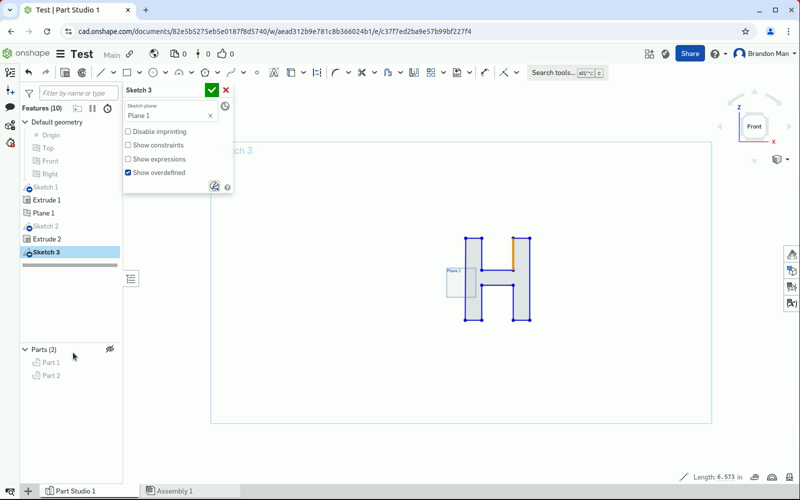
key(shift+e)
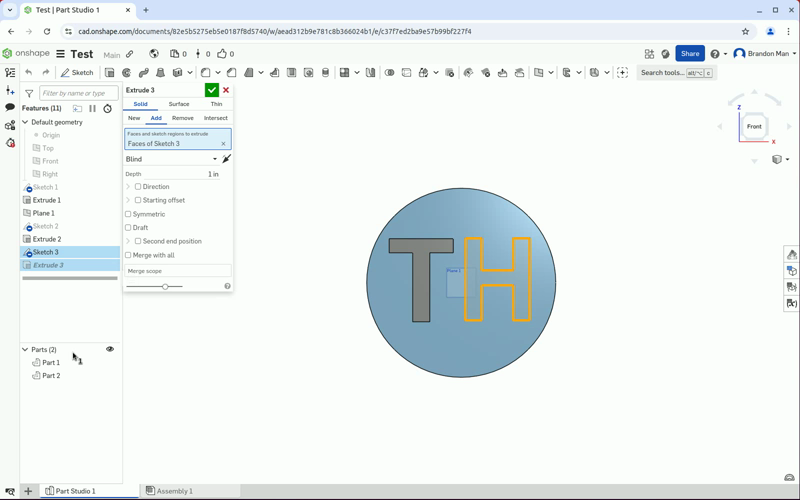
mouse_move(143, 106)
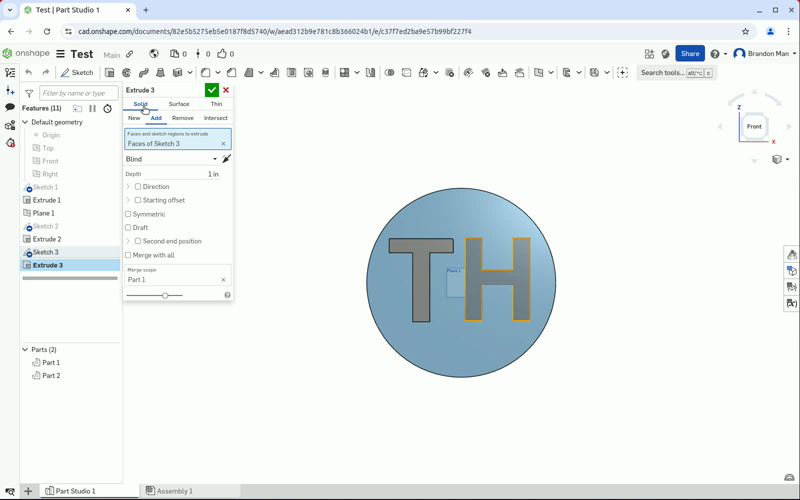
click(143, 106)
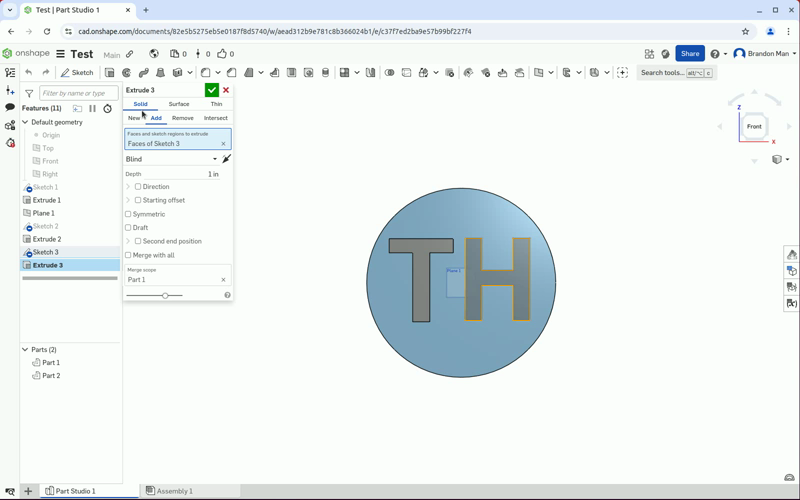
mouse_move(137, 120)
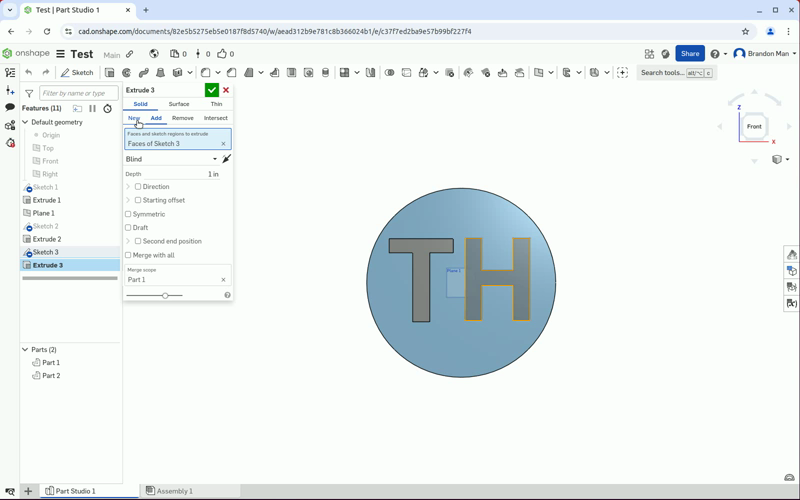
click(137, 120)
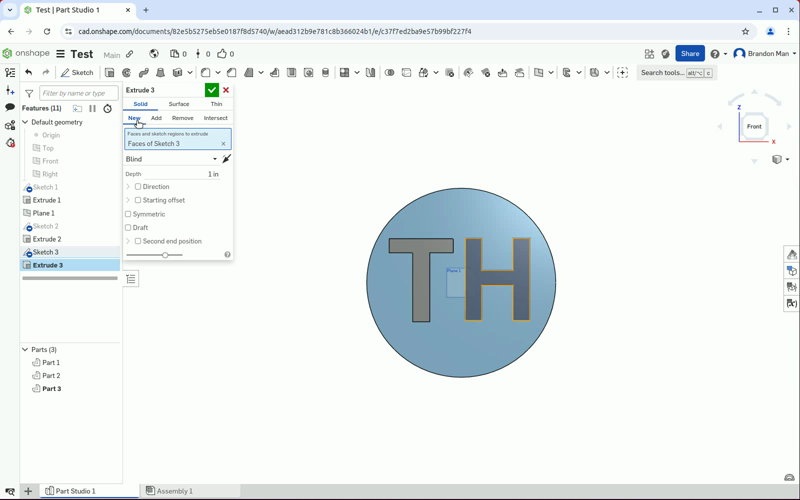
key(tab, 4)
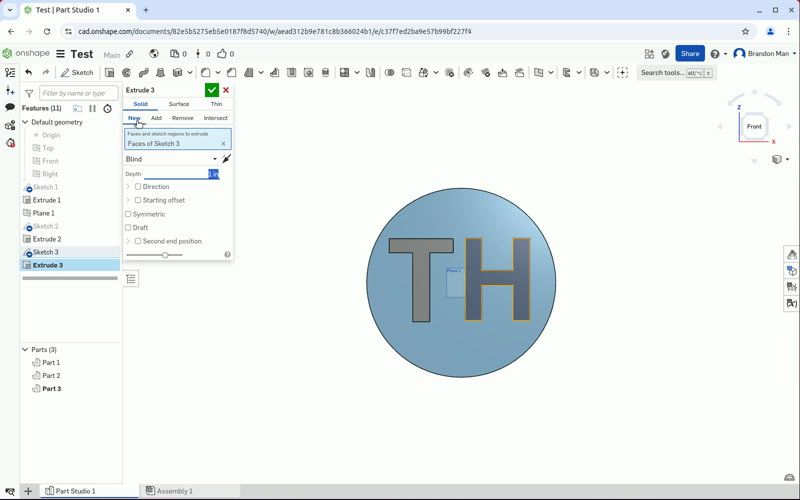
text(19.257)
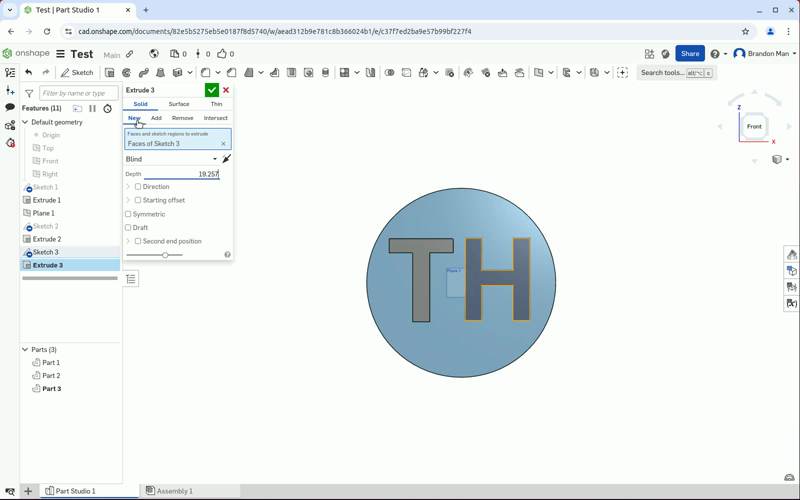
key(enter)
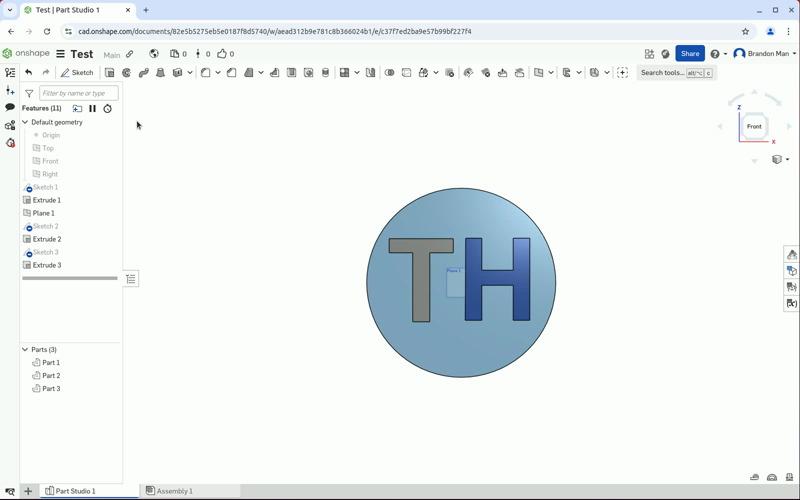
key(shift+h)
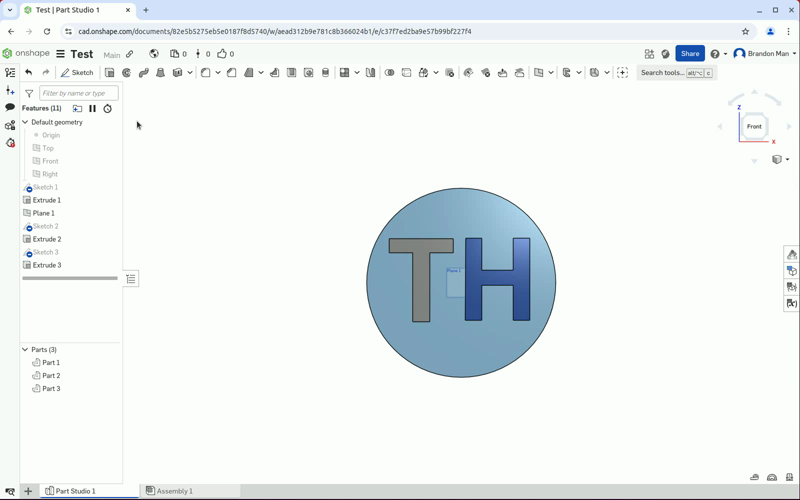
key(shift+h)
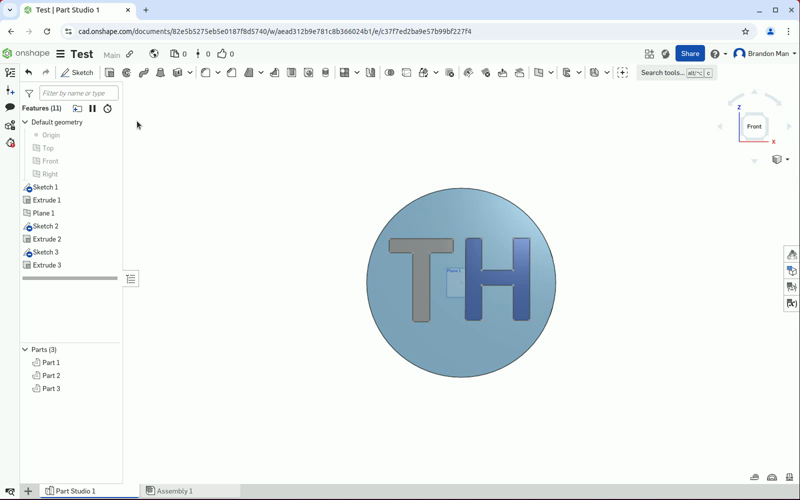
key(shift+7)
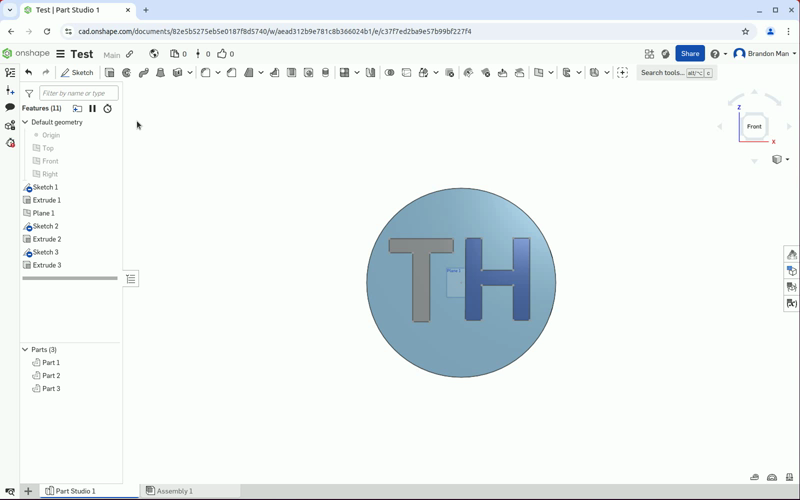
key(left, 2)
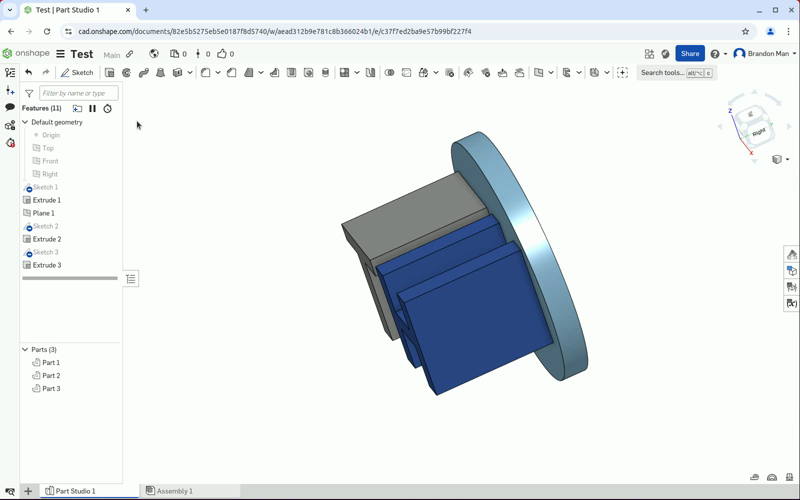
key(down, 2)
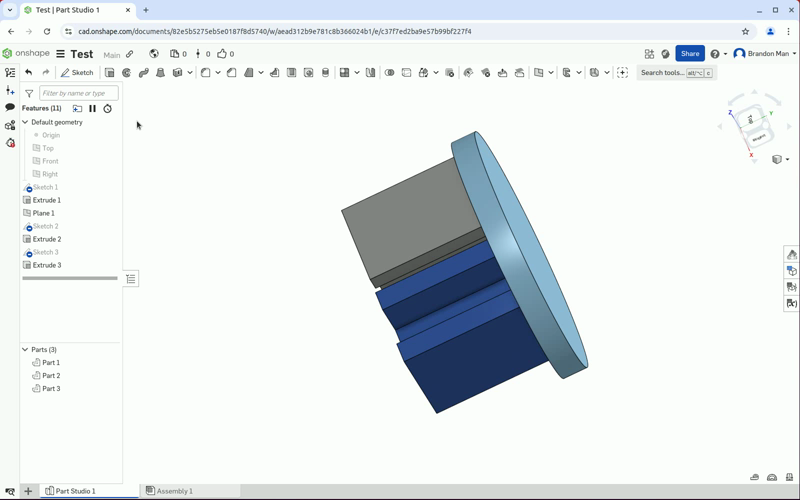
key(up, 2)
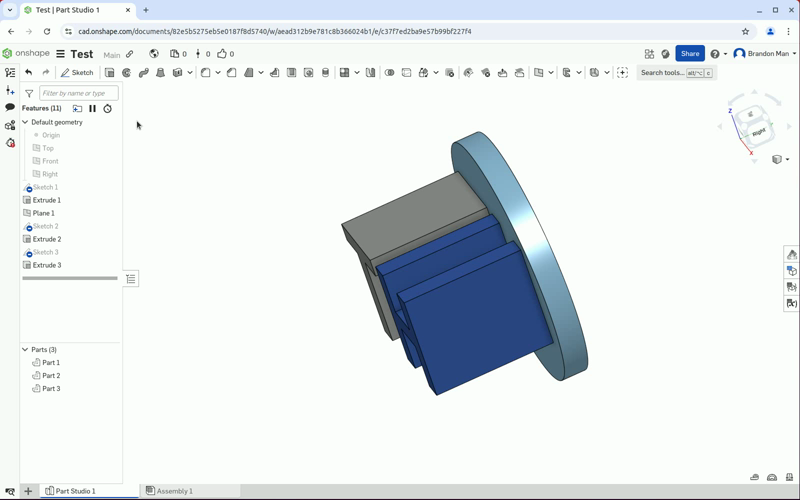
key(right, 2)
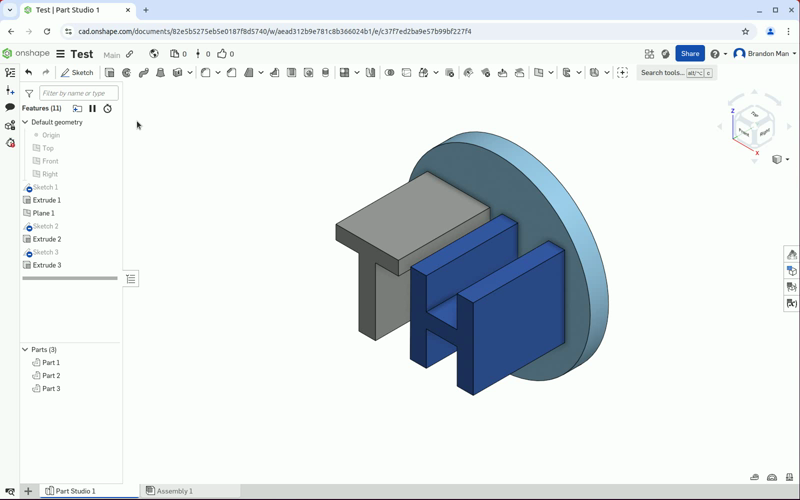
mouse_move(73, 189)
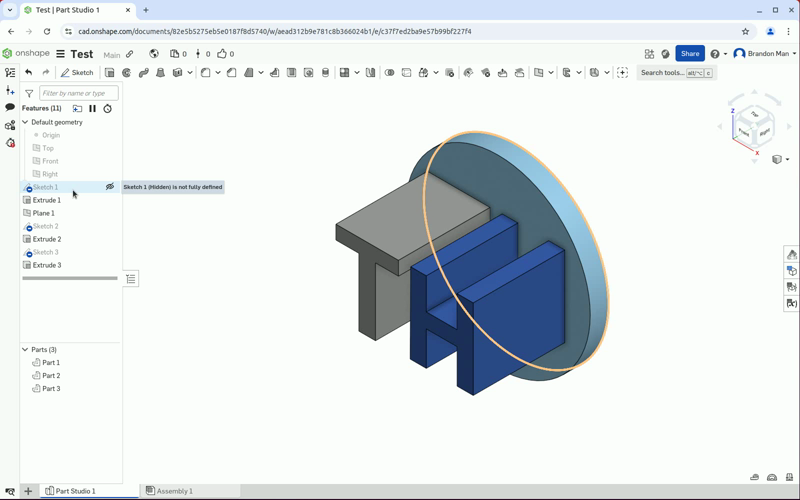
click(73, 189)